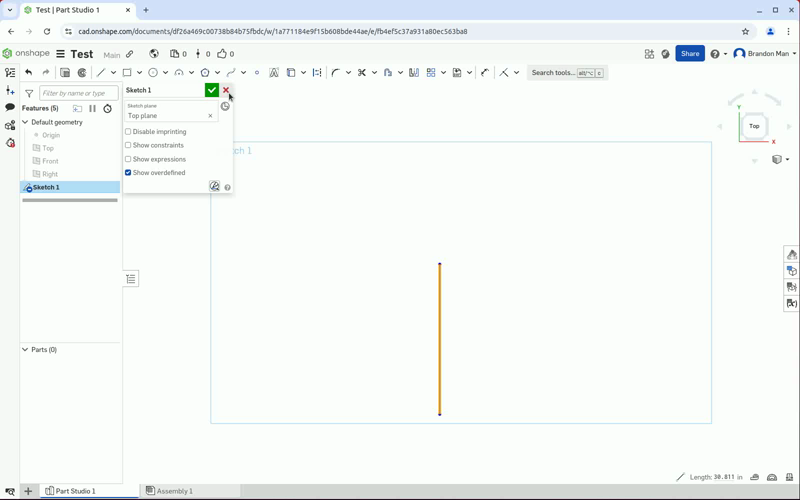
key(shift+h)
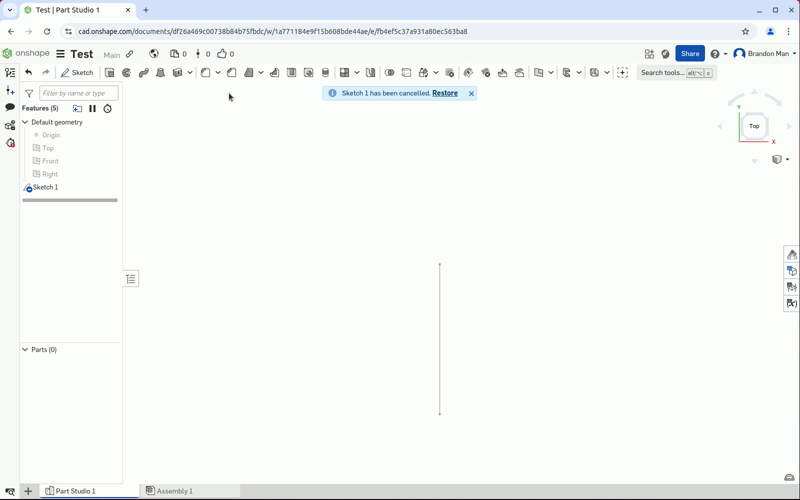
mouse_move(73, 352)
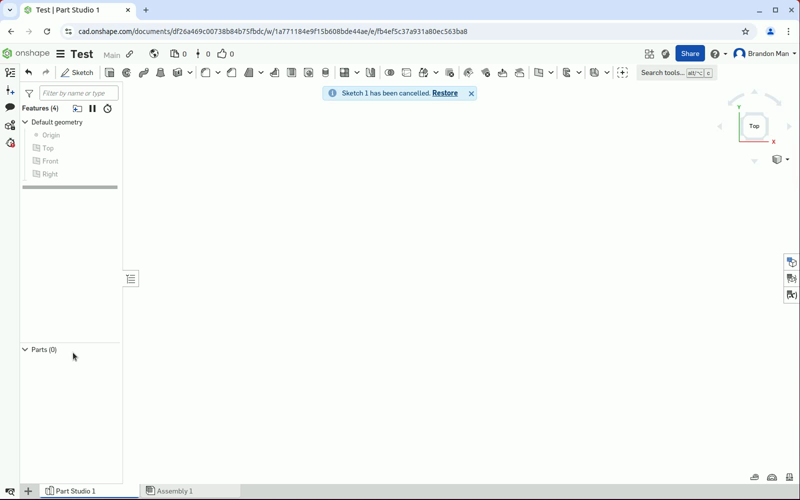
key(y)
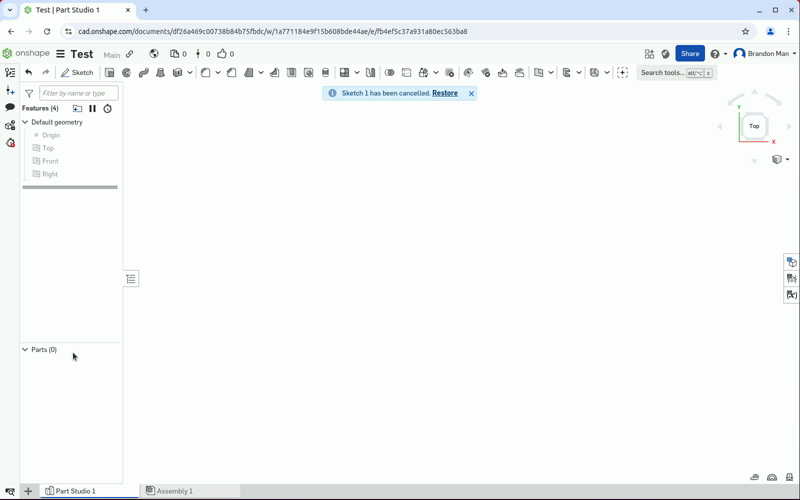
key(shift+p)
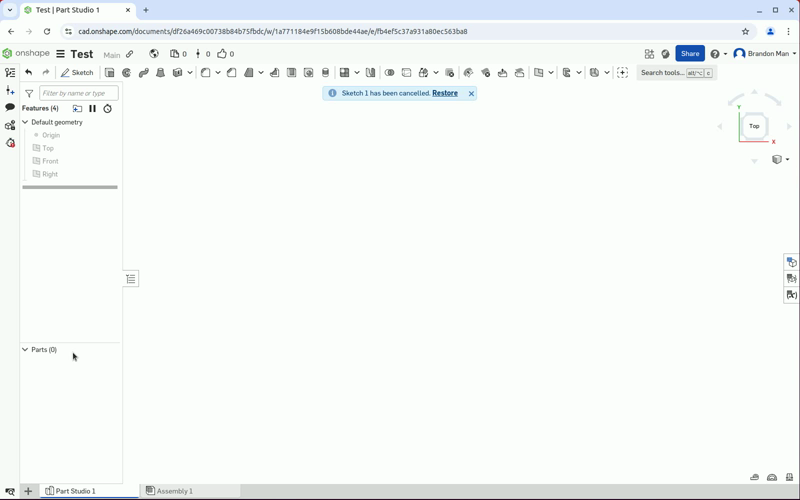
key(space)
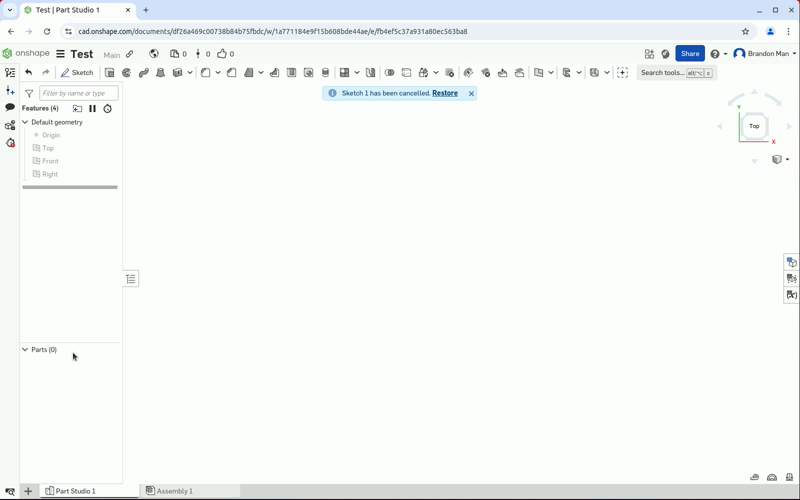
key_down(shift)
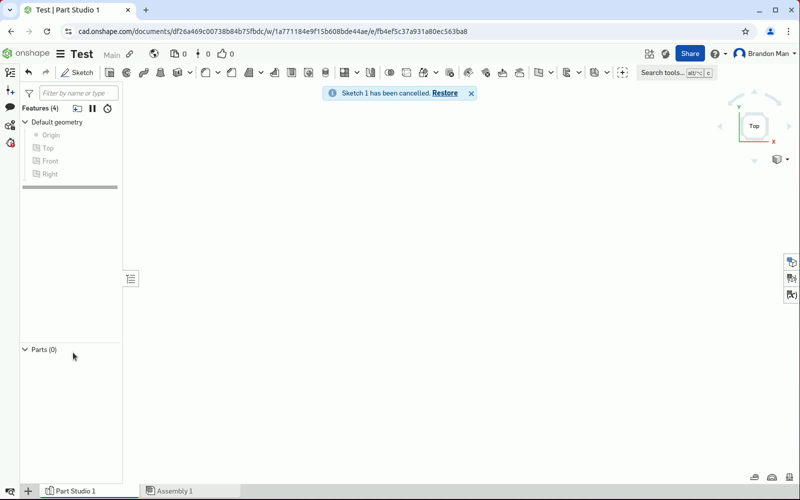
key(up)
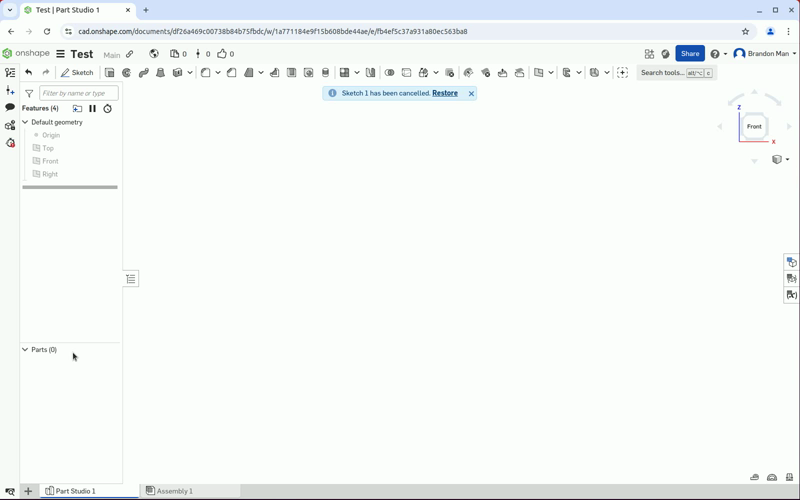
key_up(shift)
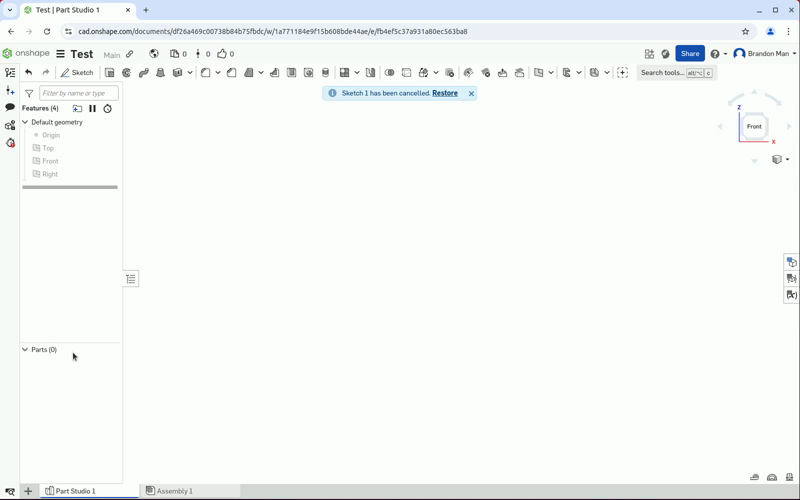
mouse_move(73, 352)
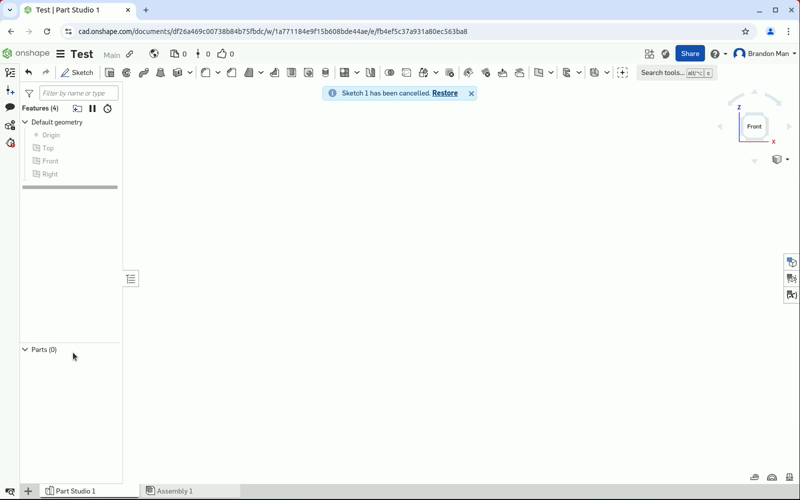
key(shift+y)
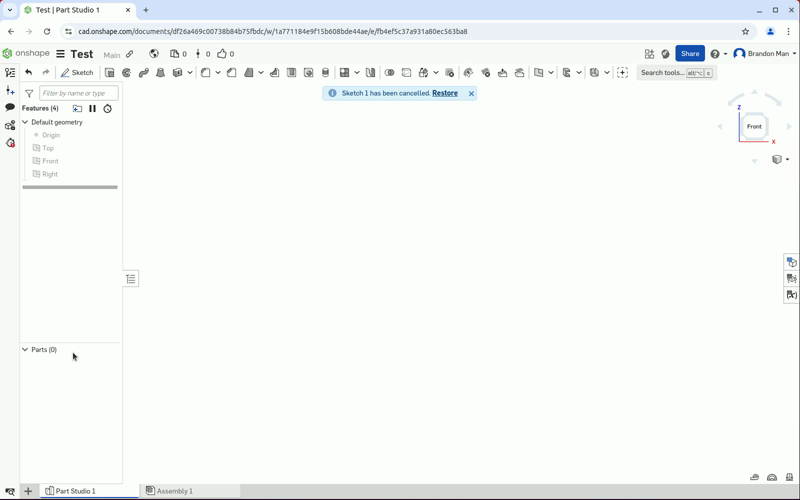
key(shift+s)
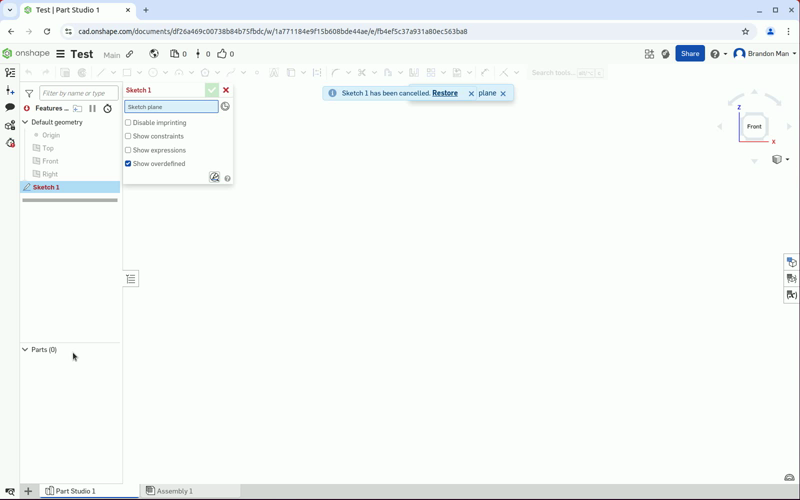
mouse_move(73, 163)
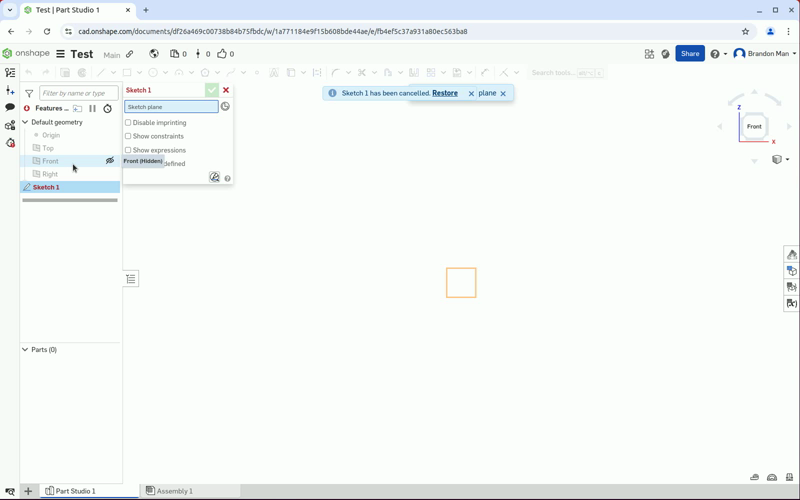
click(73, 163)
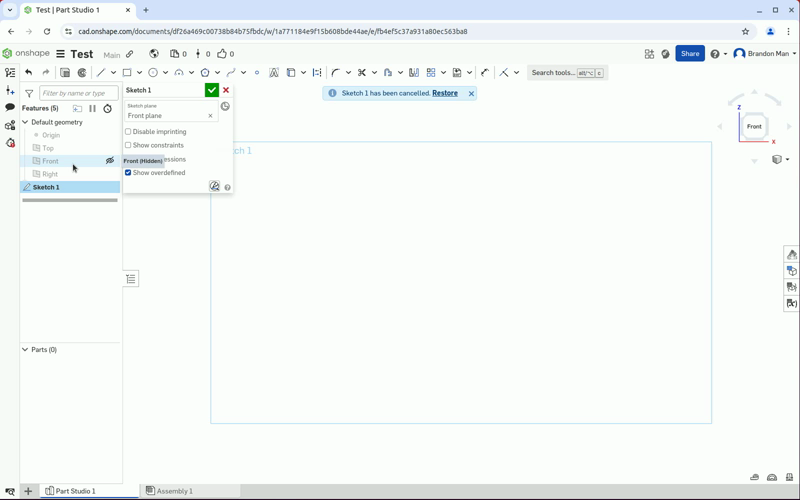
mouse_move(73, 352)
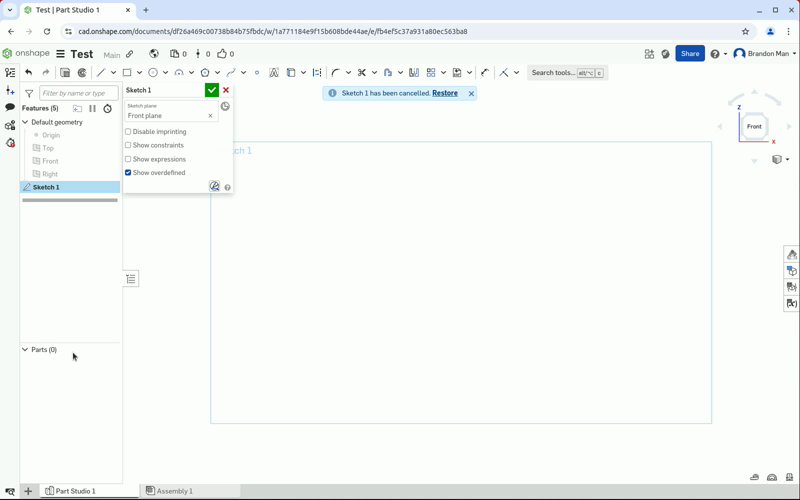
key(y)
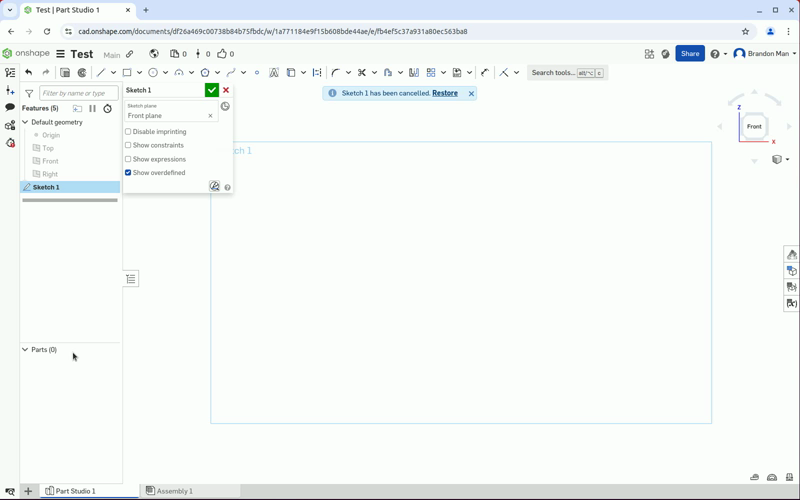
key(l)
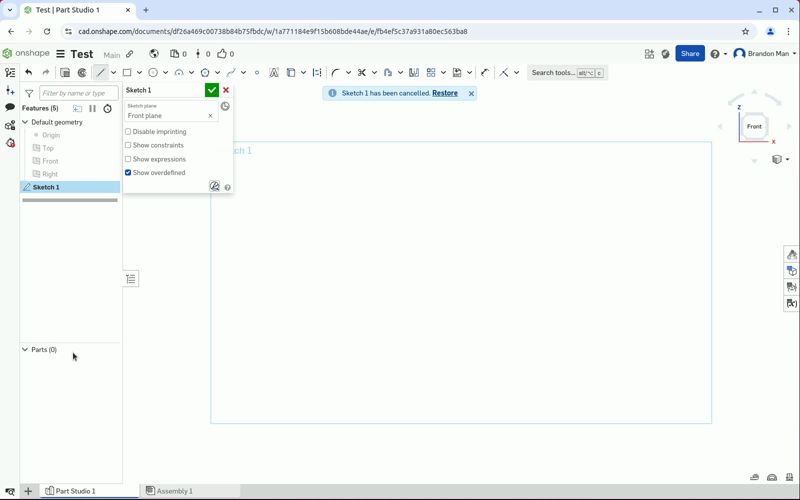
key_down(shift)
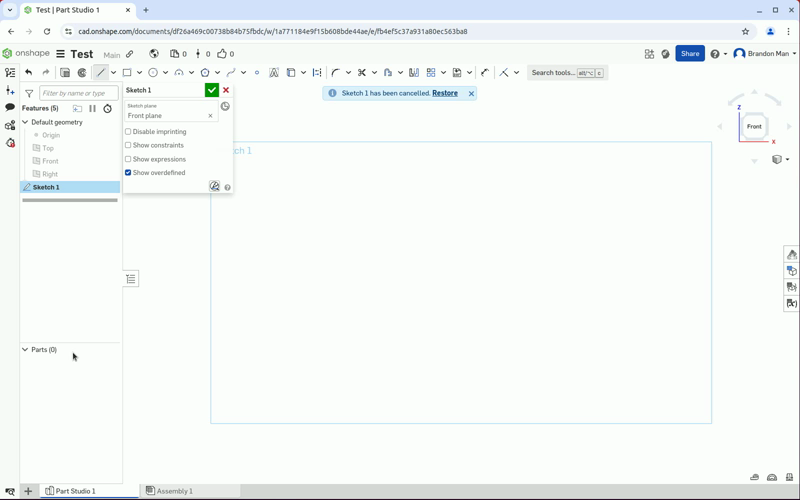
mouse_move(359, 342)
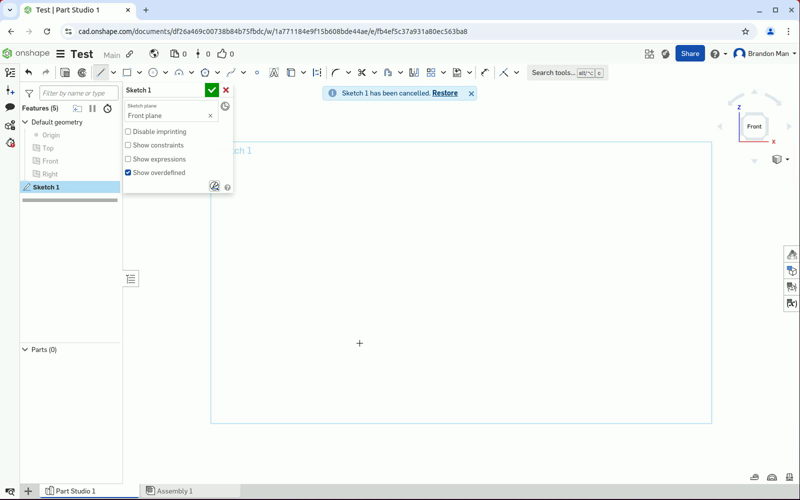
click(359, 342)
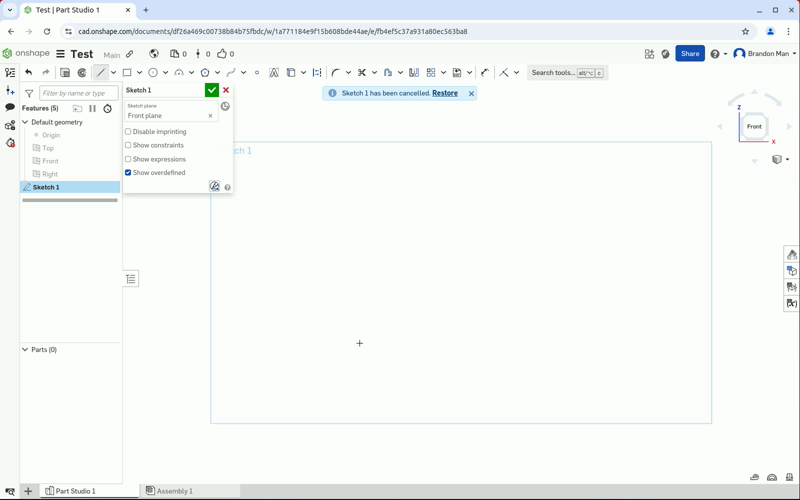
key_up(shift)
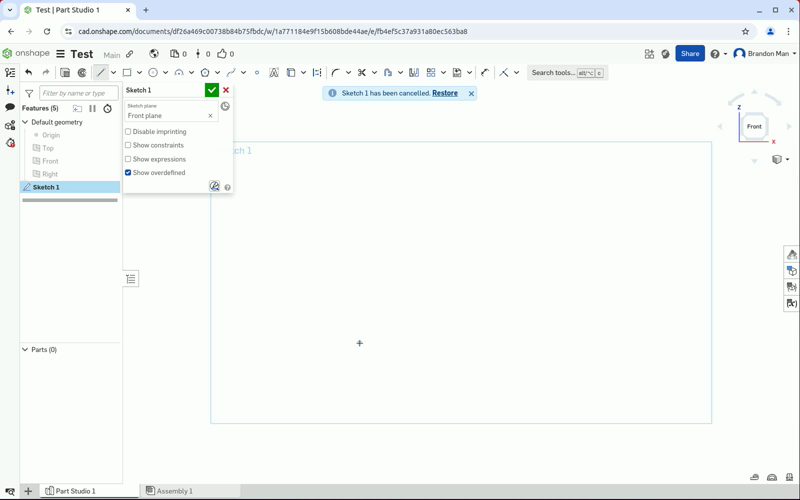
key_down(shift)
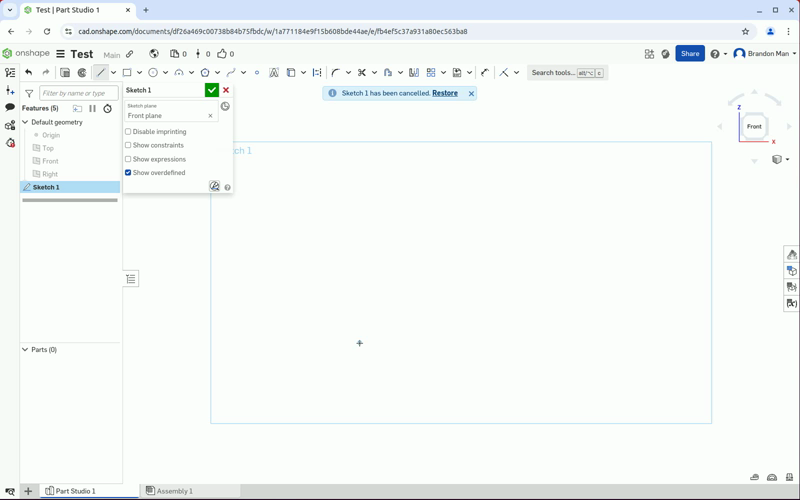
mouse_move(389, 342)
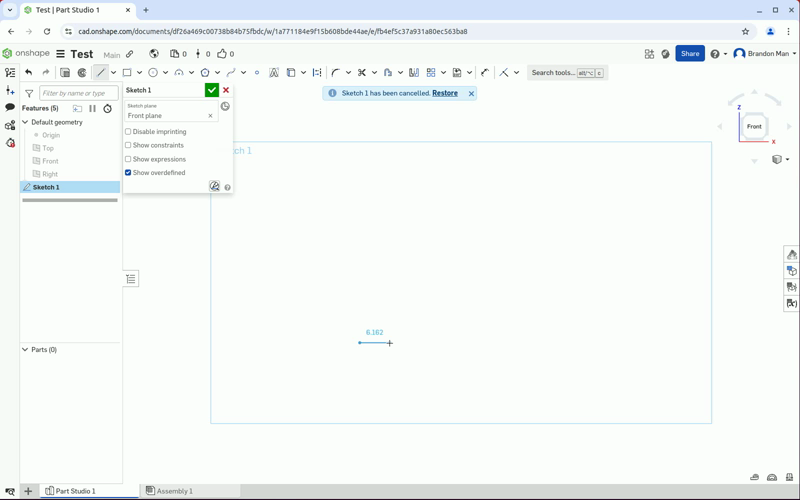
mouse_move(413, 342)
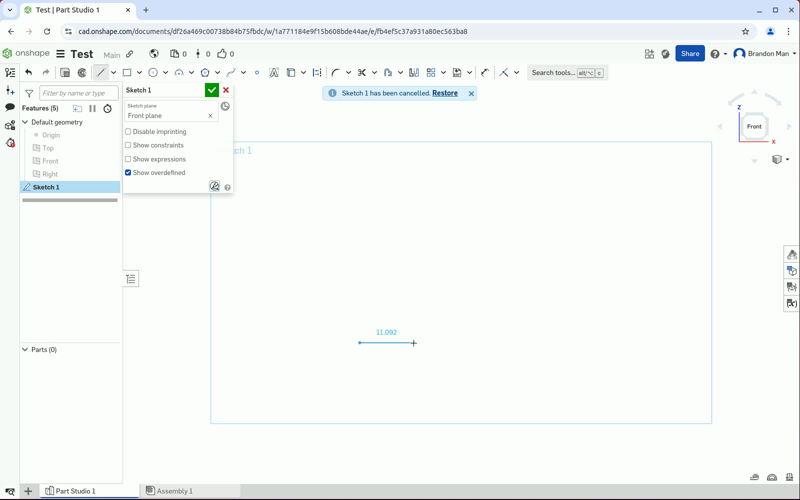
click(413, 342)
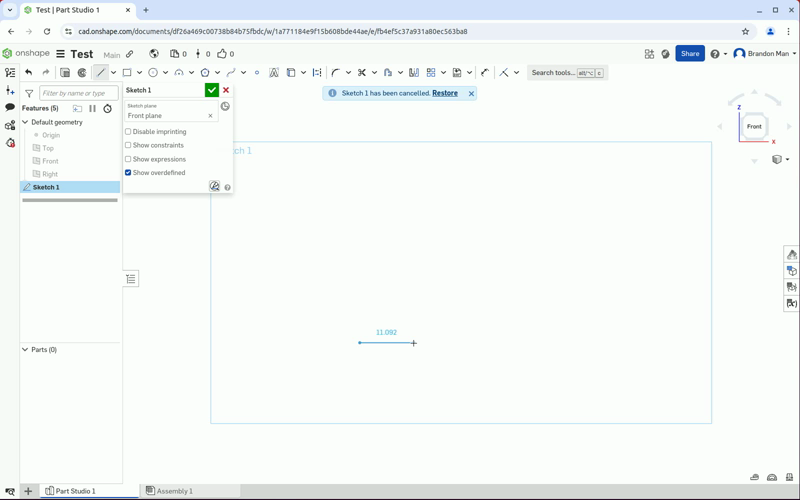
key_up(shift)
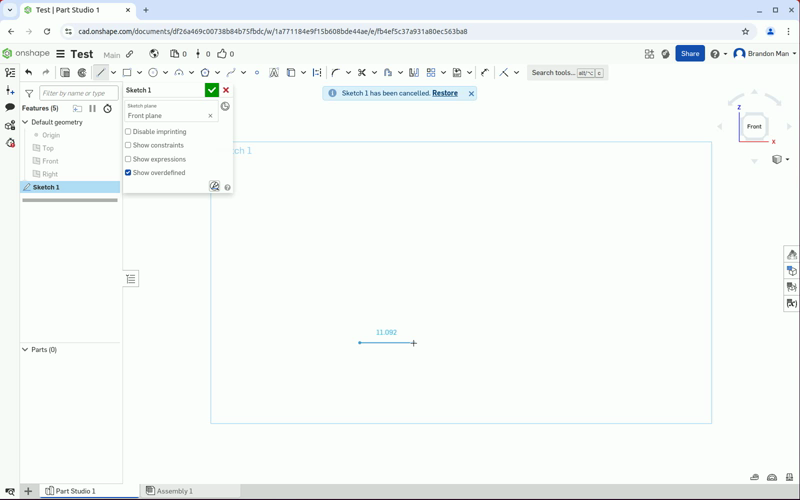
key_down(shift)
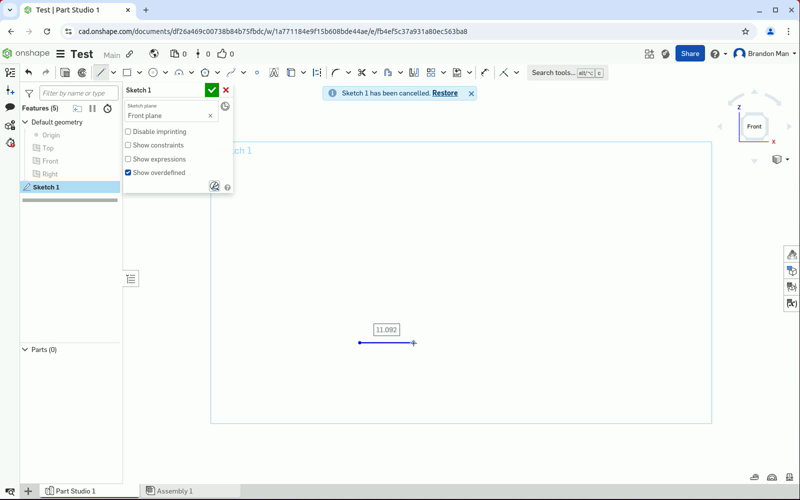
mouse_move(443, 342)
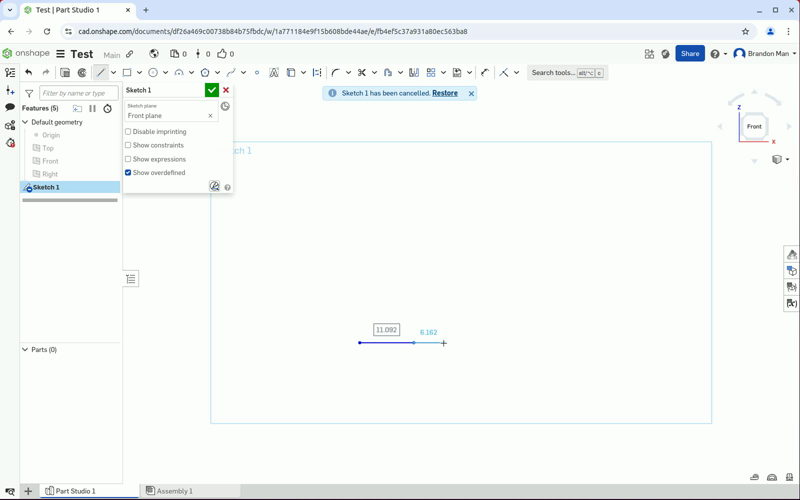
mouse_move(413, 320)
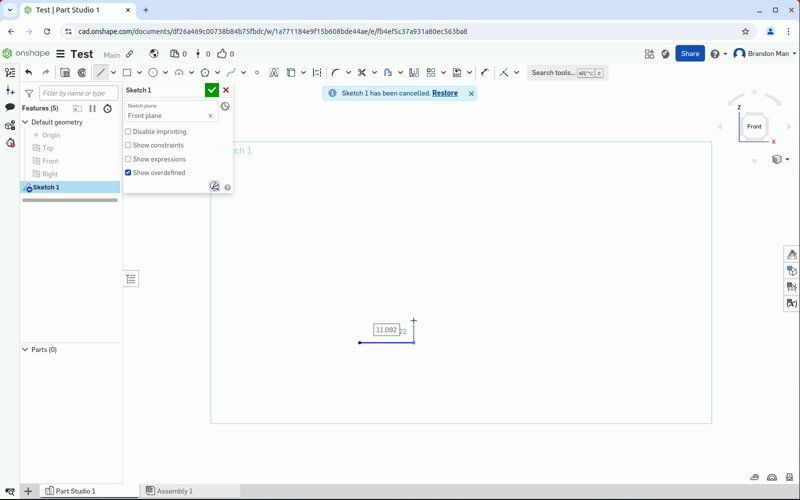
click(413, 320)
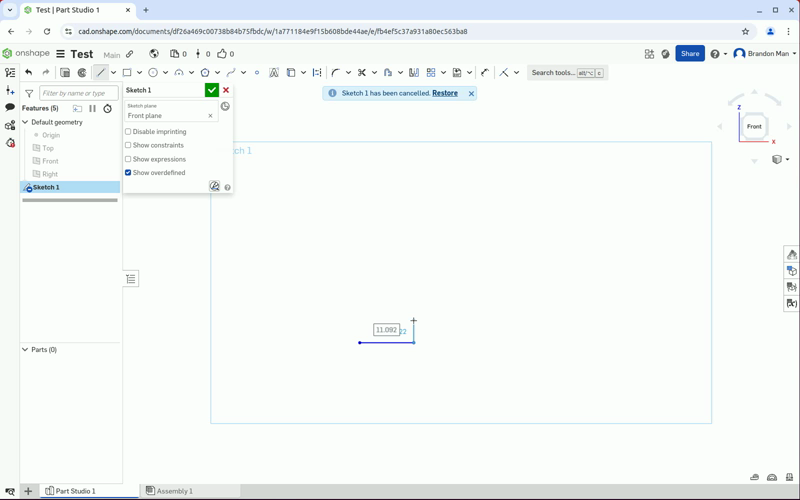
key_up(shift)
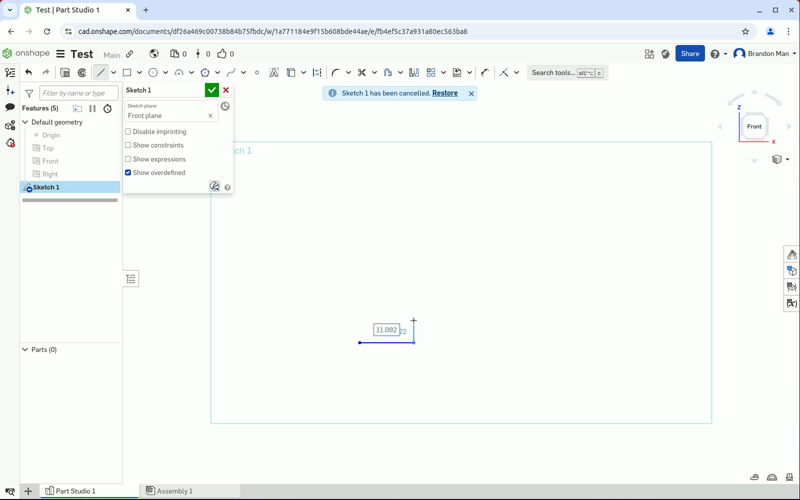
key_down(shift)
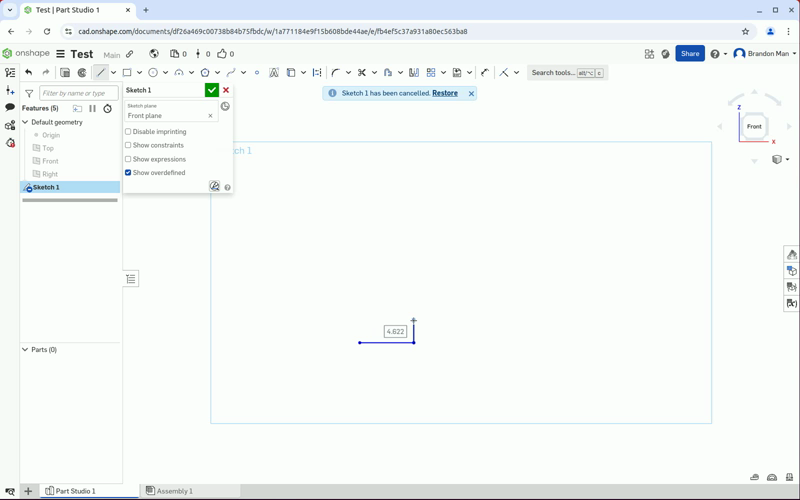
mouse_move(443, 320)
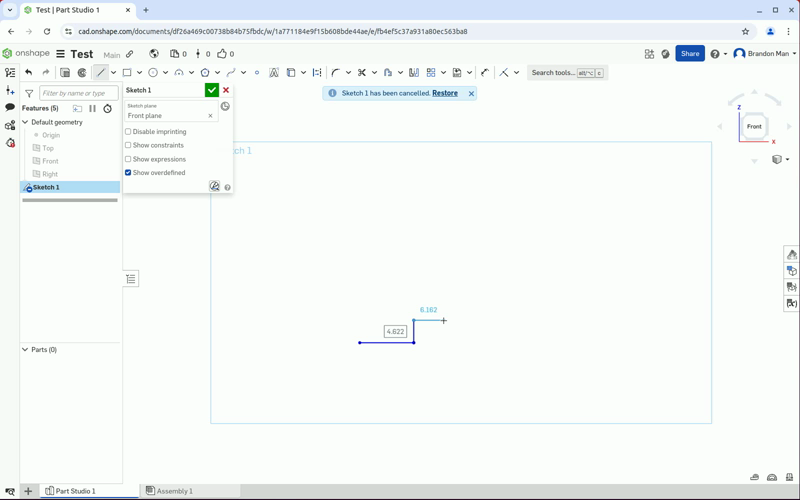
mouse_move(444, 288)
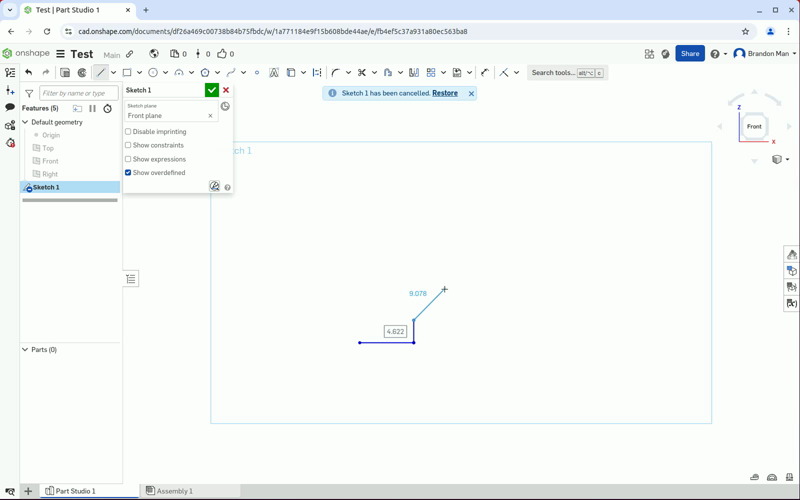
click(444, 288)
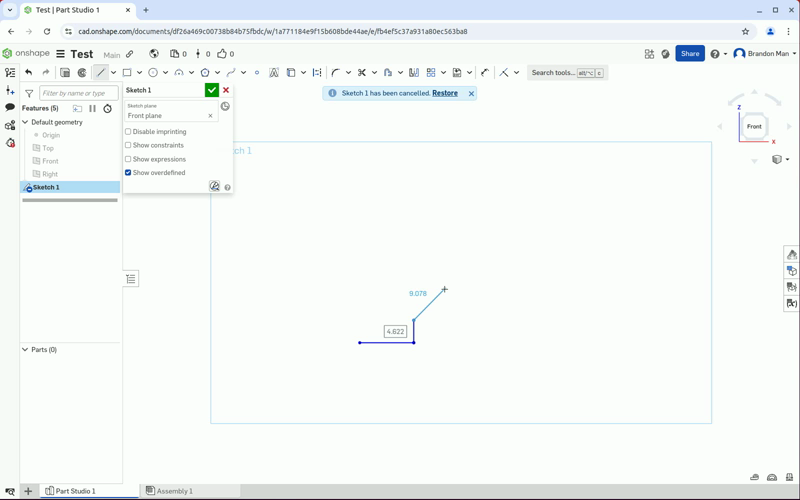
key_up(shift)
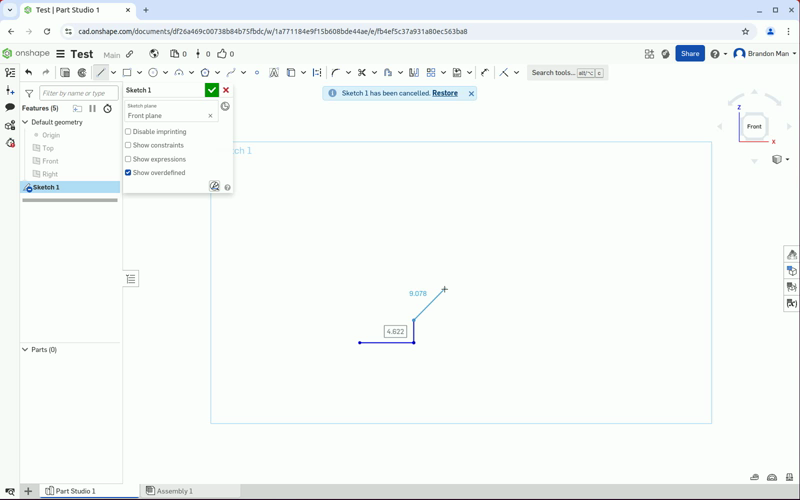
key_down(shift)
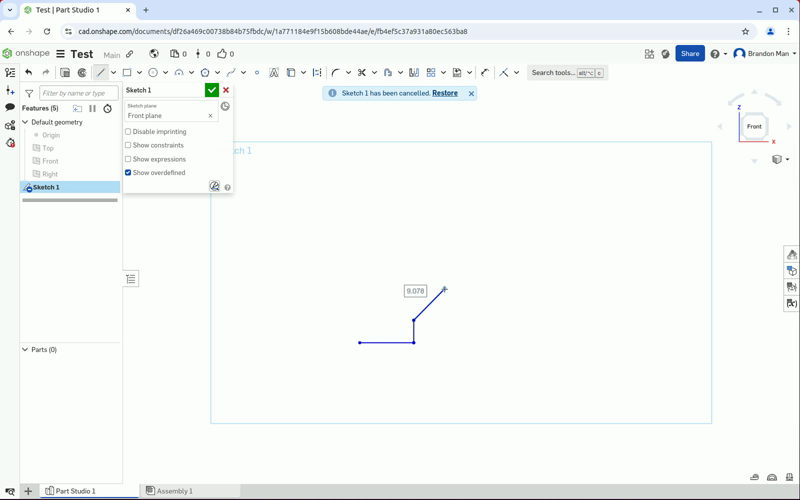
mouse_move(474, 288)
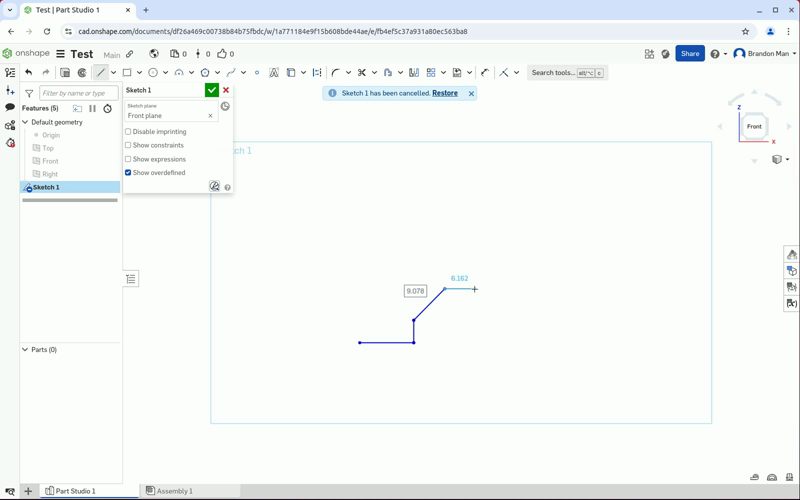
mouse_move(487, 288)
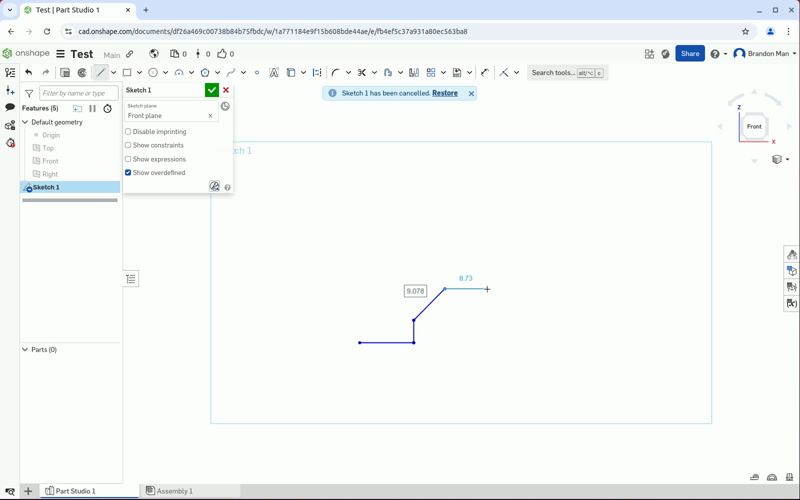
click(487, 288)
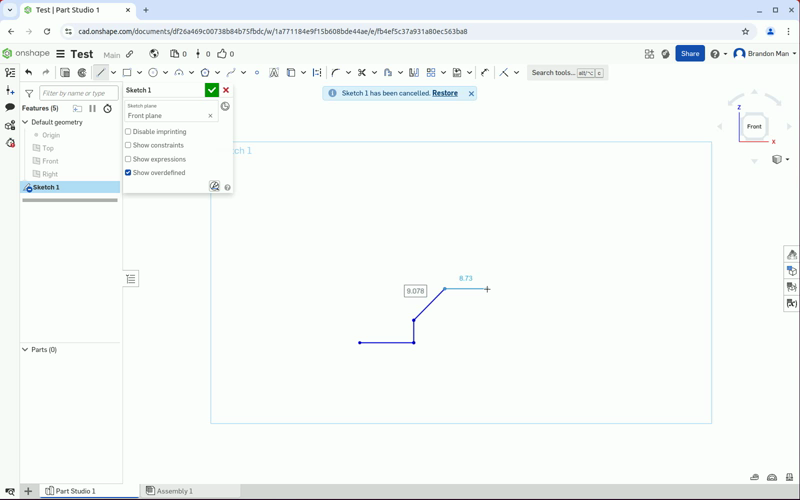
key_up(shift)
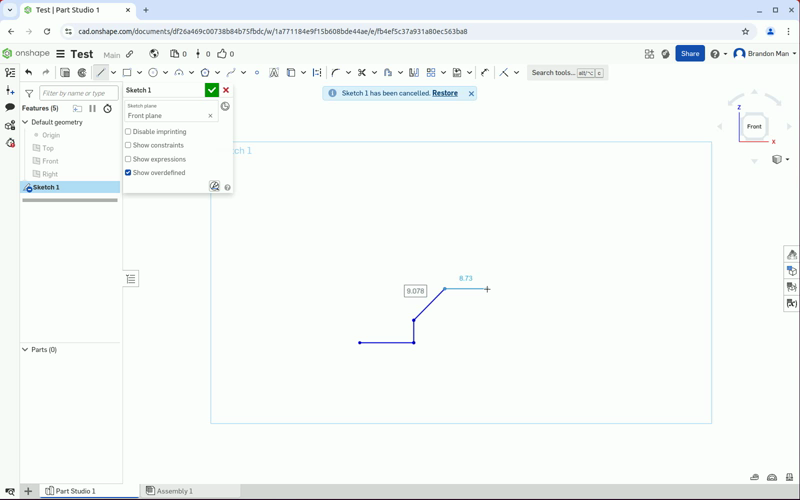
key_down(shift)
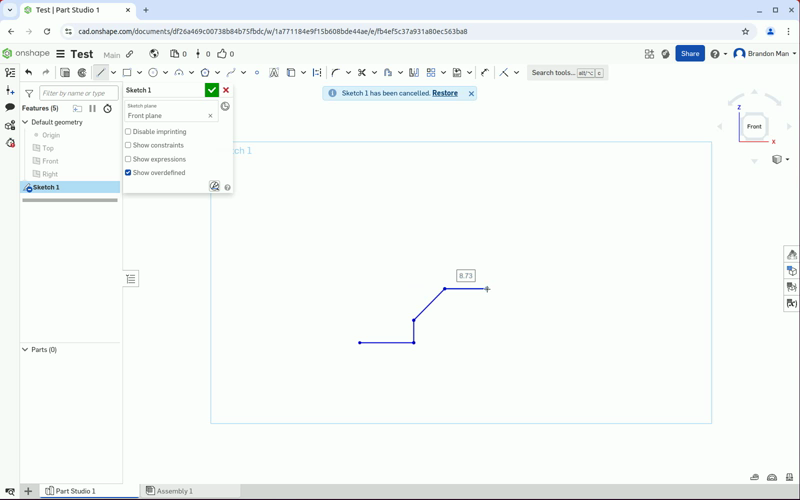
mouse_move(517, 288)
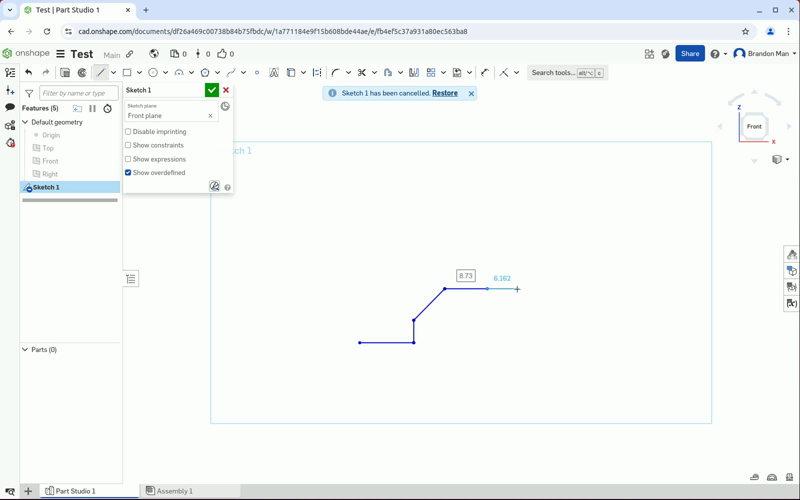
mouse_move(518, 320)
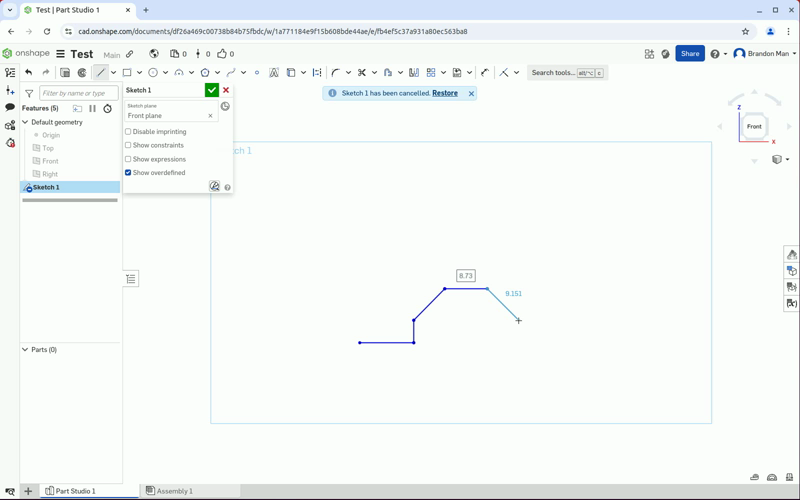
click(518, 320)
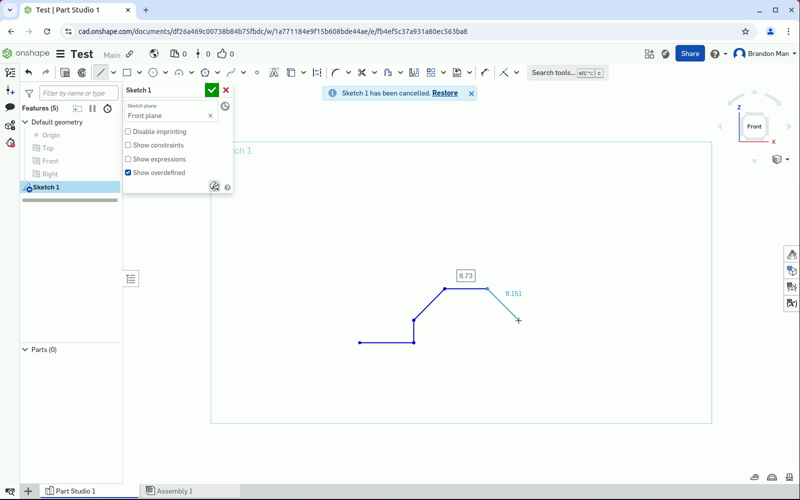
key_up(shift)
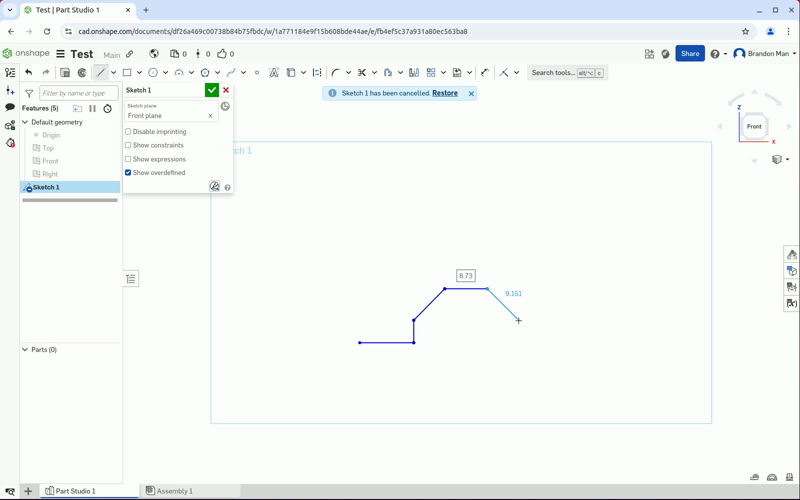
key_down(shift)
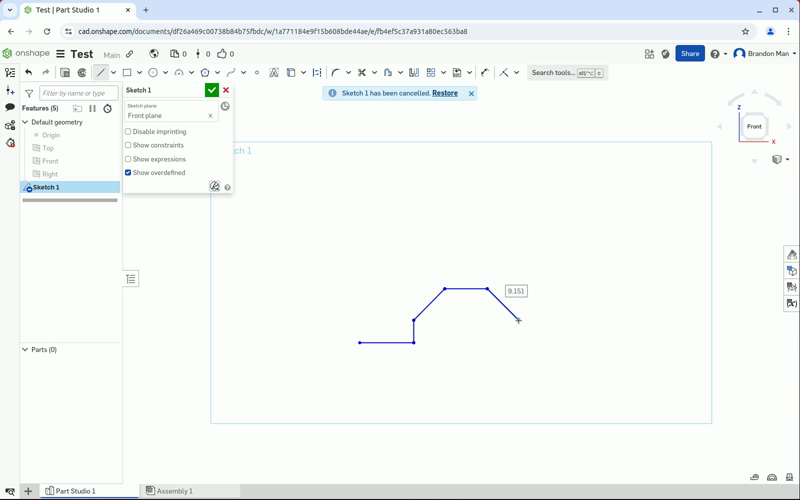
mouse_move(548, 320)
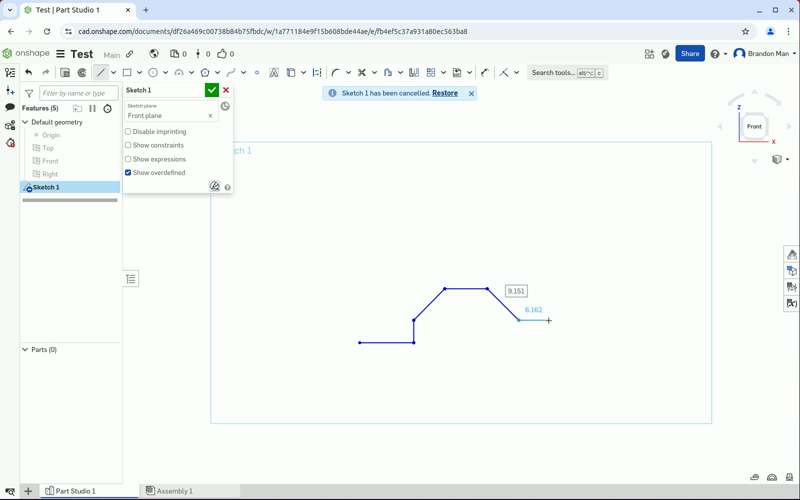
mouse_move(518, 342)
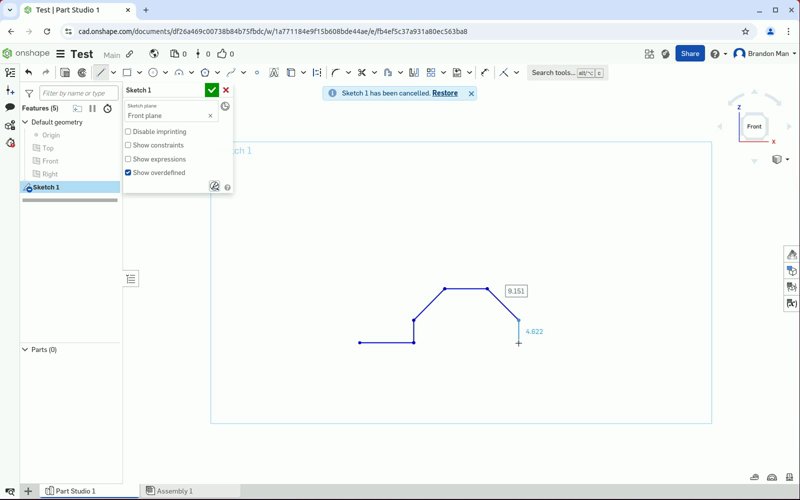
click(518, 342)
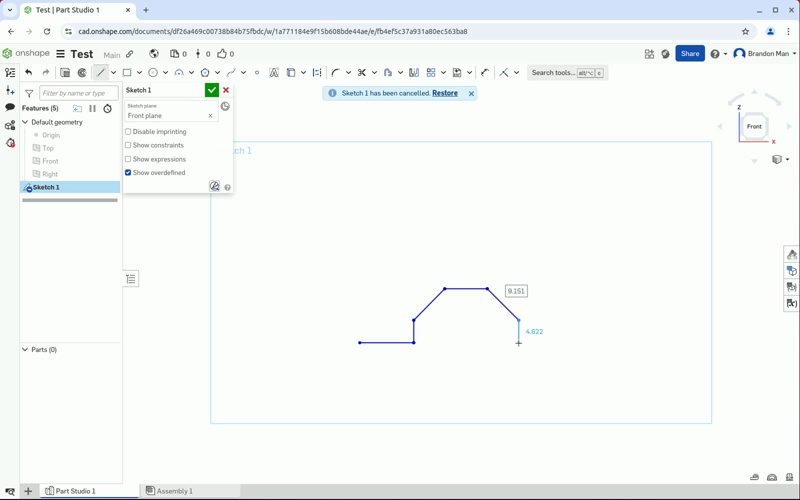
key_up(shift)
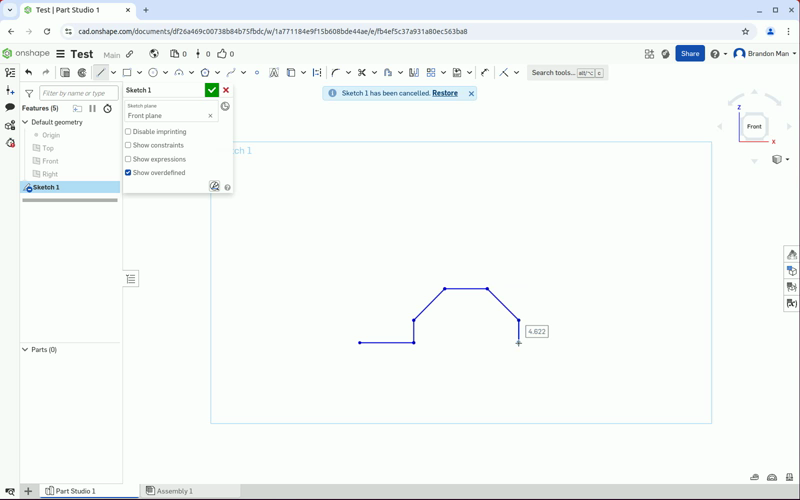
key_down(shift)
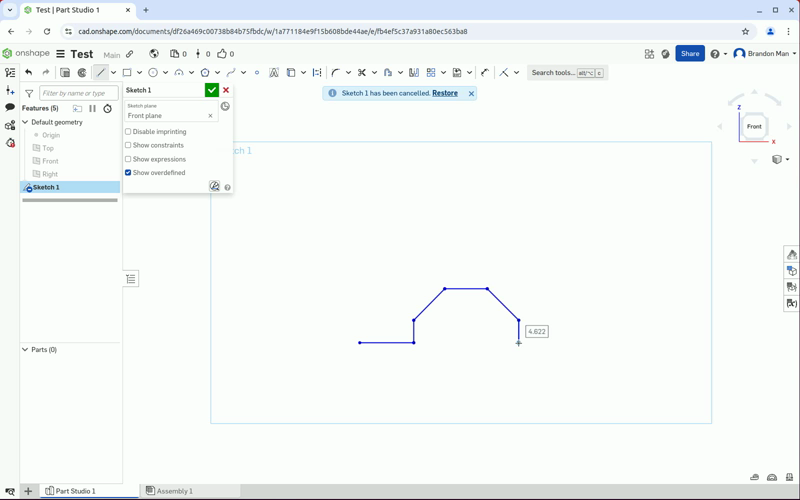
mouse_move(548, 342)
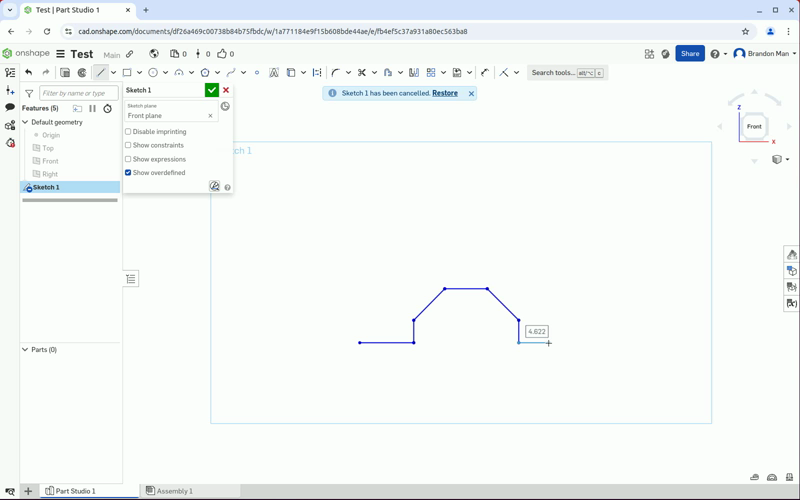
mouse_move(572, 342)
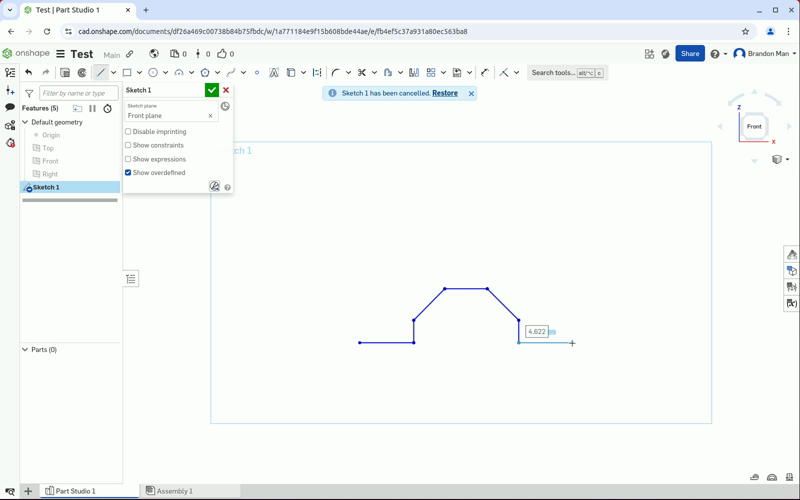
click(572, 342)
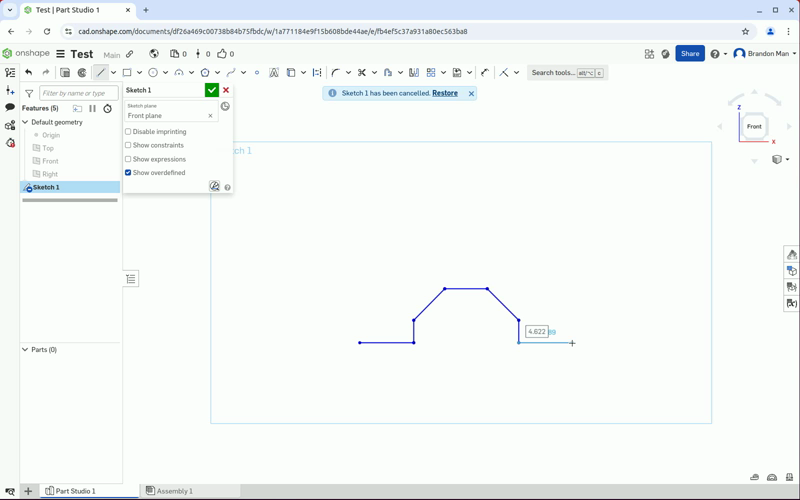
key_up(shift)
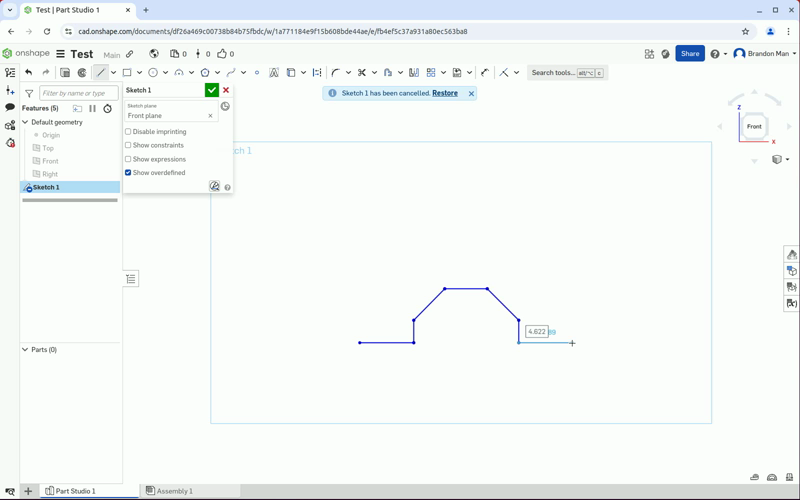
key_down(shift)
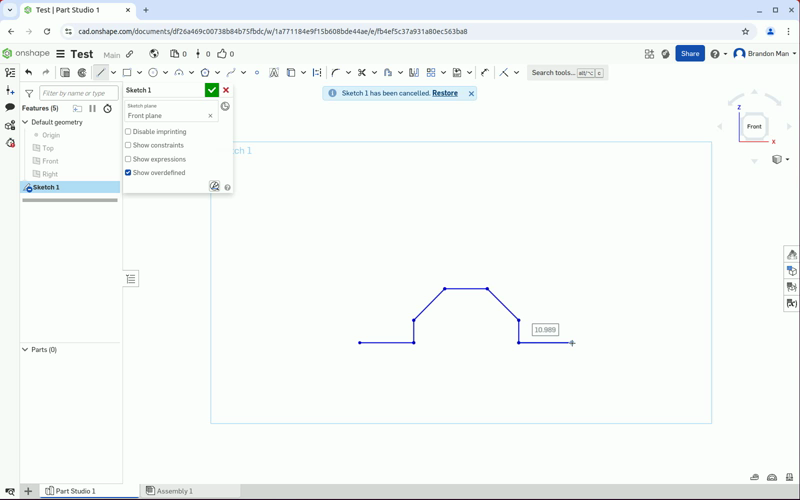
mouse_move(589, 342)
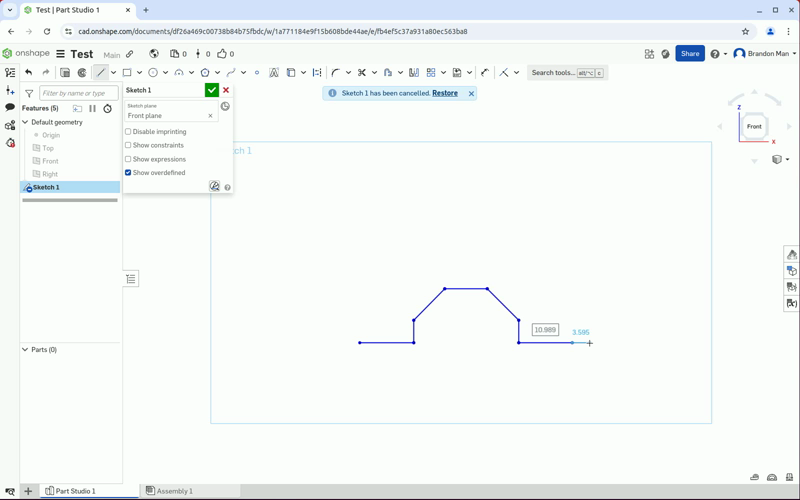
mouse_move(572, 304)
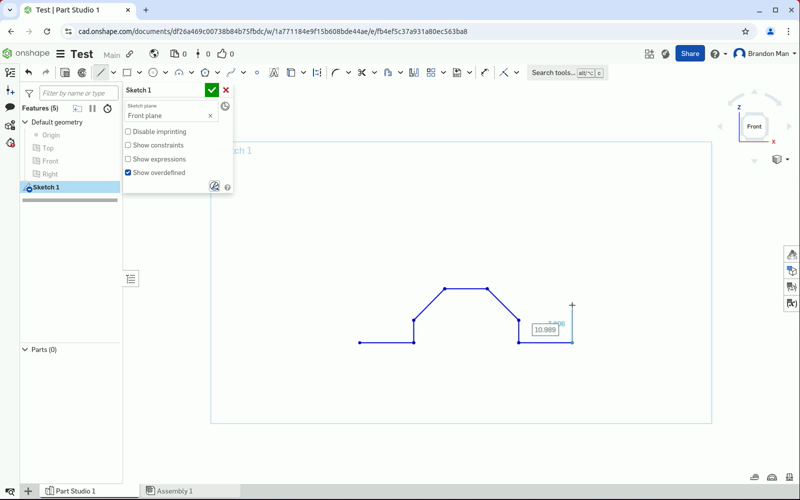
click(572, 304)
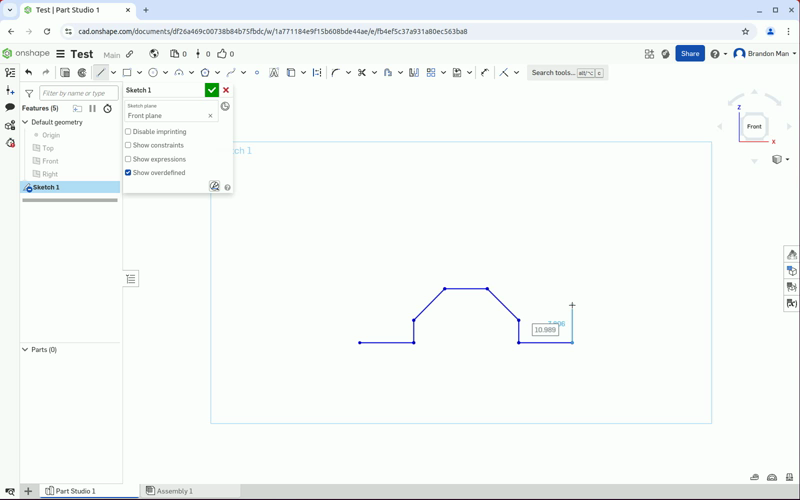
key_up(shift)
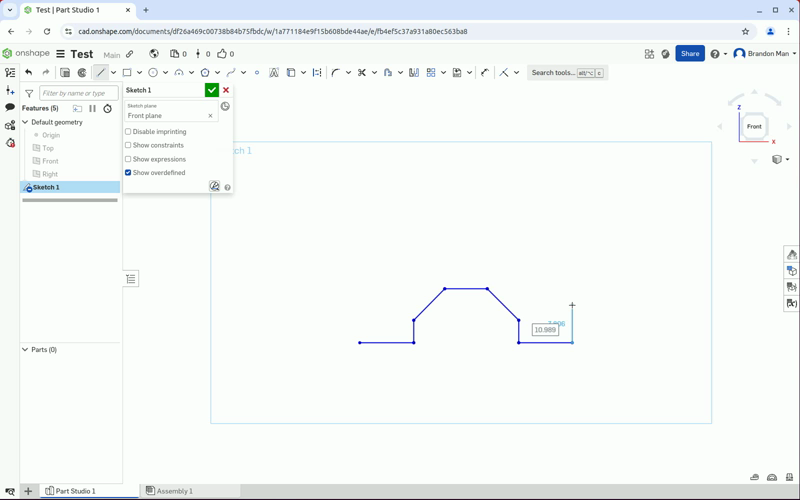
key_down(shift)
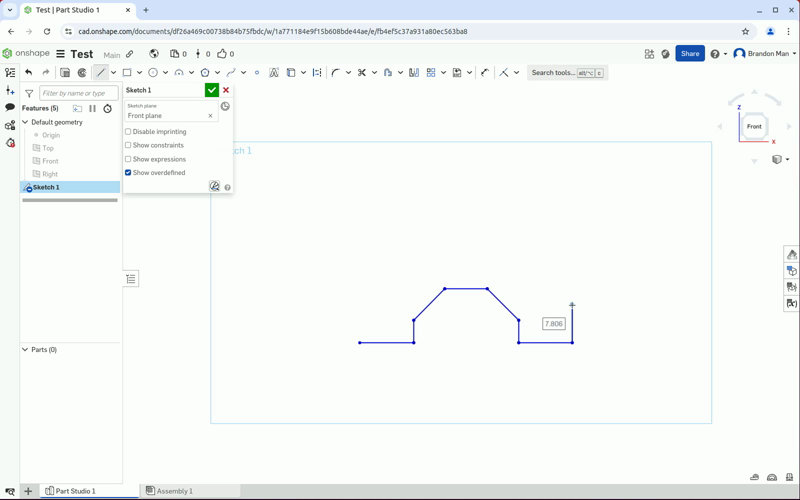
mouse_move(491, 226)
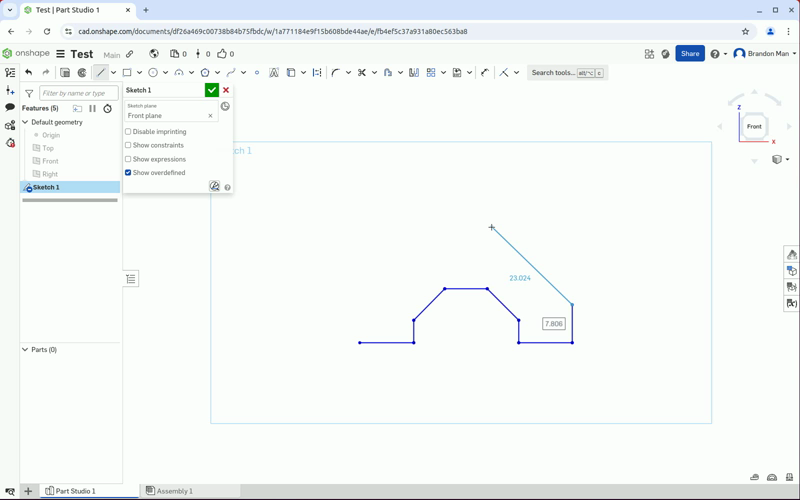
click(491, 226)
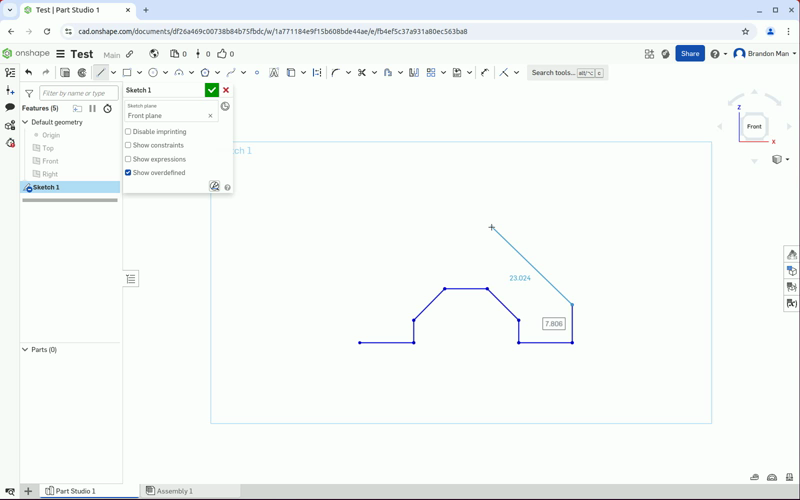
key_up(shift)
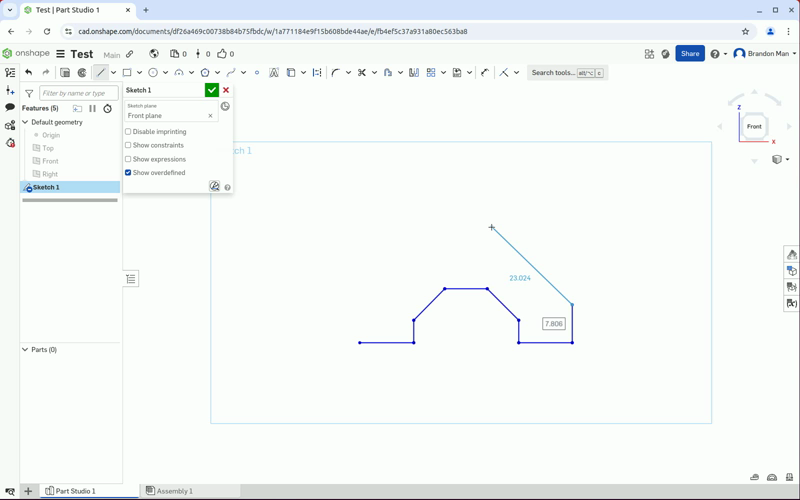
key_down(shift)
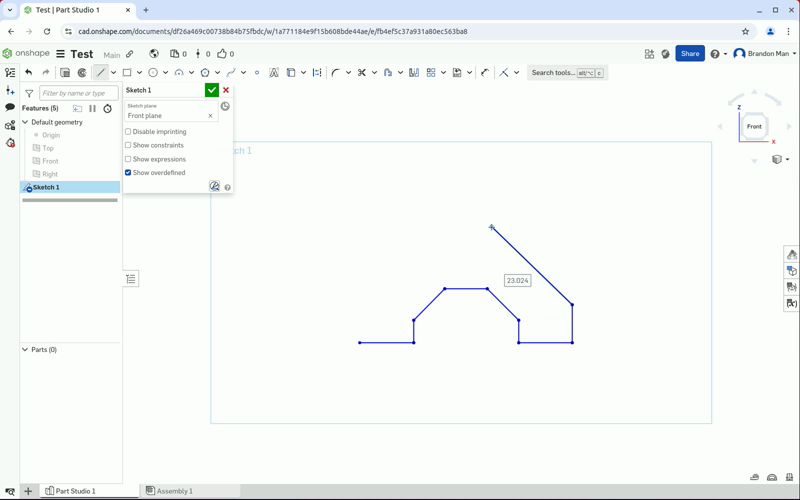
mouse_move(521, 226)
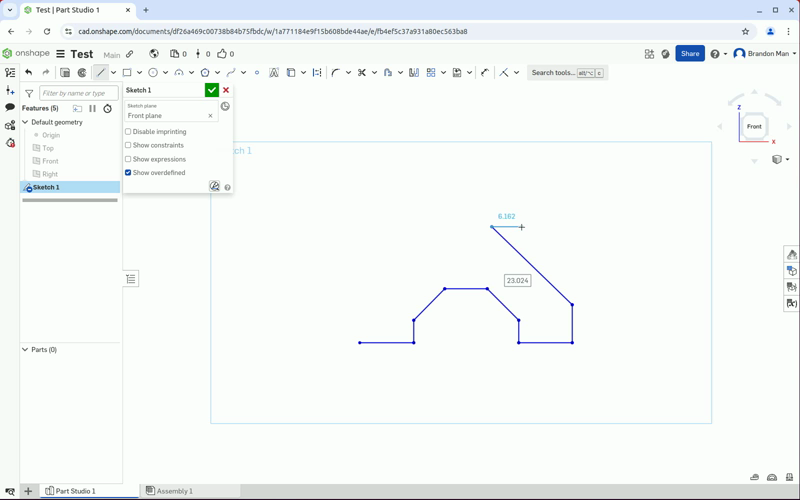
mouse_move(491, 248)
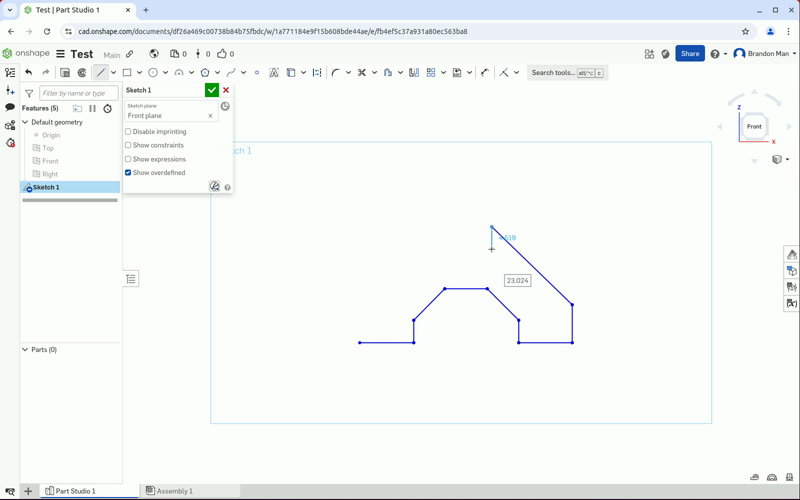
click(491, 248)
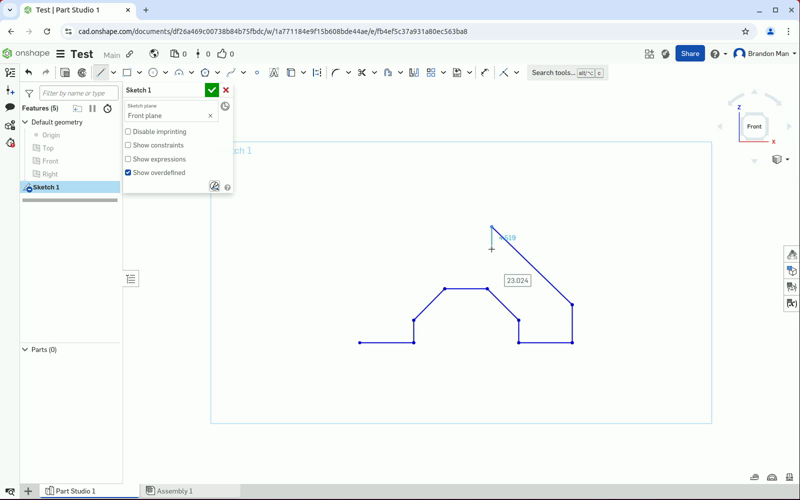
key_up(shift)
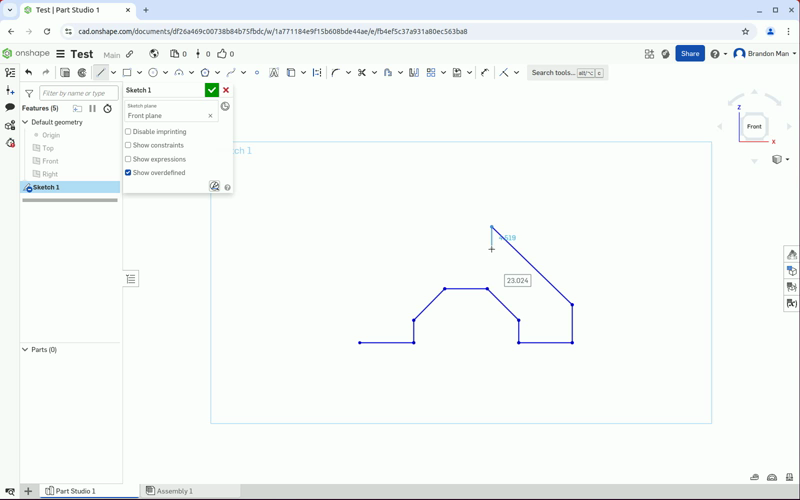
key_down(shift)
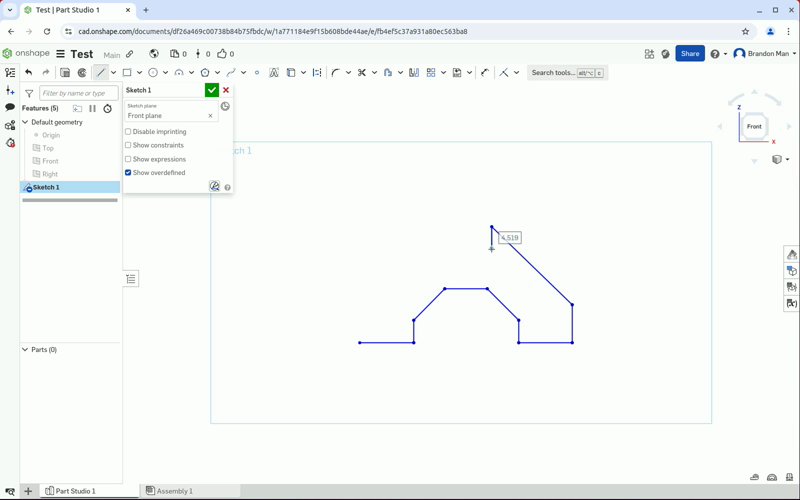
mouse_move(521, 248)
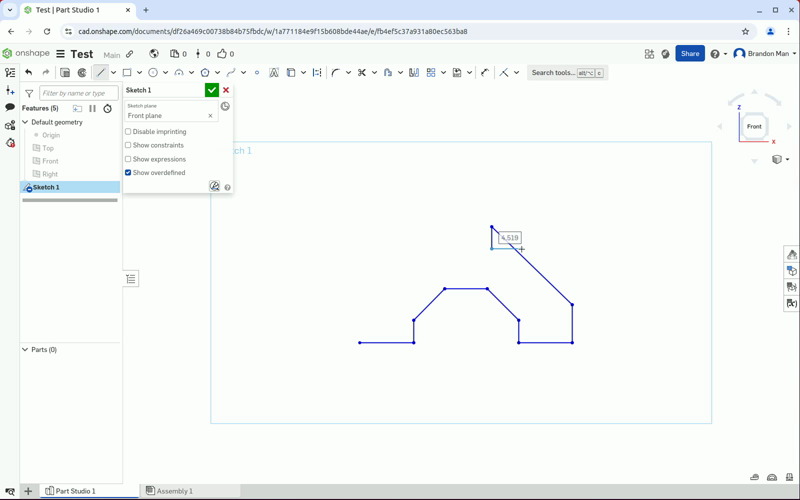
mouse_move(440, 248)
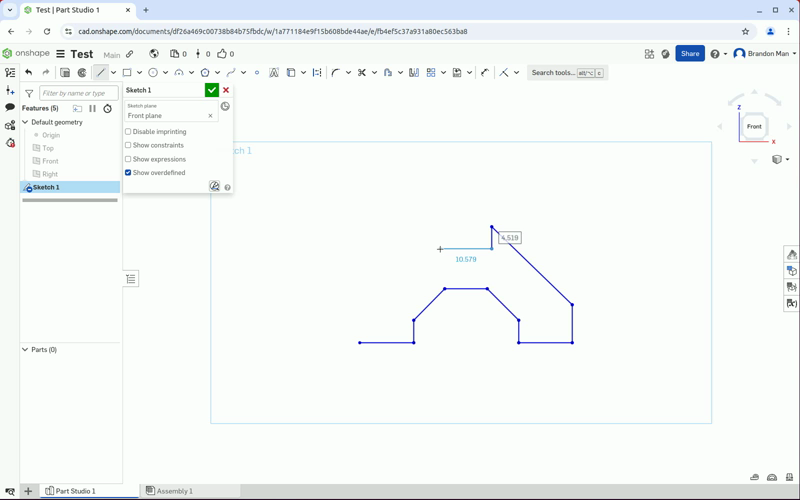
click(440, 248)
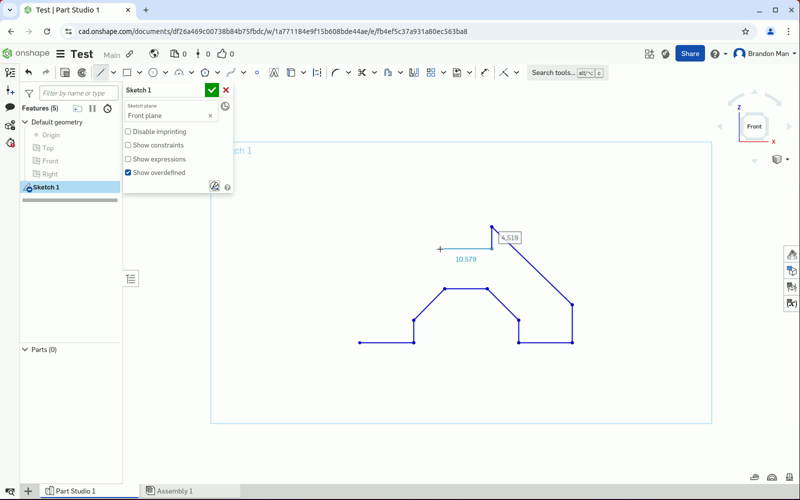
key_up(shift)
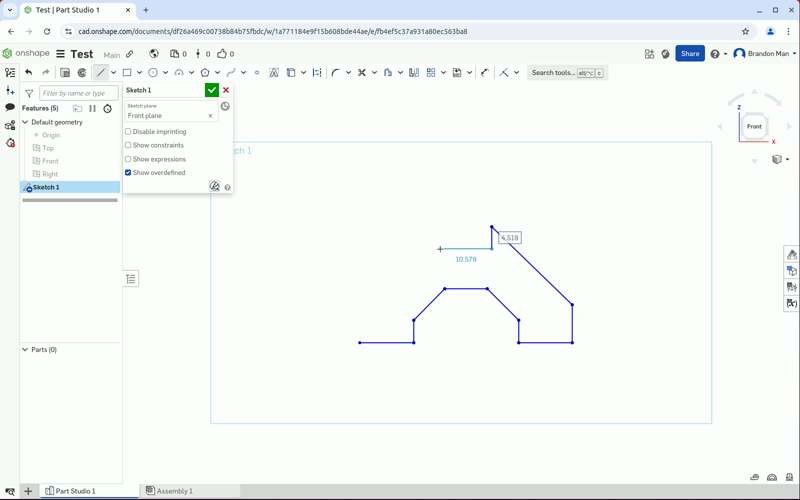
key_down(shift)
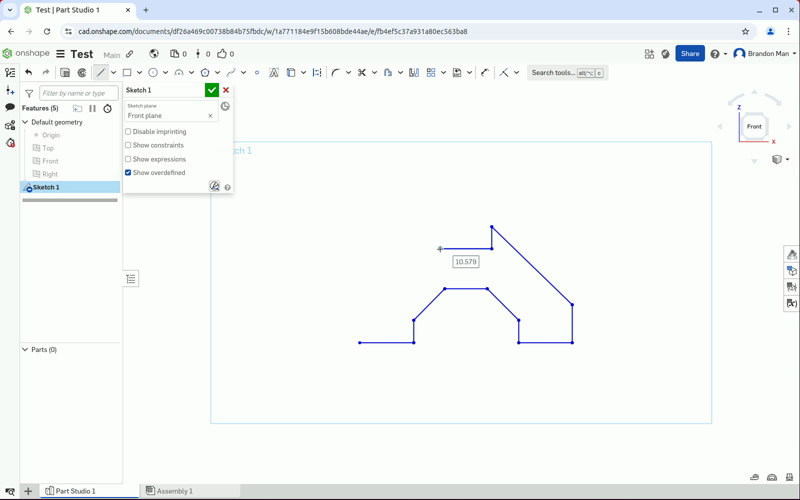
mouse_move(470, 248)
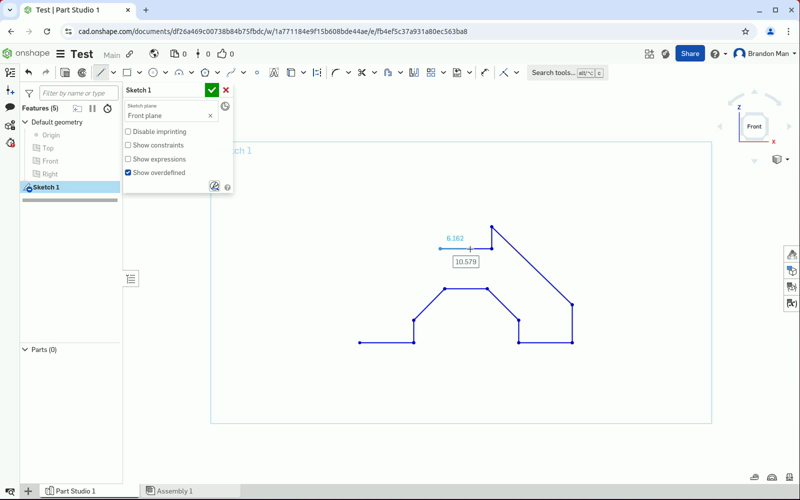
mouse_move(440, 226)
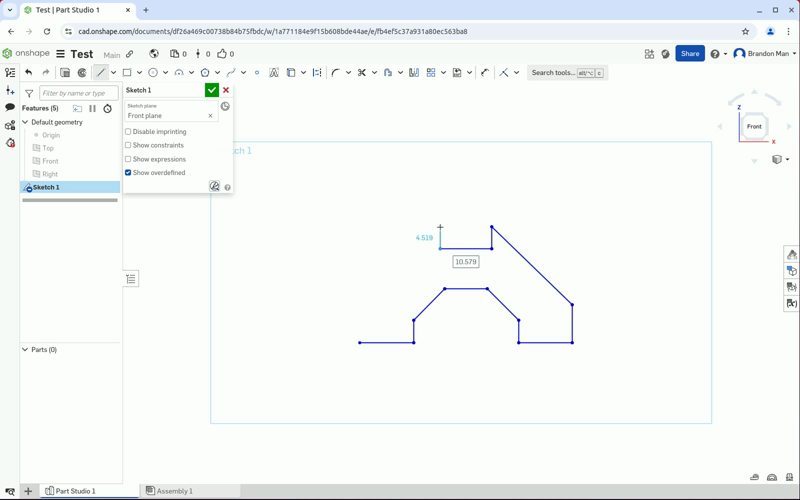
click(440, 226)
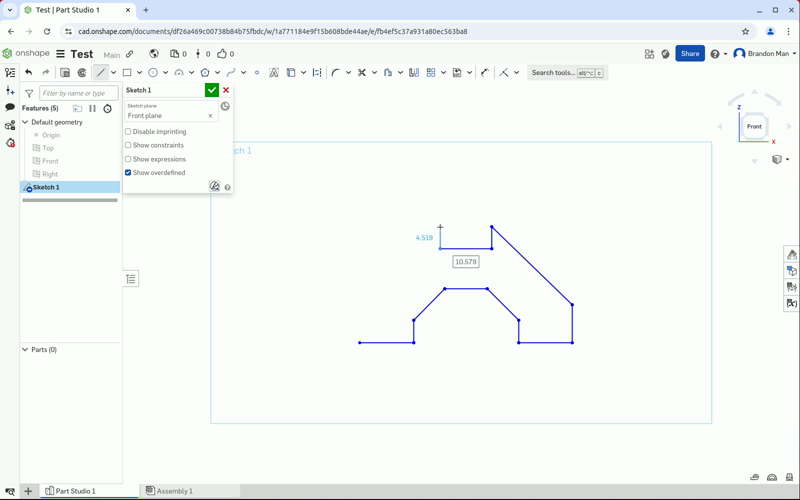
key_up(shift)
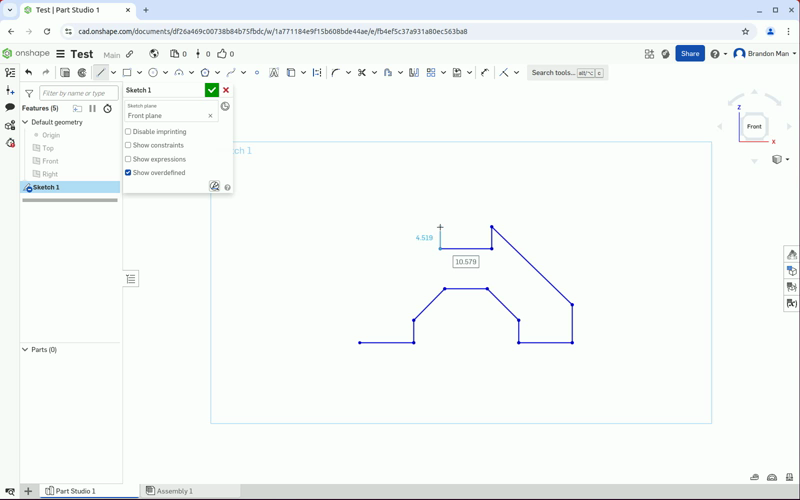
key_down(shift)
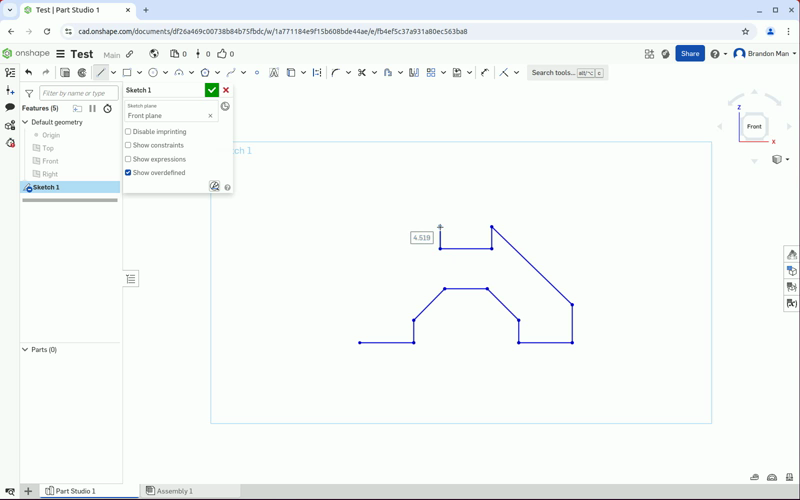
mouse_move(359, 304)
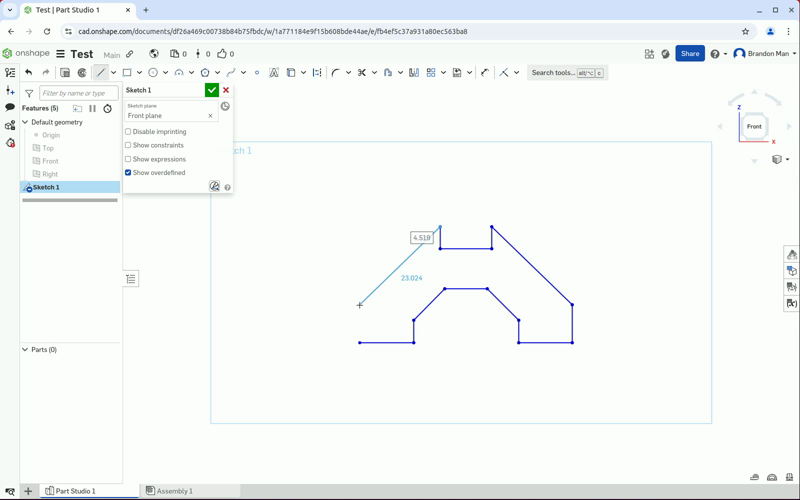
click(359, 304)
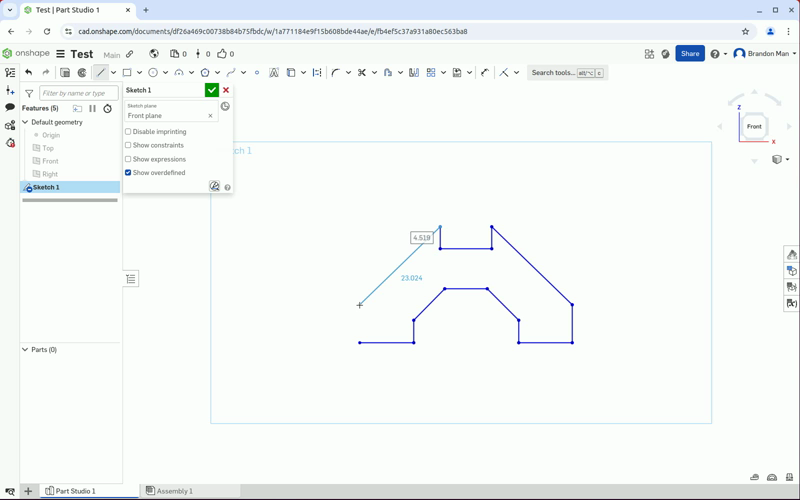
key_up(shift)
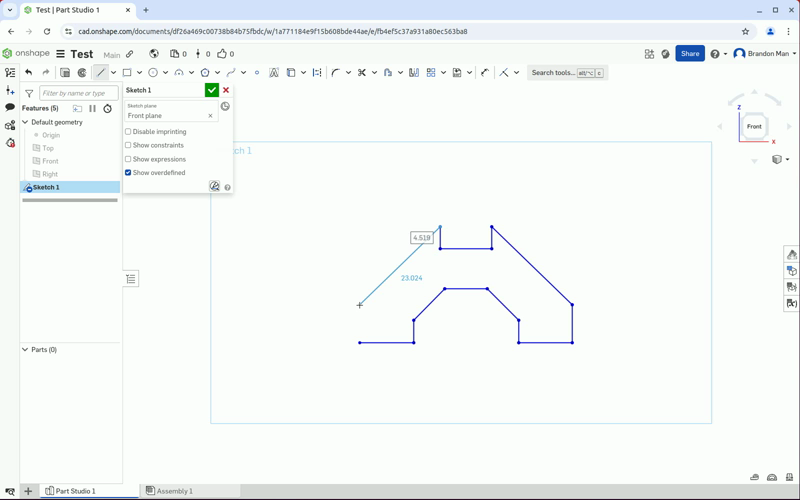
mouse_move(389, 304)
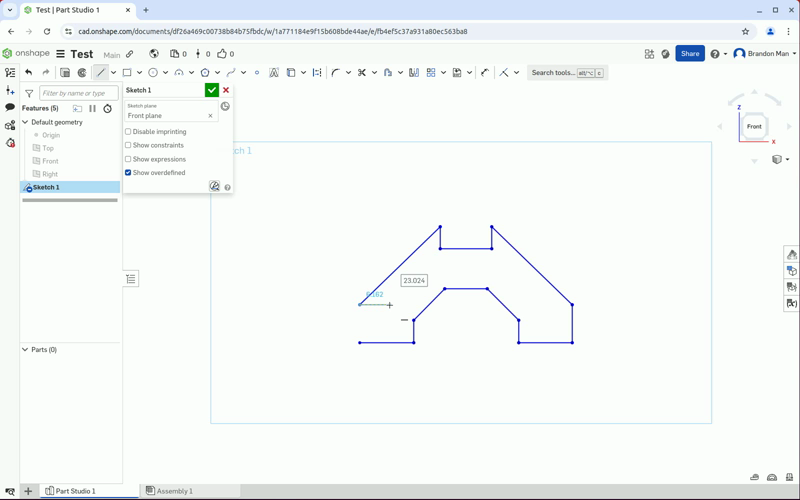
key_down(shift)
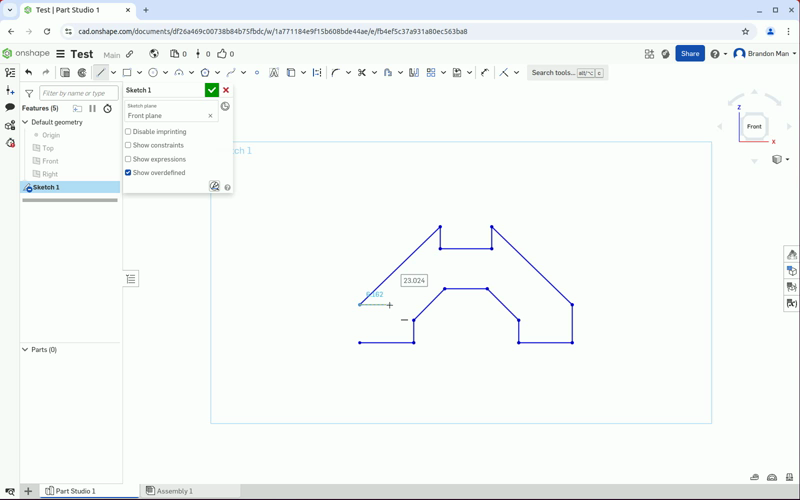
mouse_move(359, 342)
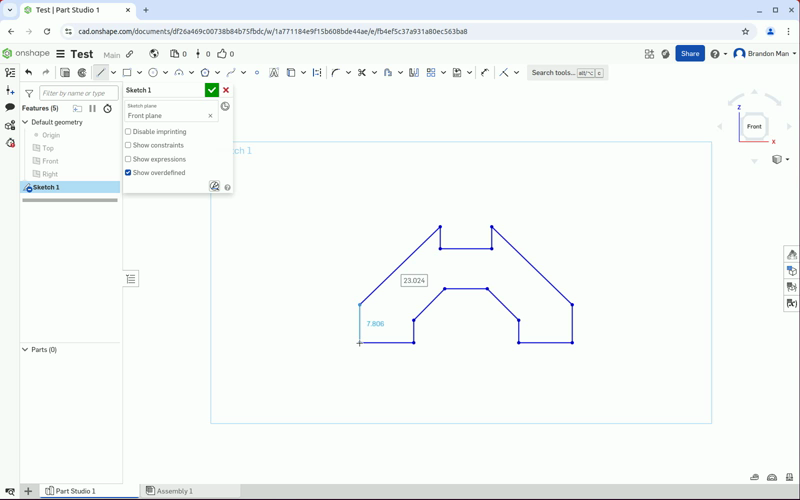
key_up(shift)
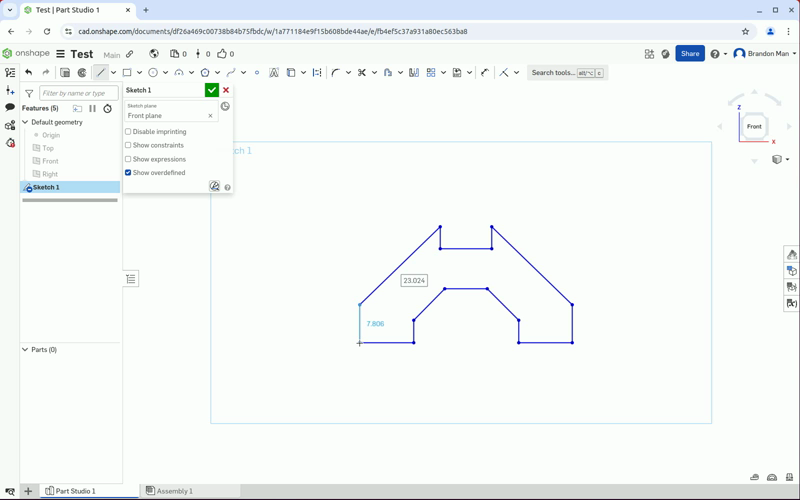
click(359, 342)
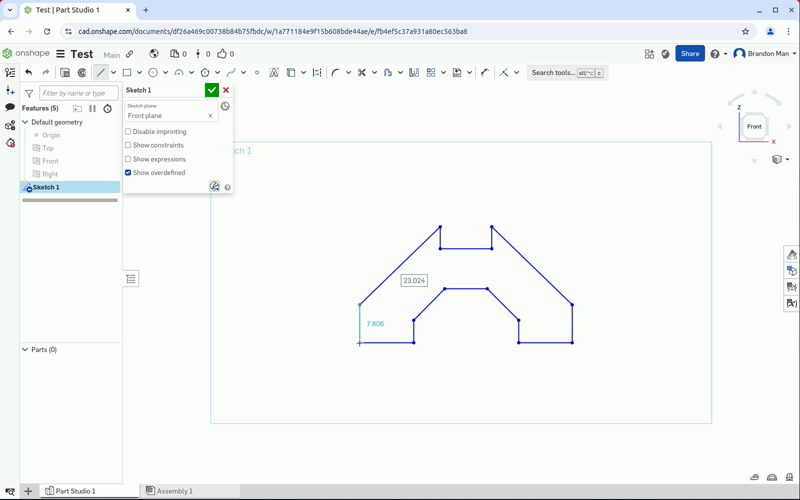
key(esc)
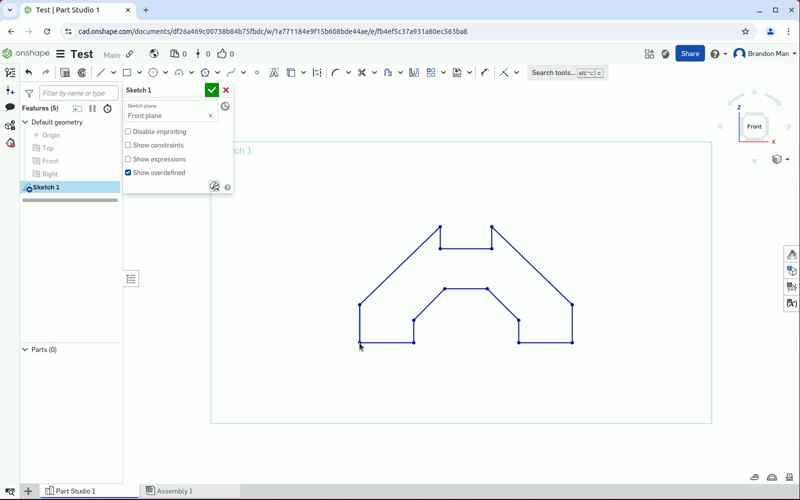
mouse_move(496, 284)
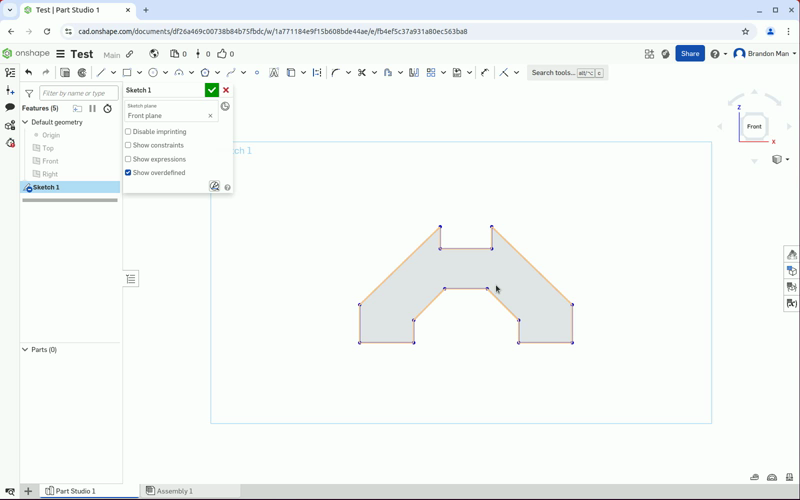
click(496, 284)
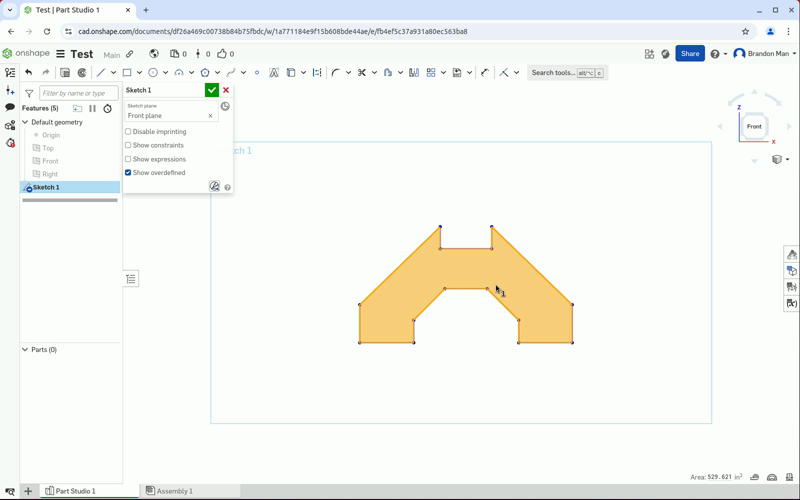
mouse_move(73, 352)
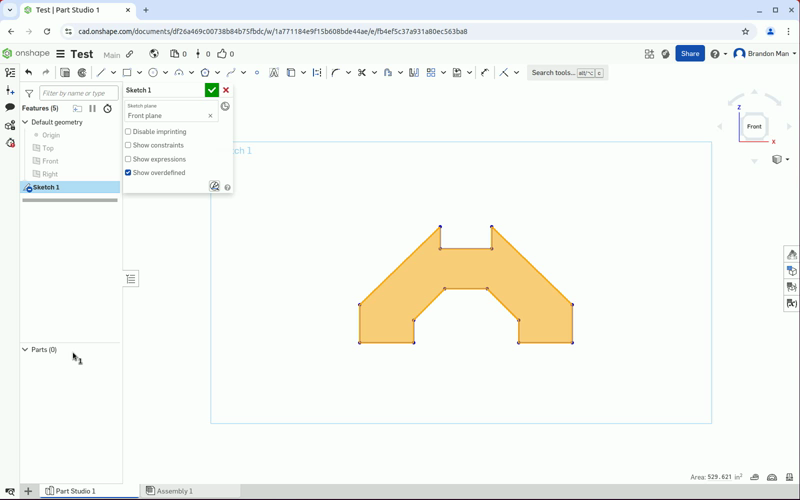
key(shift+y)
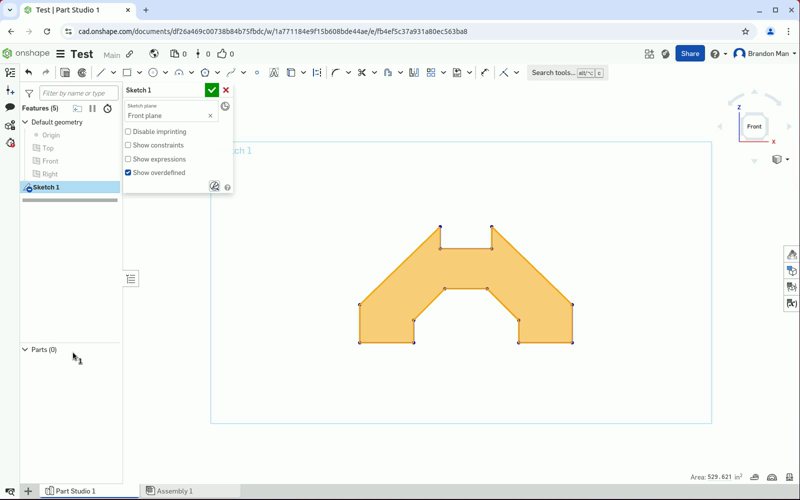
key(shift+e)
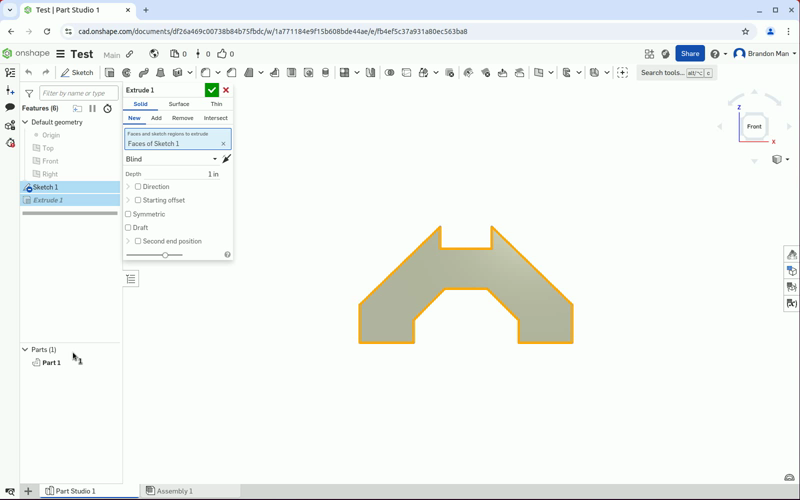
mouse_move(143, 106)
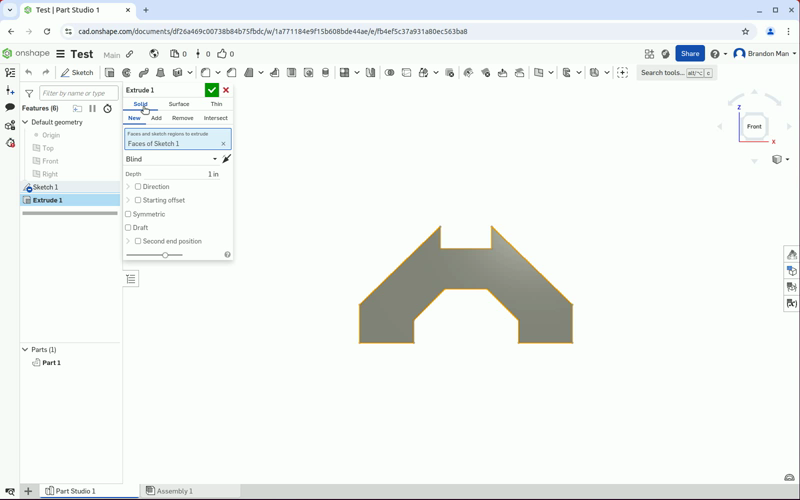
click(143, 106)
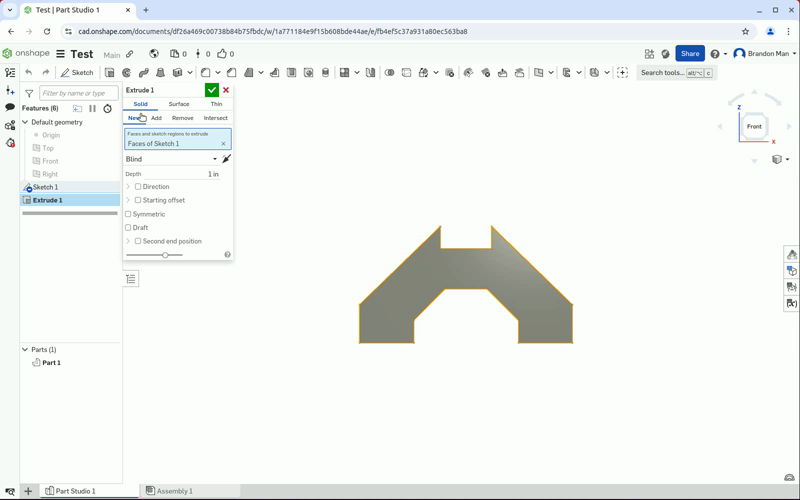
mouse_move(137, 120)
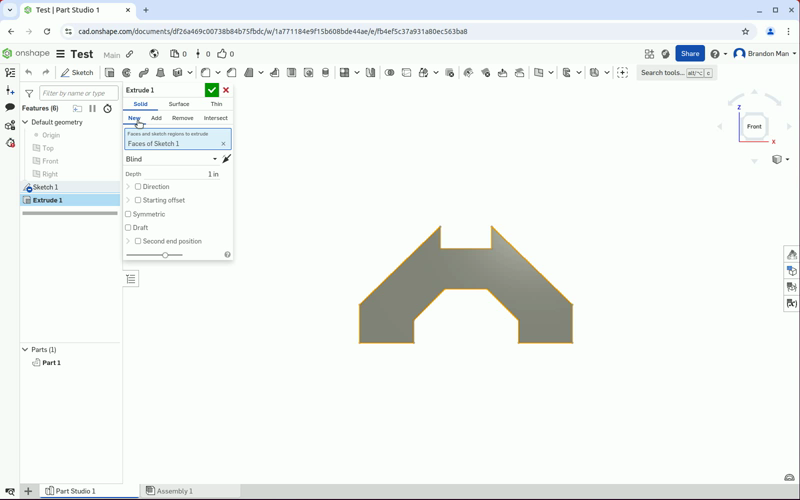
click(137, 120)
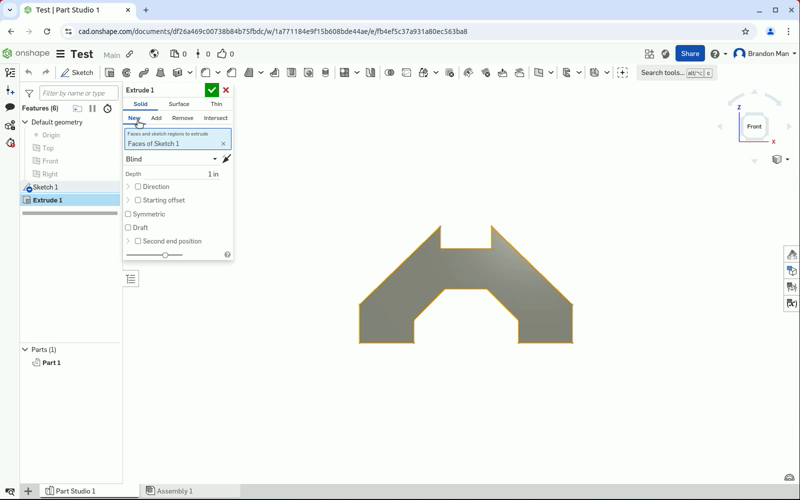
key(tab, 4)
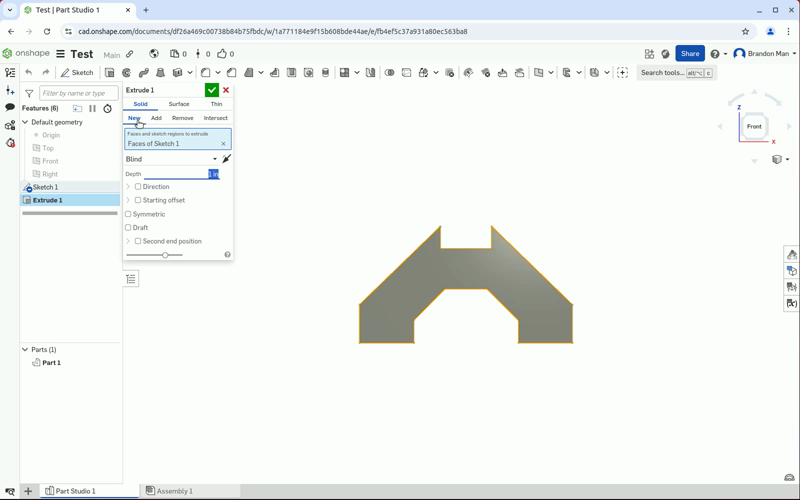
text(4.333)
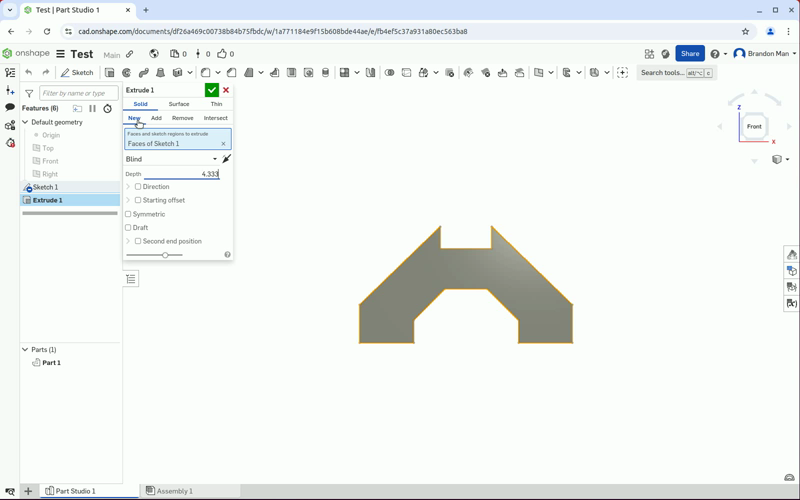
key(enter)
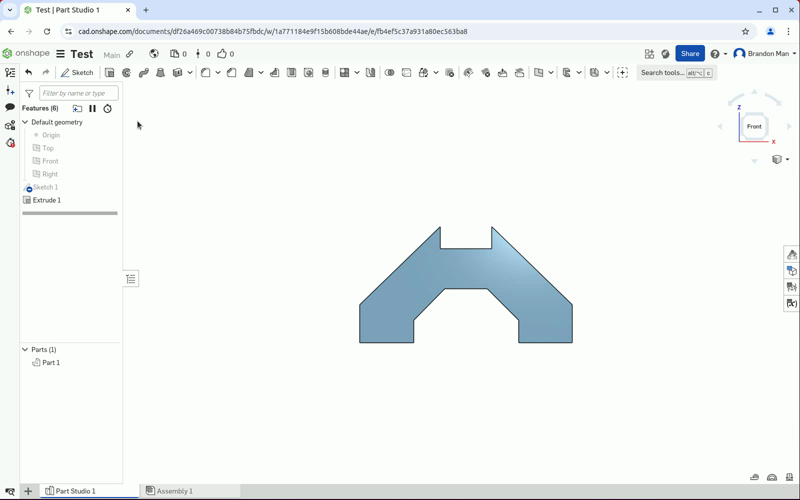
key(shift+h)
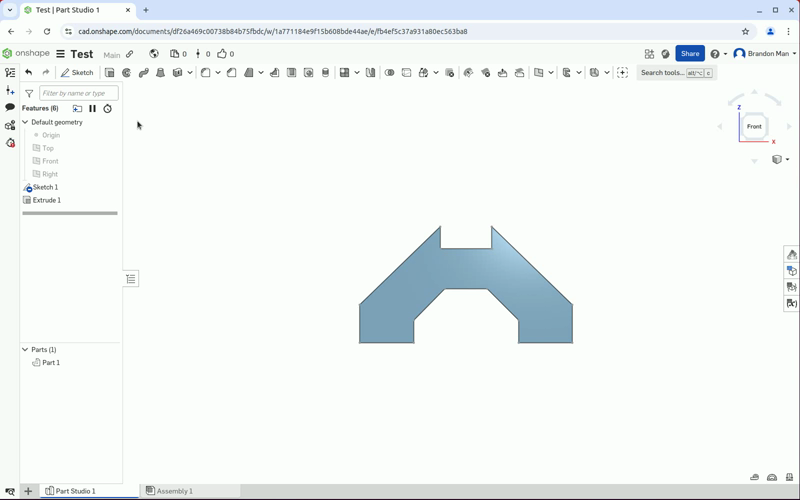
key(shift+h)
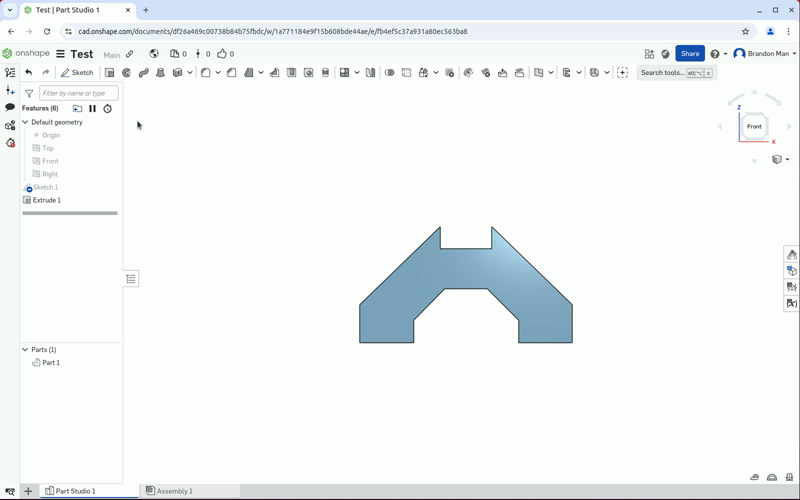
mouse_move(73, 189)
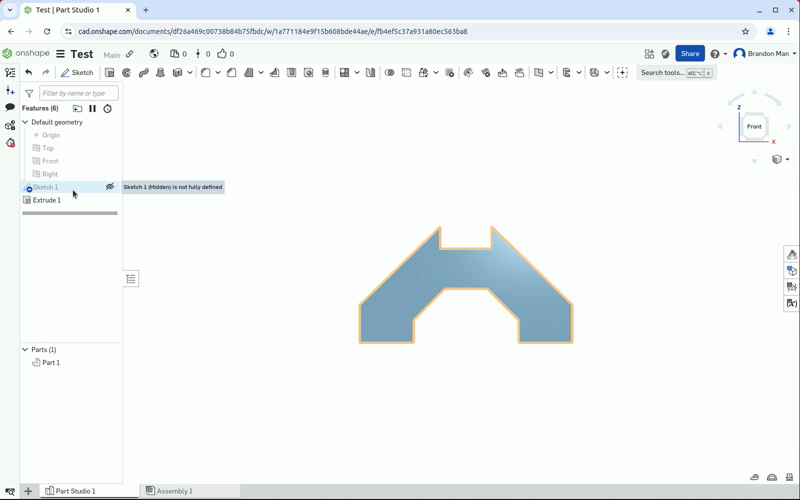
click(73, 189)
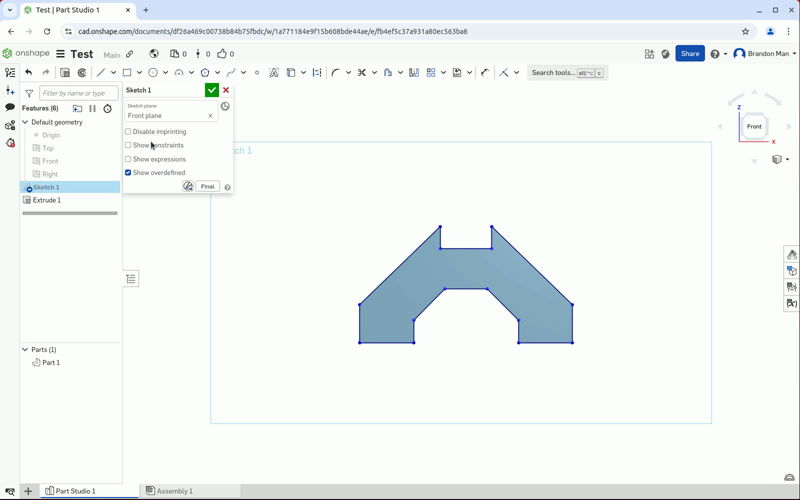
mouse_move(229, 92)
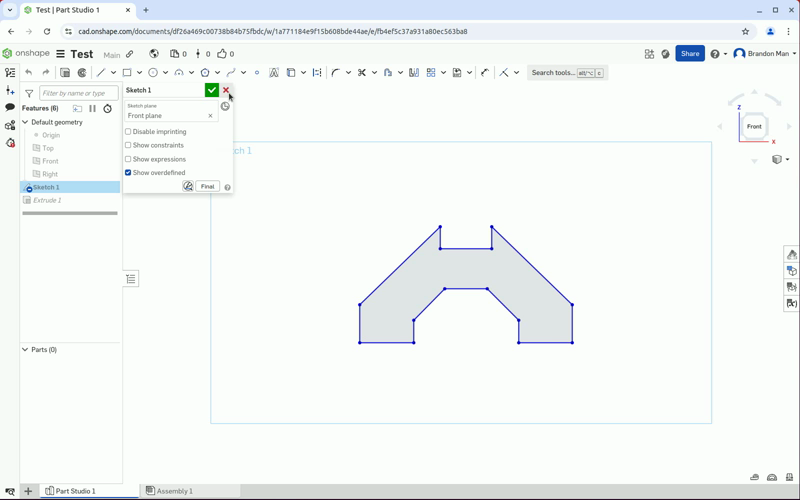
click(229, 92)
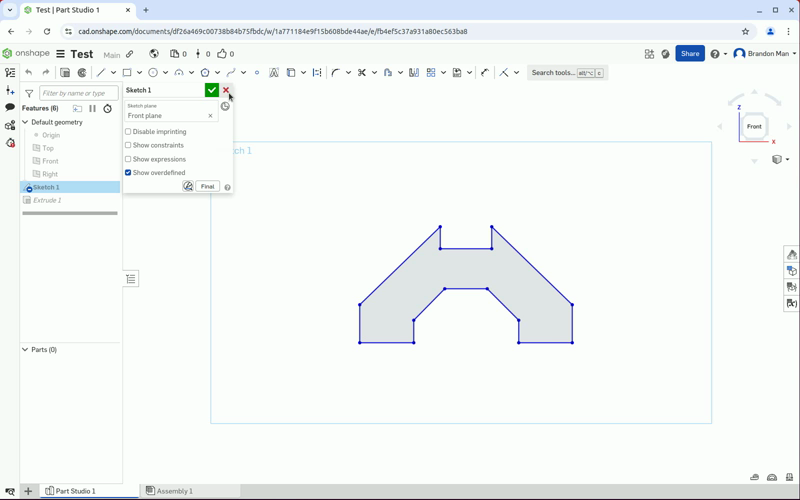
key(shift+s)
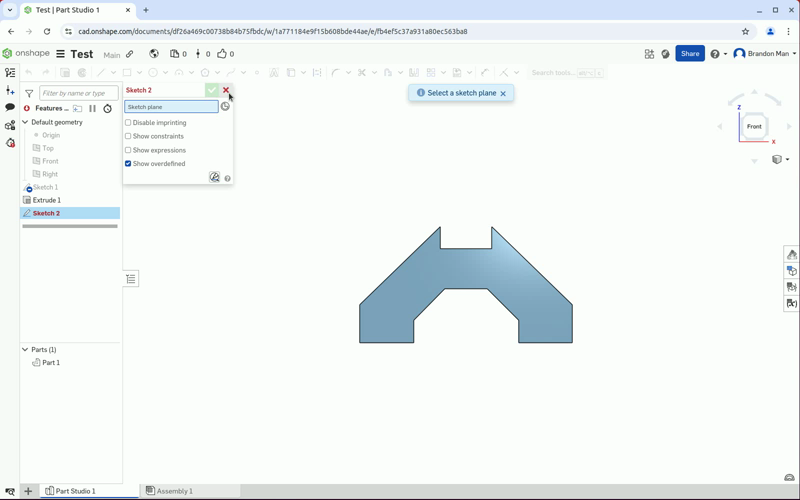
mouse_move(73, 163)
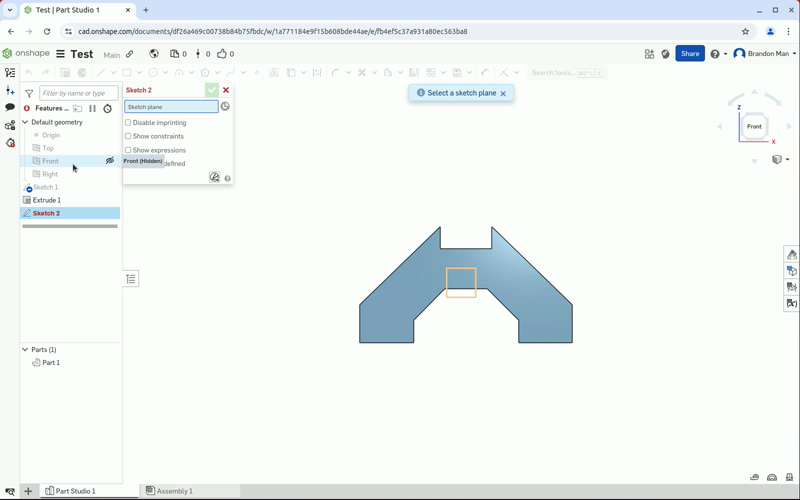
click(73, 163)
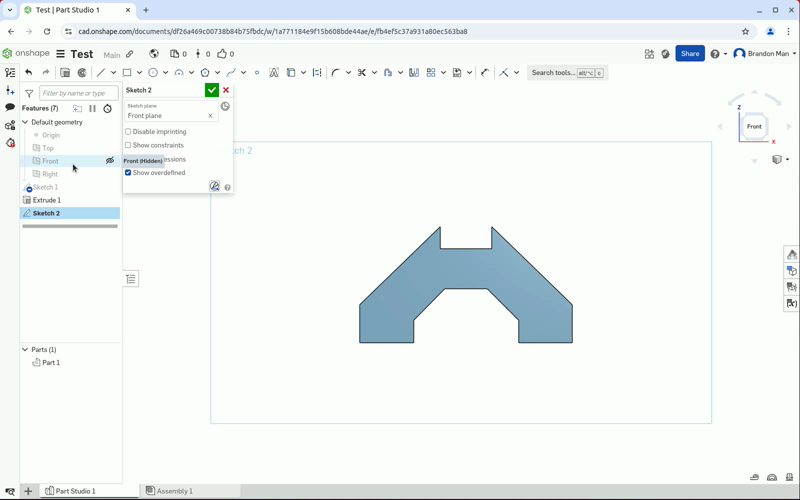
mouse_move(73, 352)
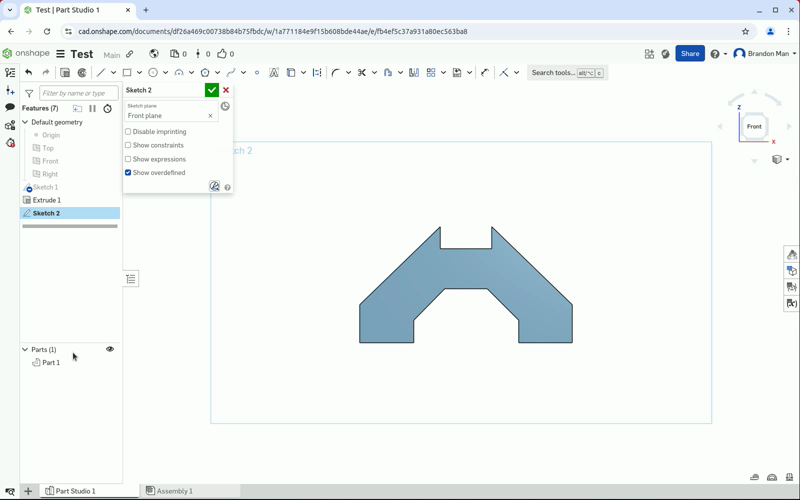
key(y)
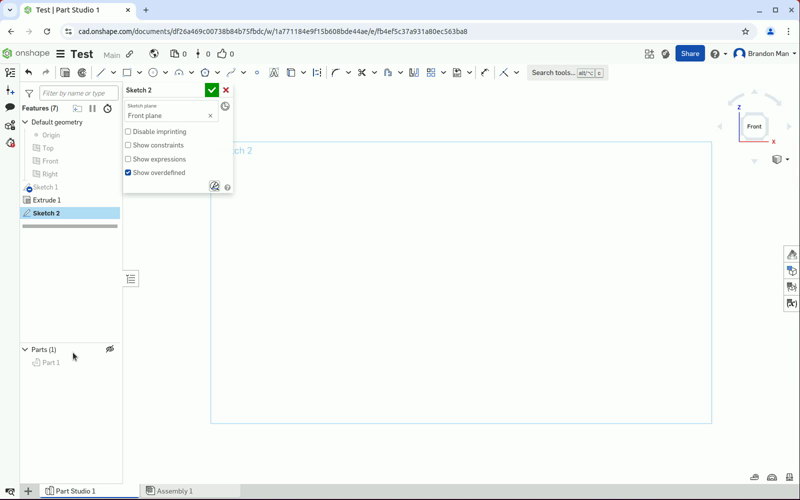
key(l)
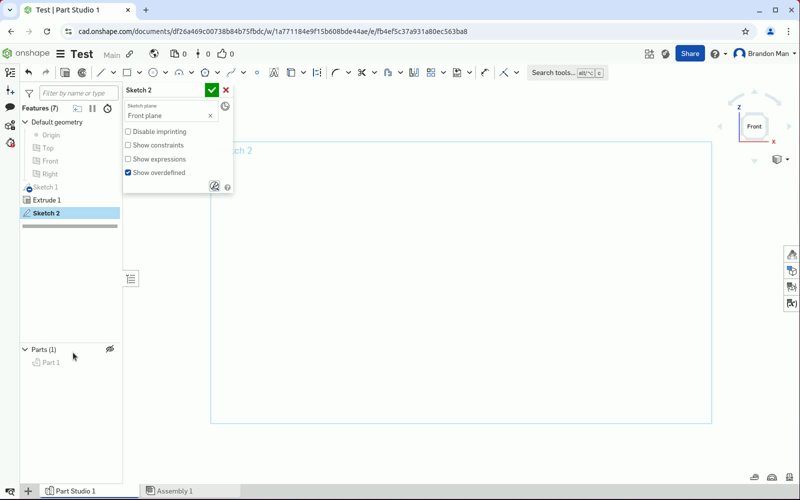
key_down(shift)
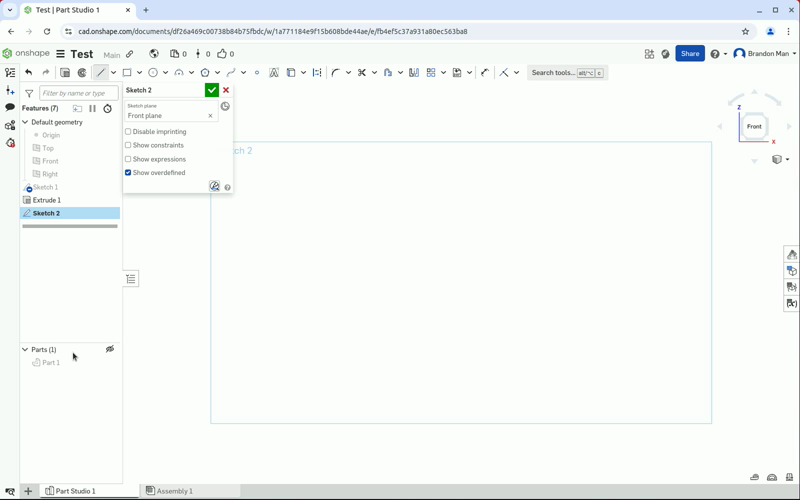
mouse_move(412, 342)
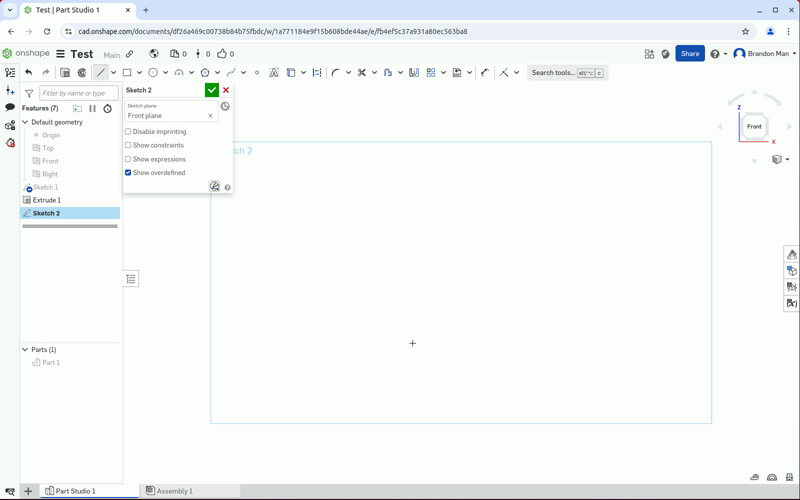
click(412, 342)
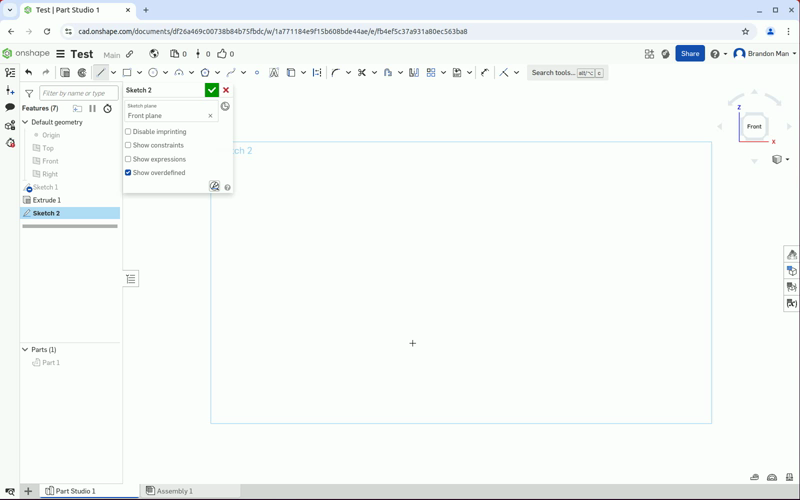
key_up(shift)
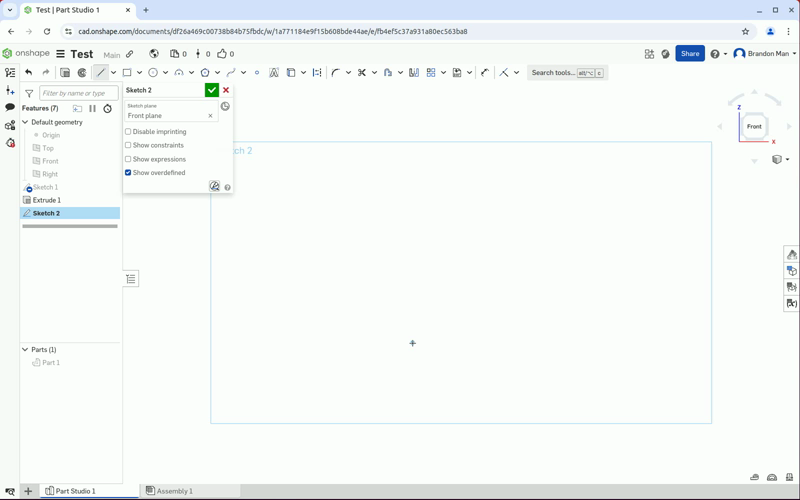
key_down(shift)
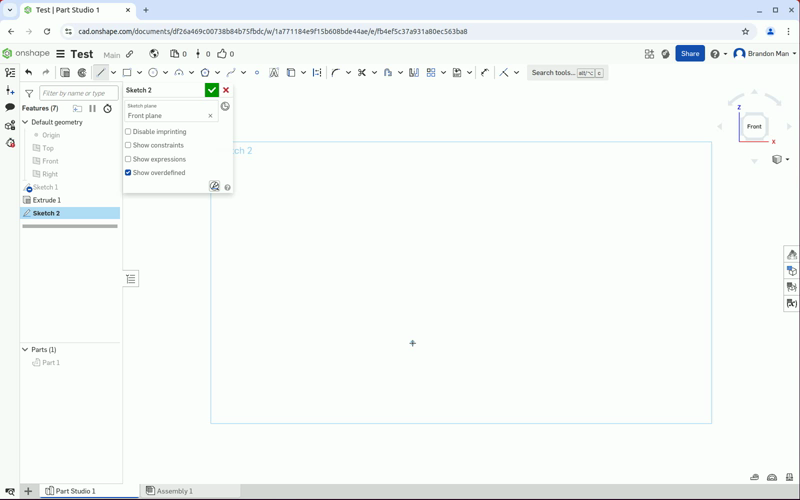
mouse_move(442, 342)
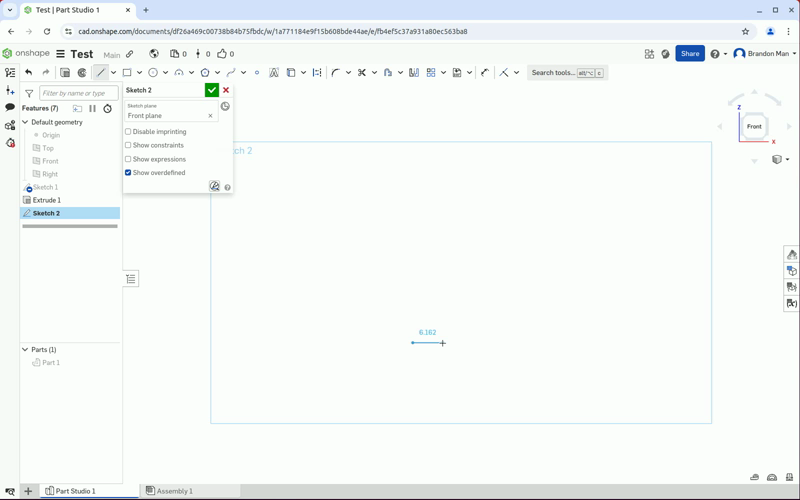
mouse_move(439, 342)
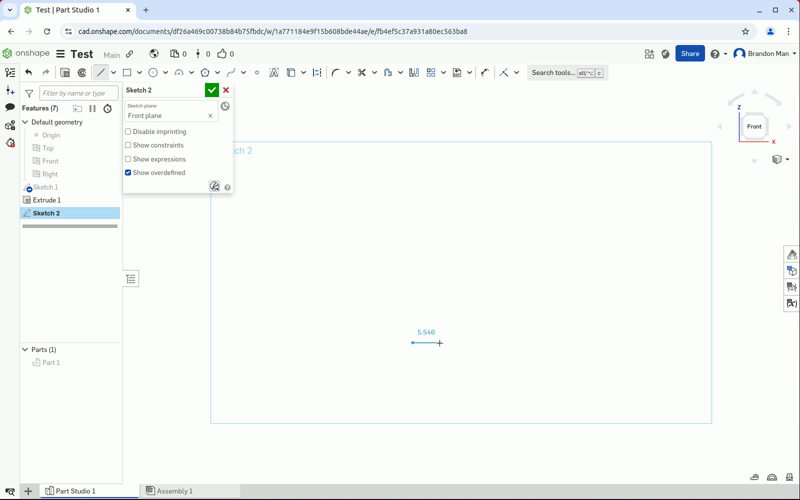
click(439, 342)
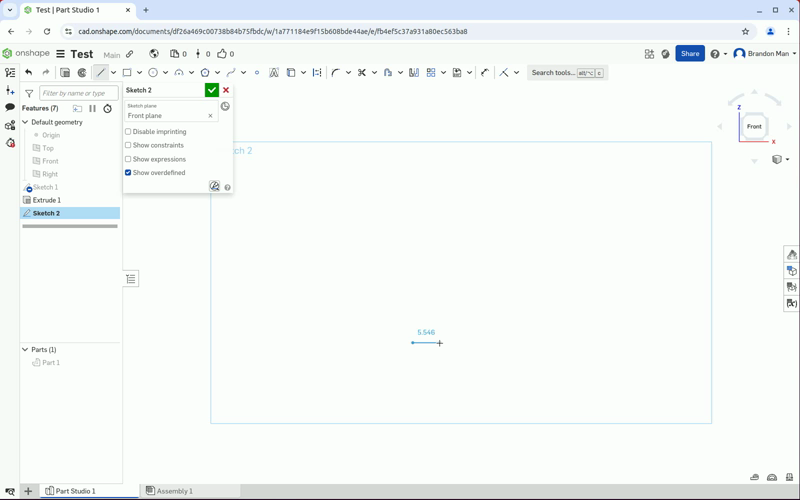
key_up(shift)
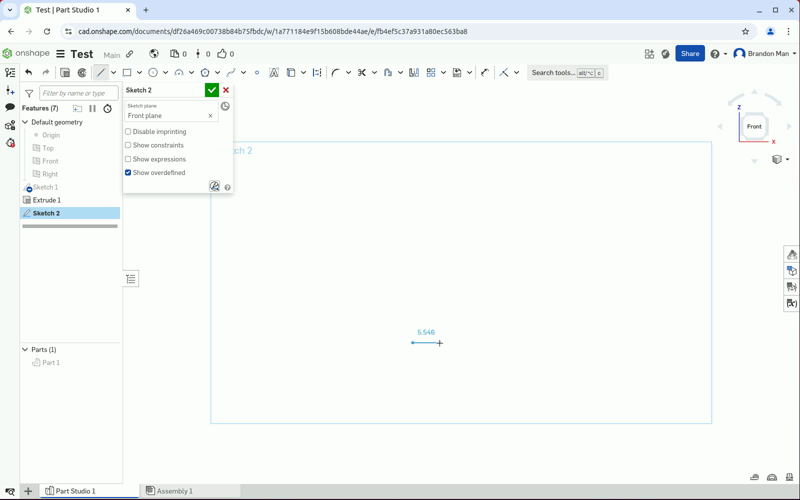
key_down(shift)
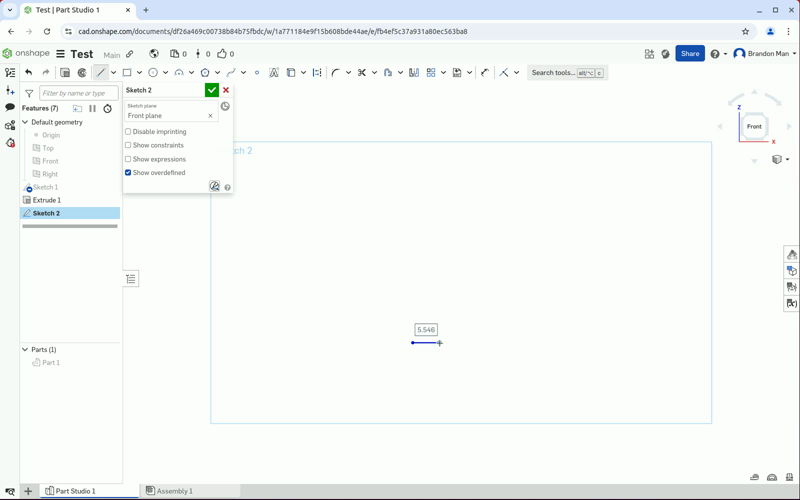
mouse_move(469, 342)
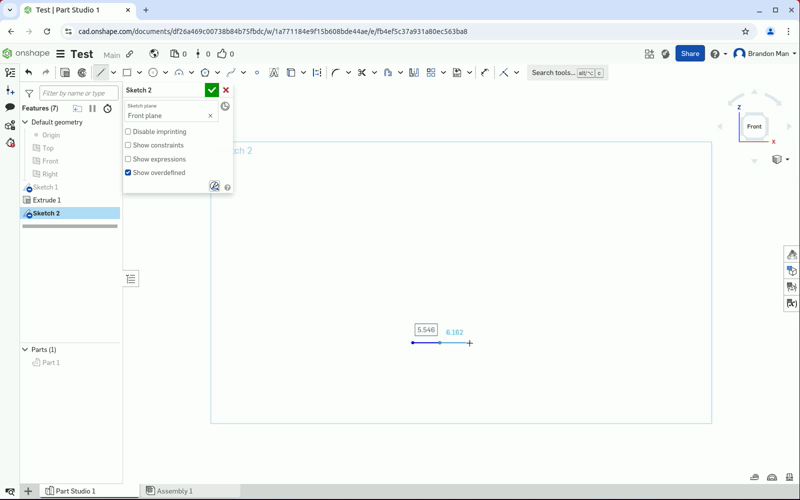
mouse_move(492, 342)
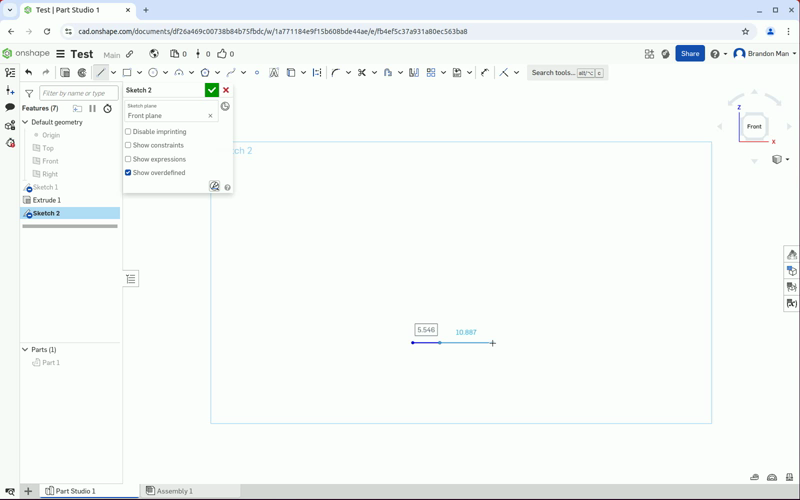
click(492, 342)
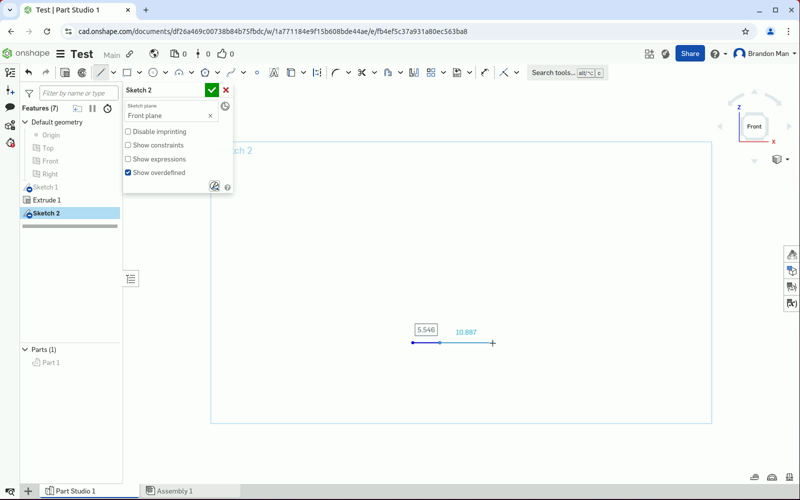
key_up(shift)
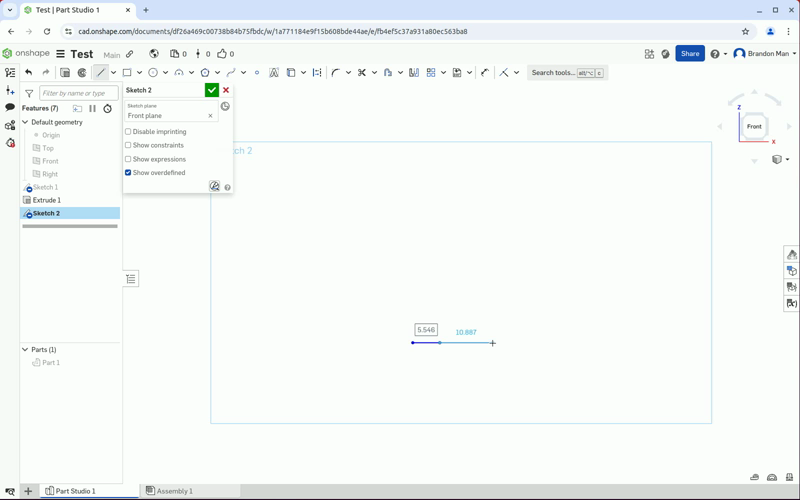
key_down(shift)
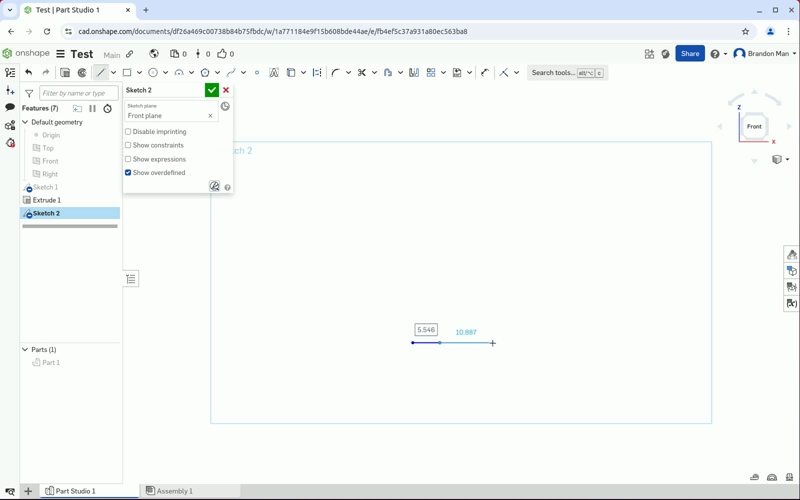
mouse_move(522, 342)
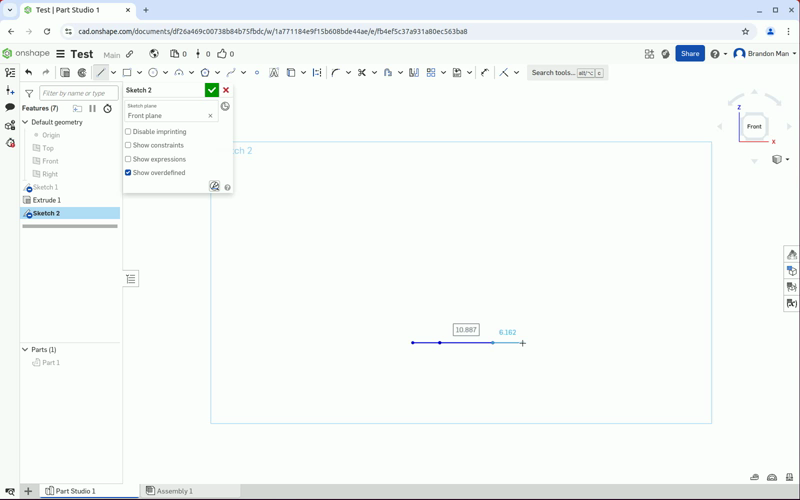
mouse_move(519, 342)
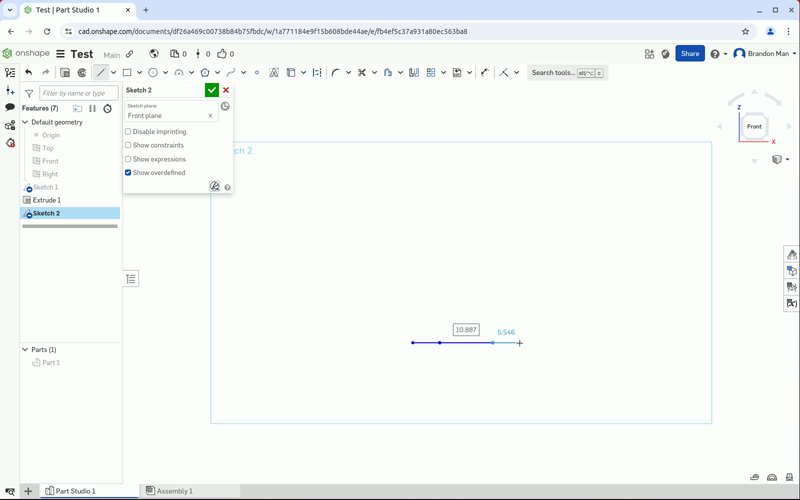
click(519, 342)
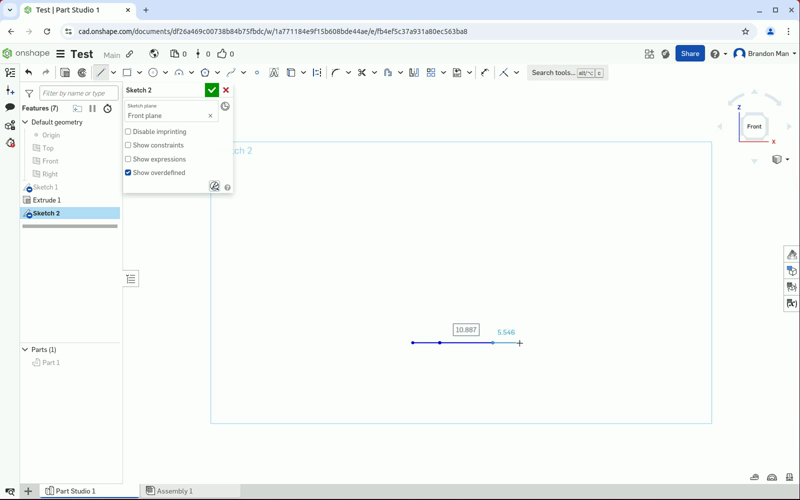
key_up(shift)
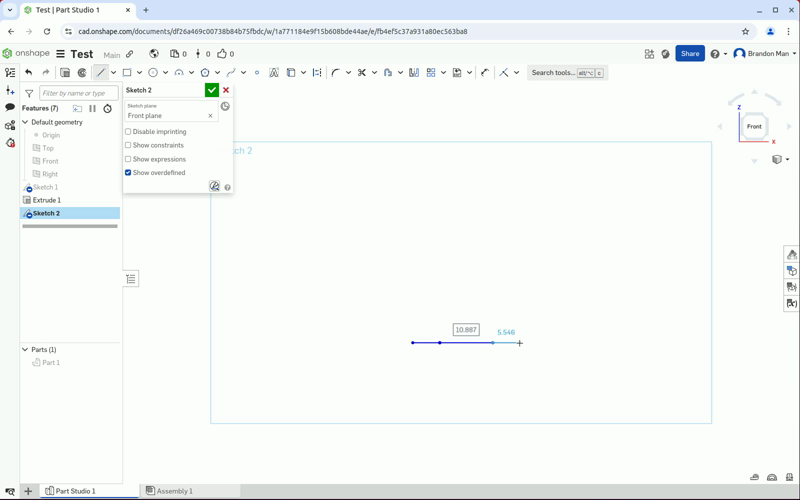
key_down(shift)
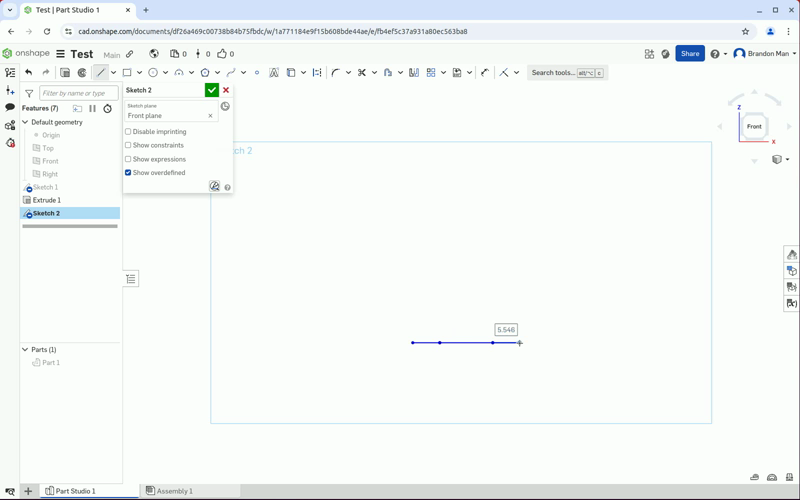
mouse_move(549, 342)
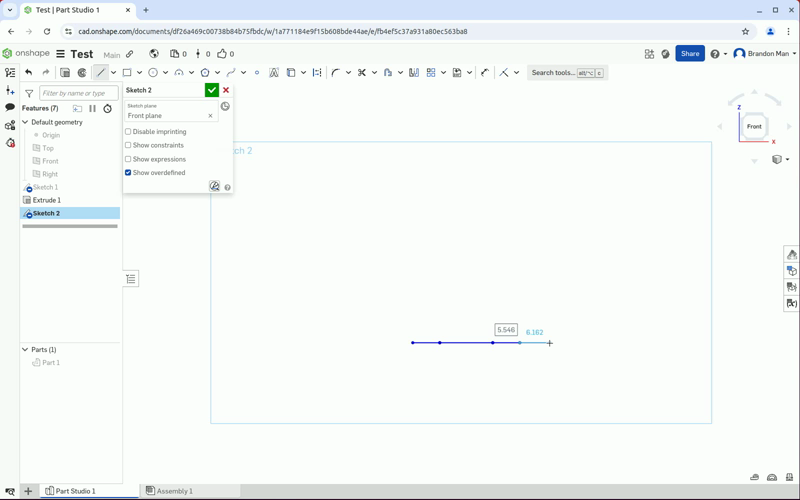
mouse_move(519, 321)
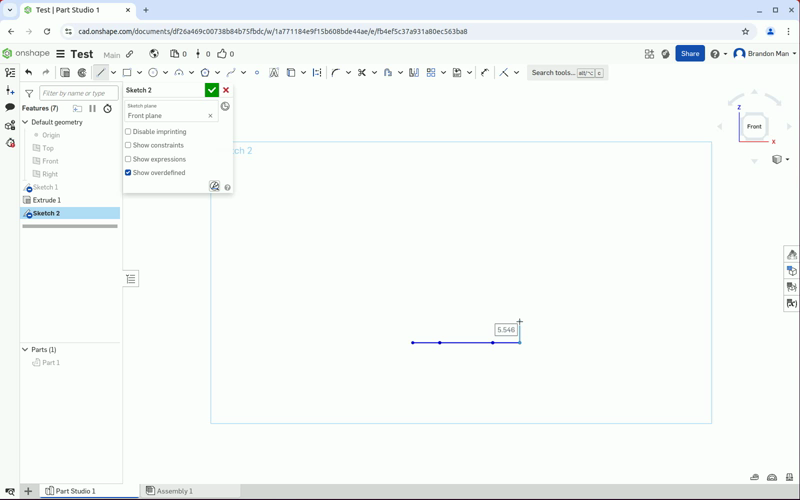
click(519, 321)
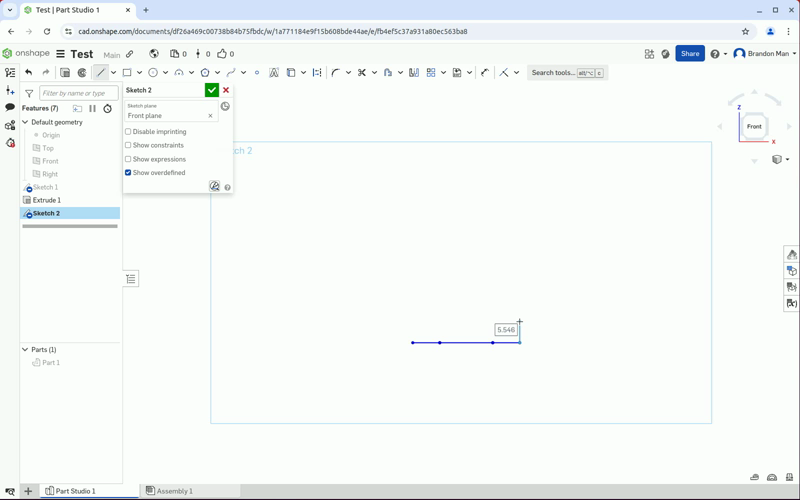
key_up(shift)
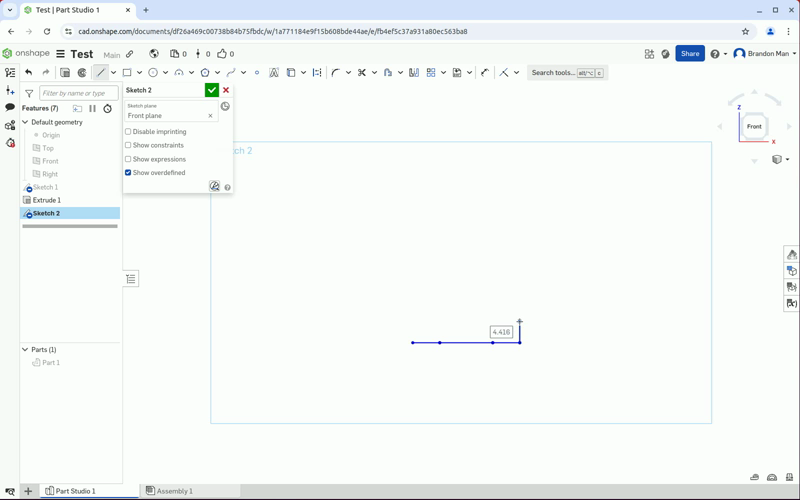
key_down(shift)
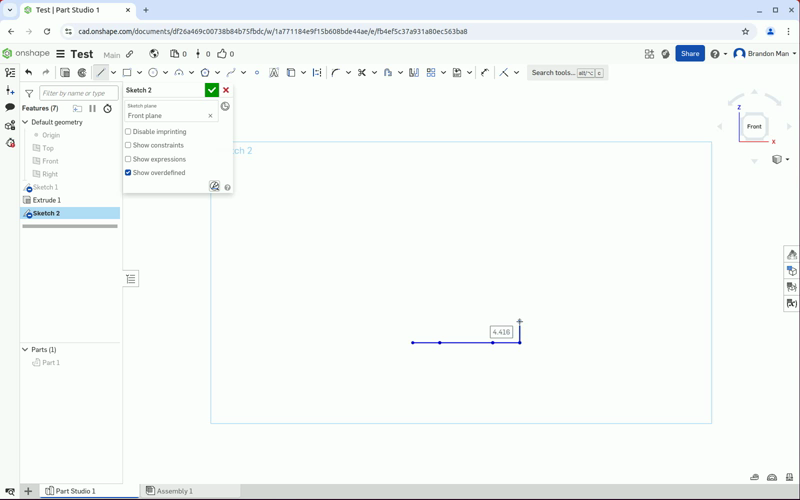
mouse_move(549, 321)
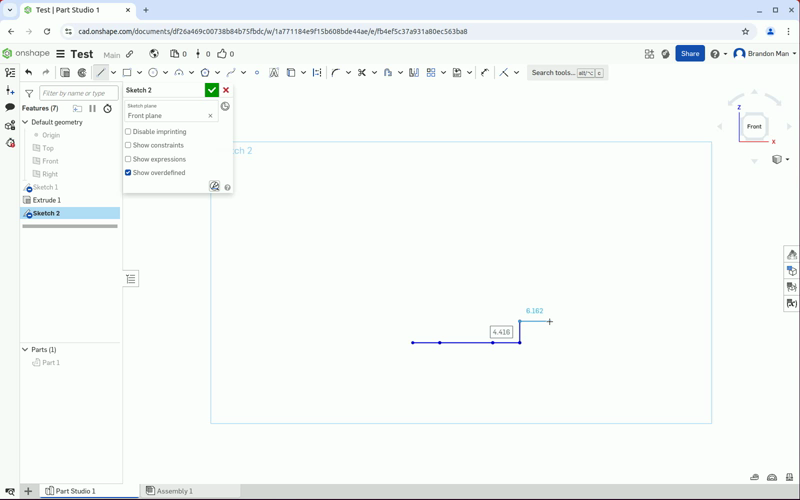
mouse_move(486, 288)
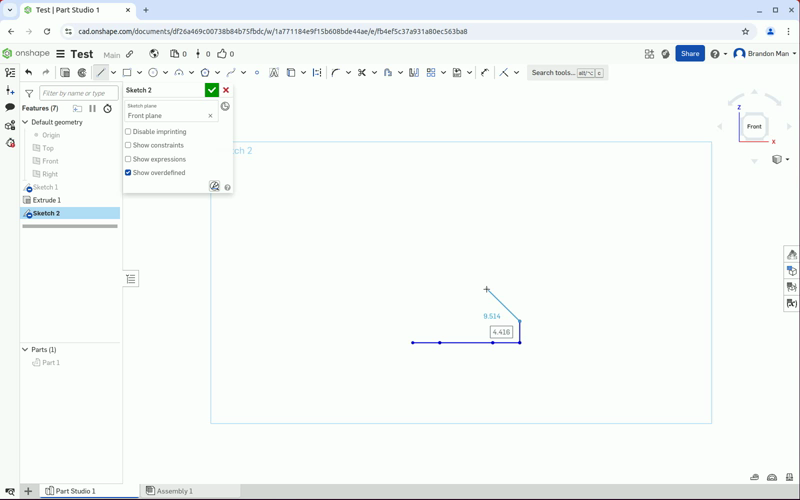
click(486, 288)
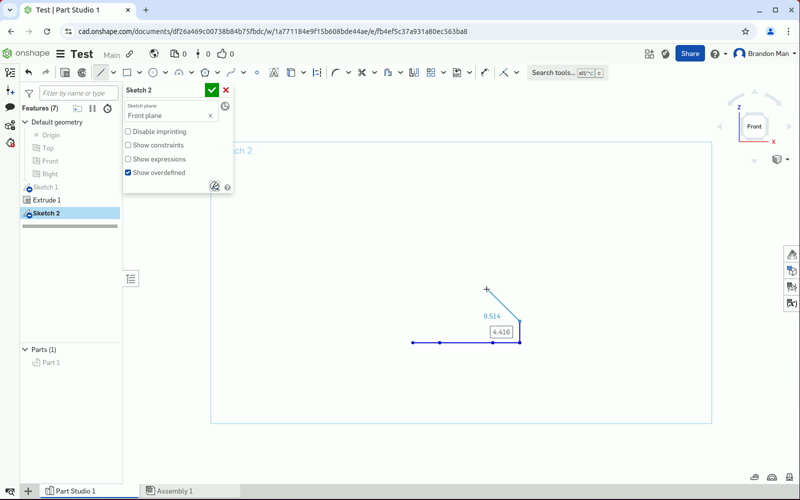
key_up(shift)
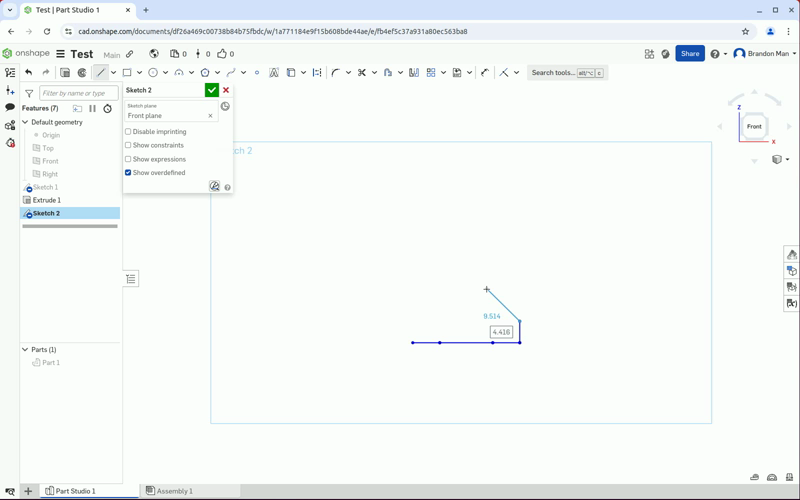
key_down(shift)
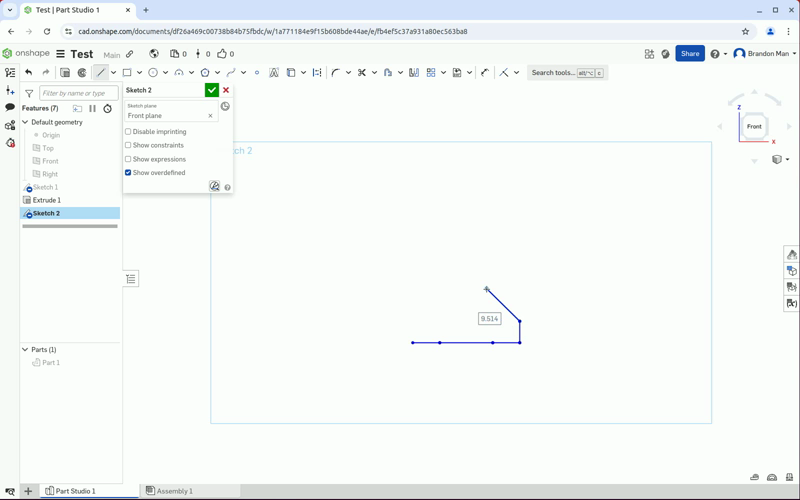
mouse_move(516, 288)
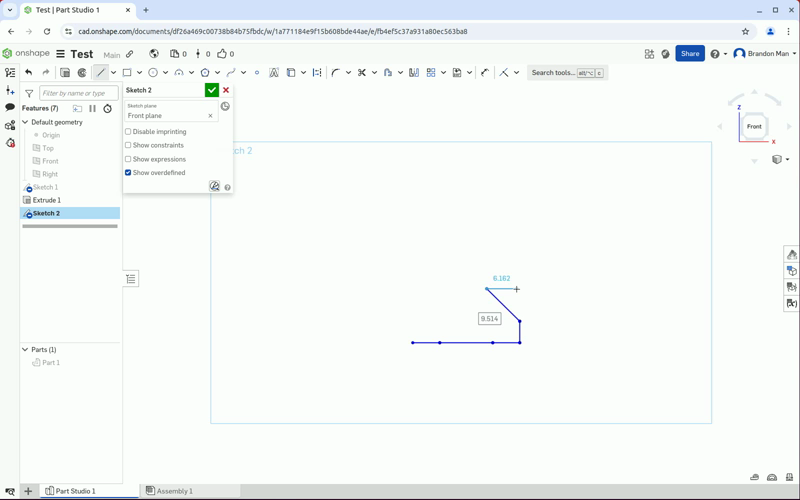
mouse_move(444, 288)
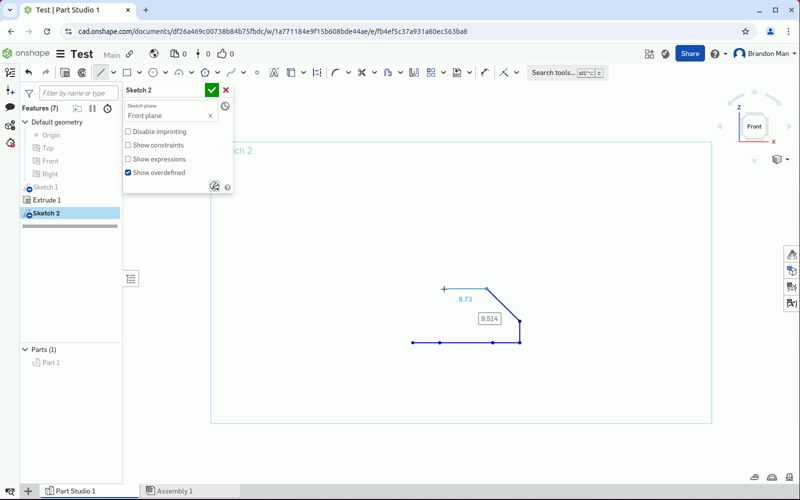
click(444, 288)
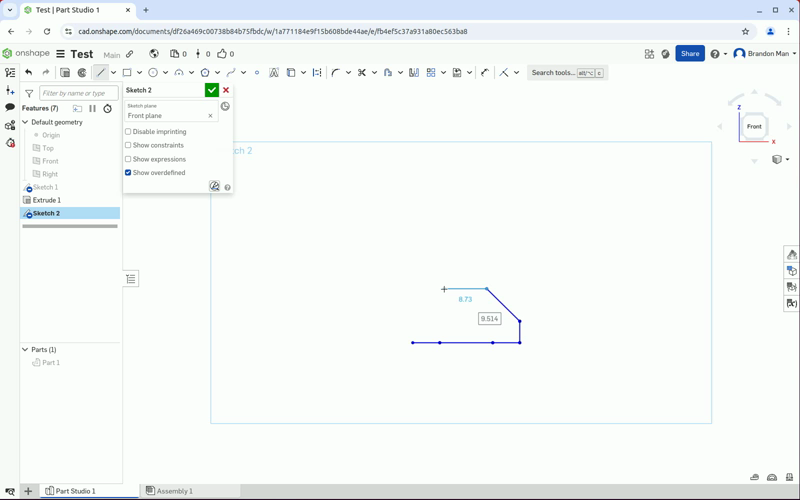
key_up(shift)
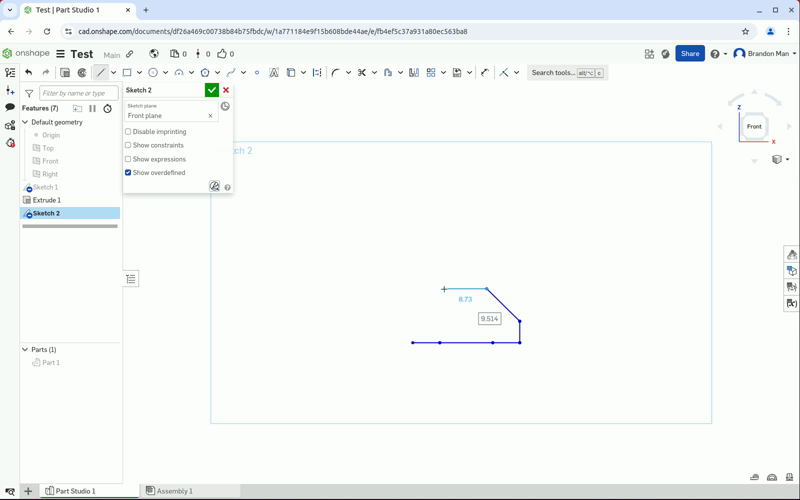
key_down(shift)
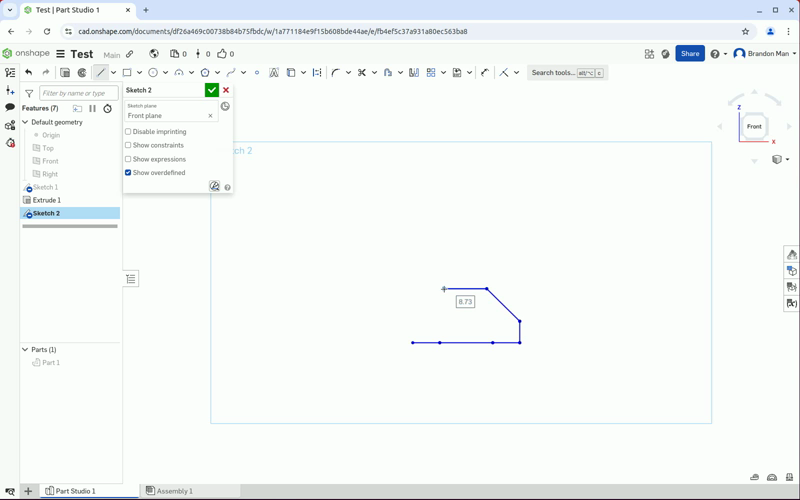
mouse_move(474, 288)
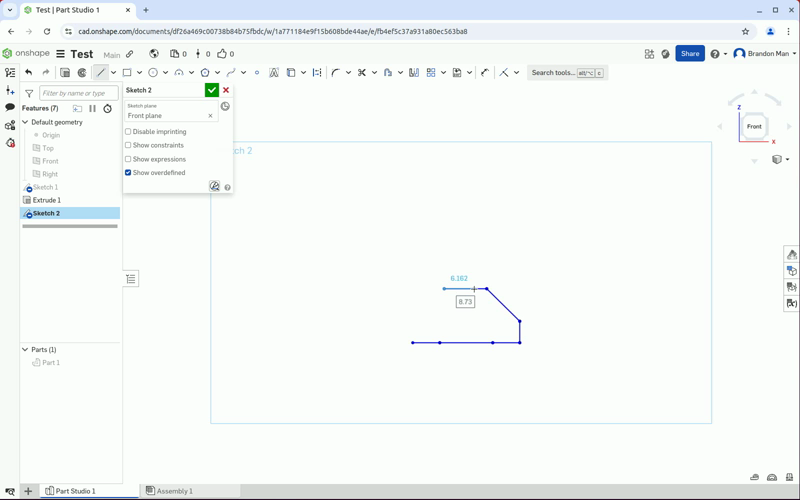
mouse_move(412, 321)
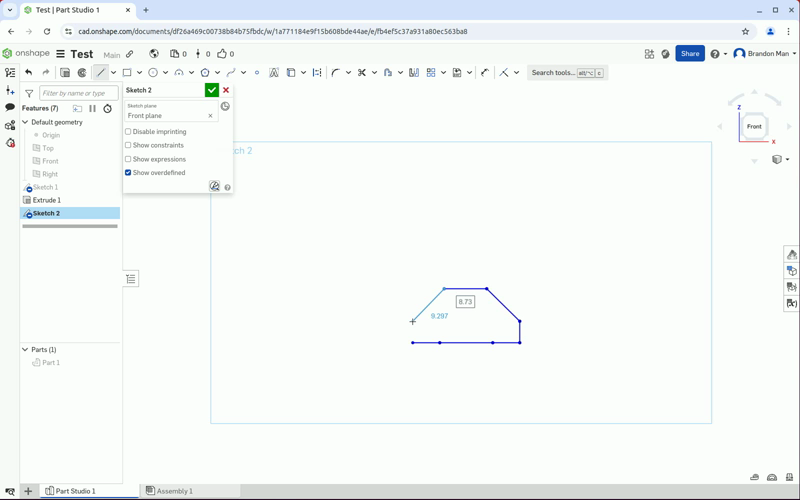
click(412, 321)
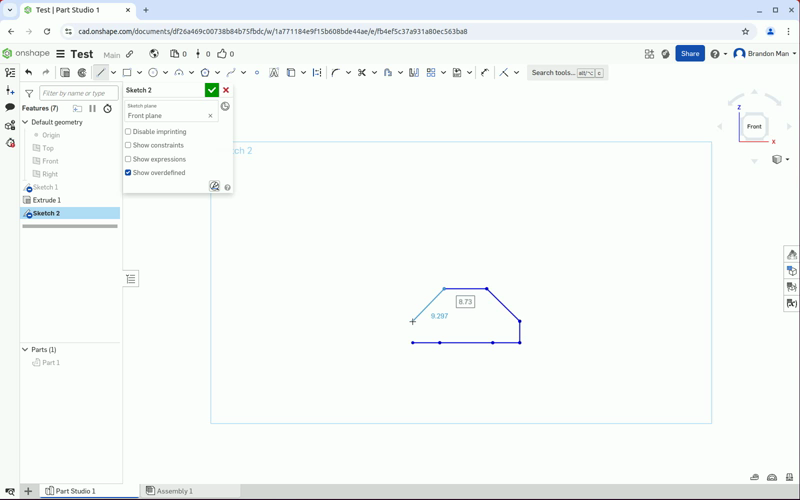
key_up(shift)
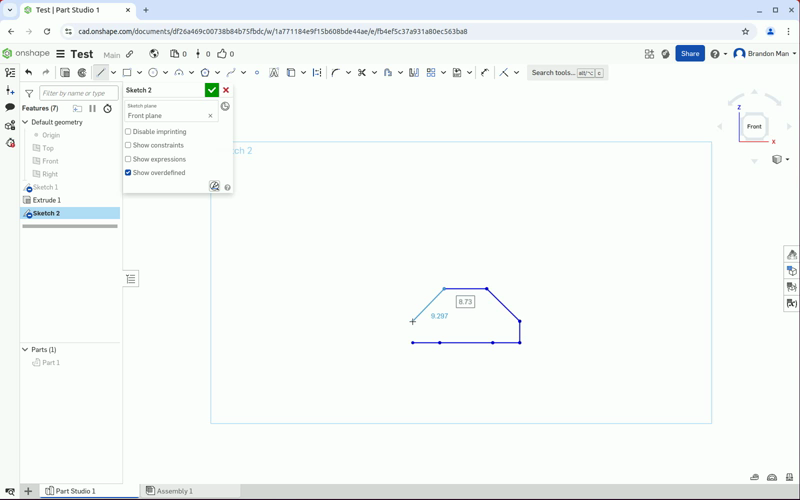
mouse_move(442, 321)
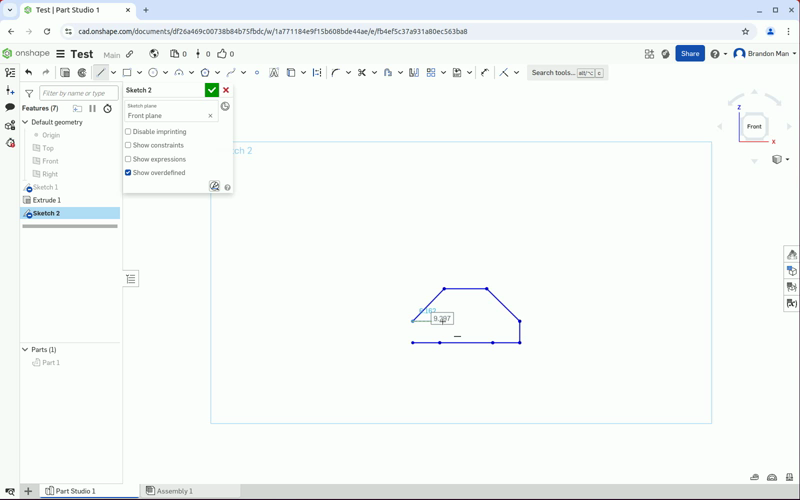
key_down(shift)
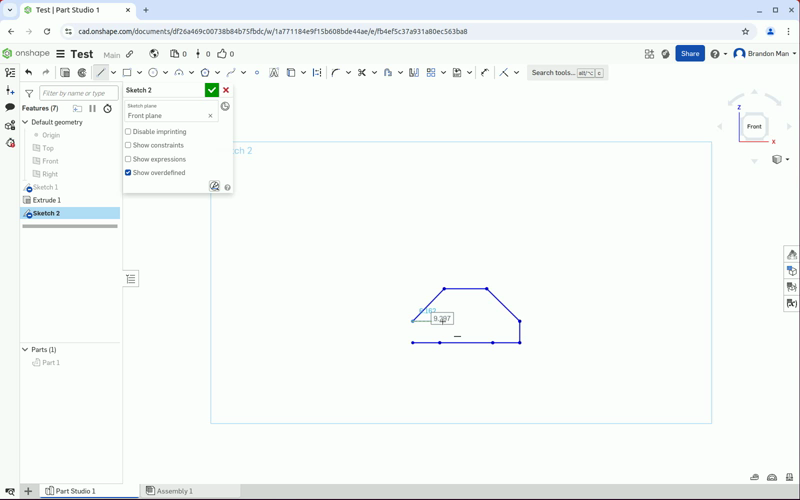
mouse_move(412, 342)
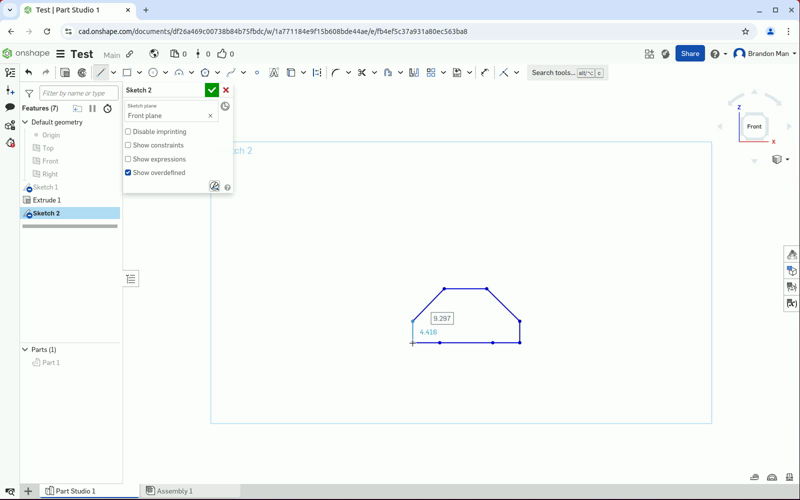
key_up(shift)
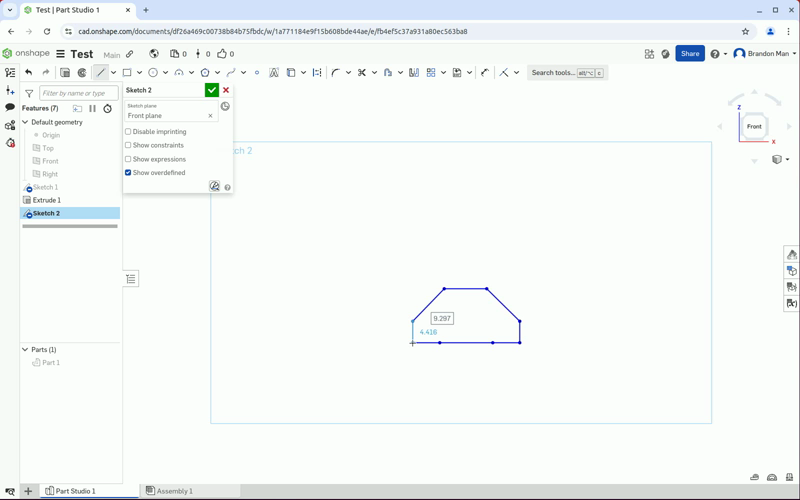
click(412, 342)
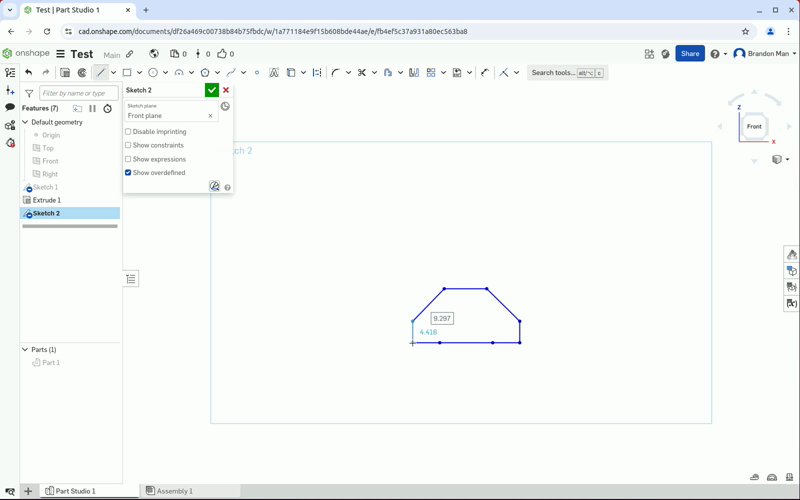
key(esc)
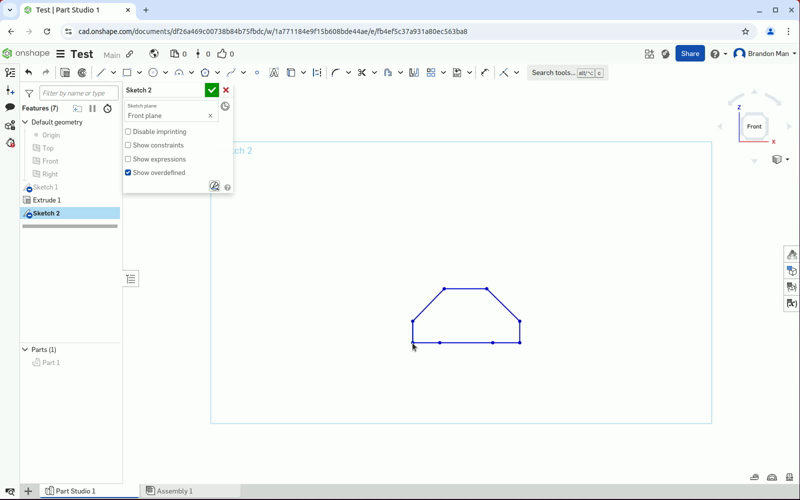
mouse_move(447, 328)
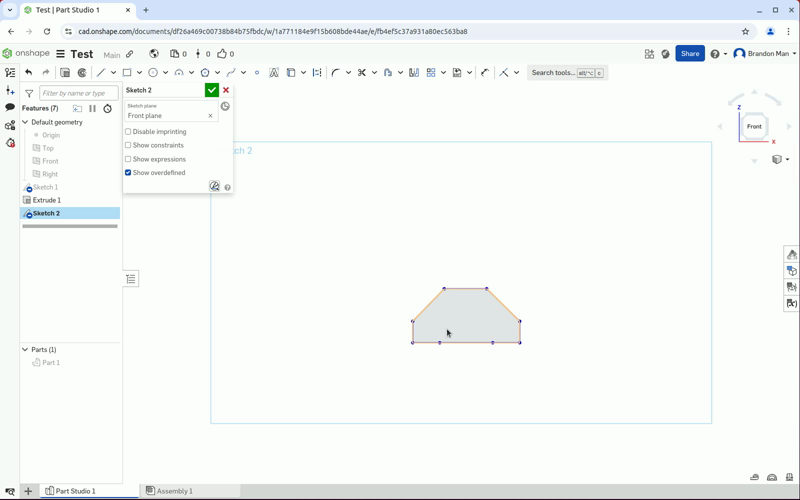
click(447, 328)
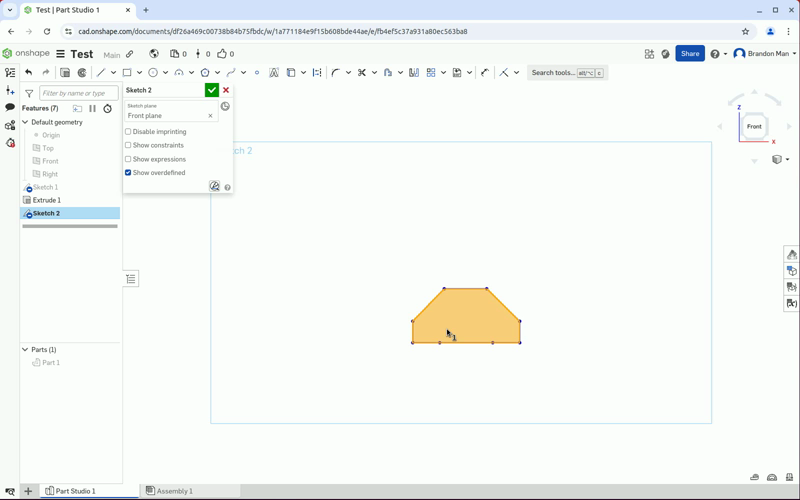
mouse_move(73, 352)
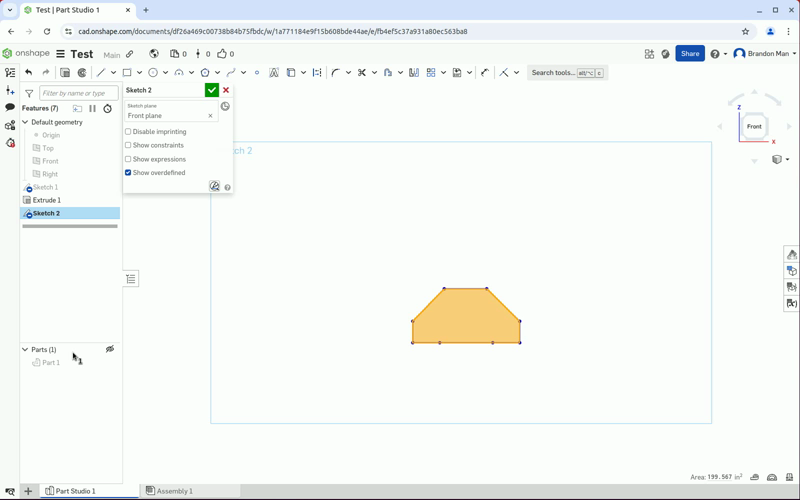
key(shift+y)
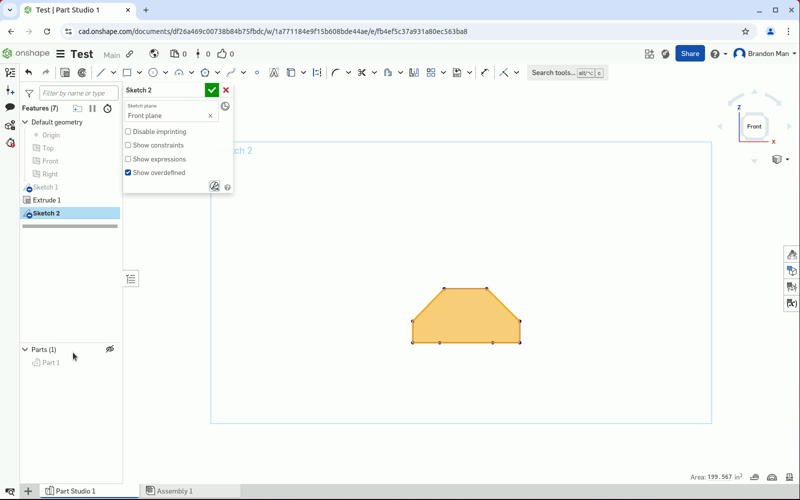
key(shift+e)
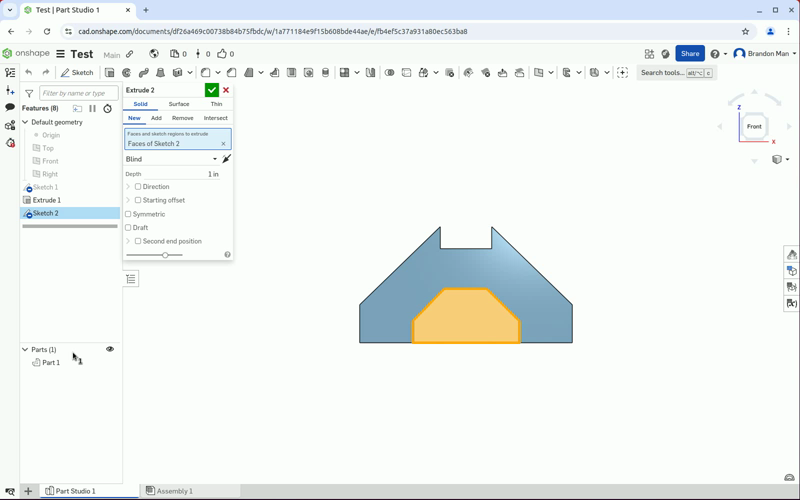
mouse_move(143, 106)
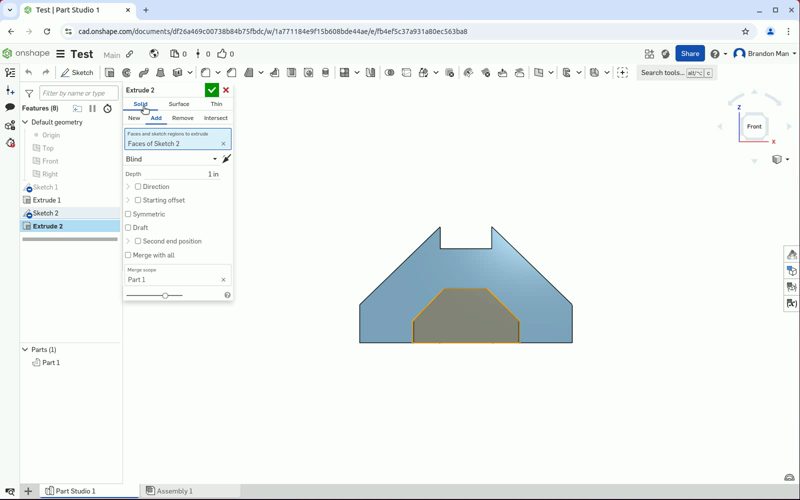
click(143, 106)
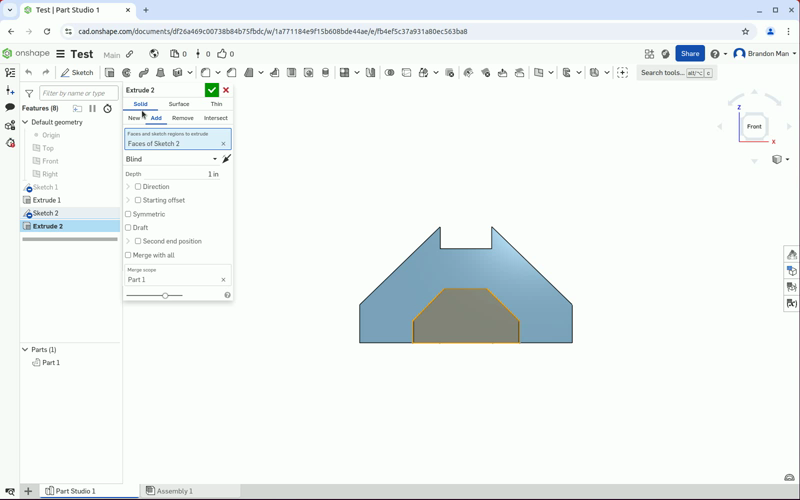
mouse_move(137, 120)
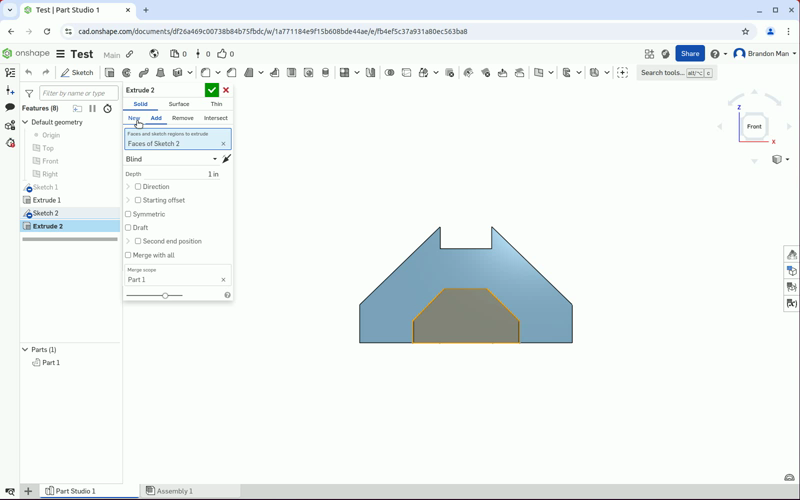
click(137, 120)
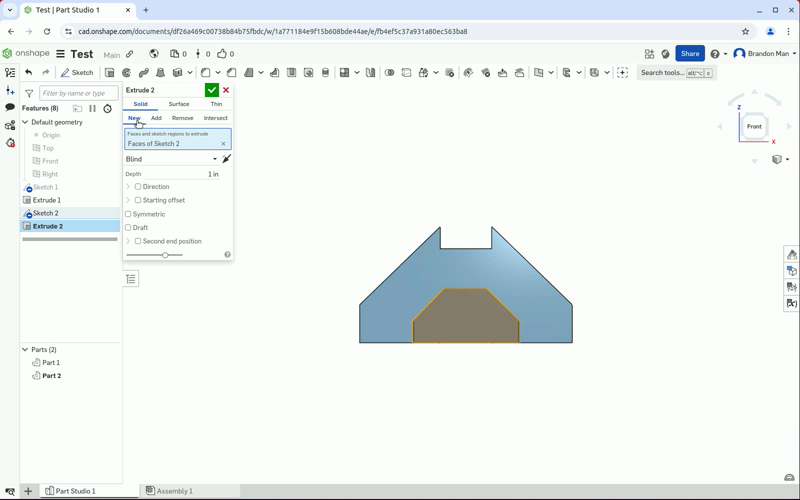
key(tab, 4)
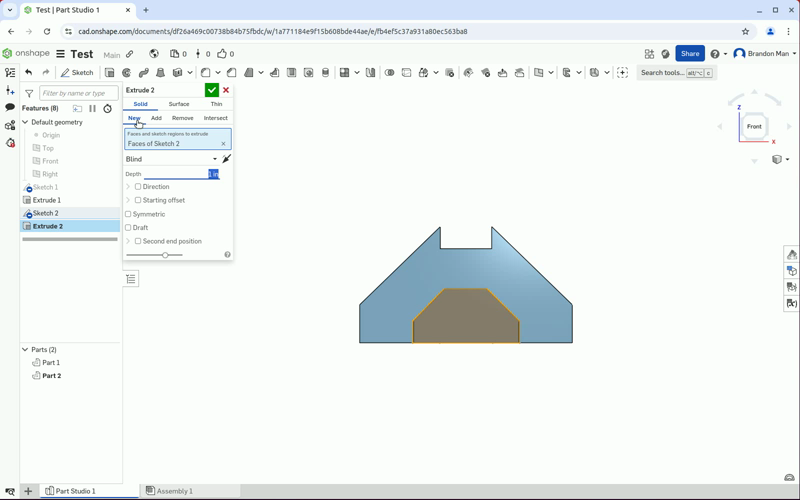
text(15.405)
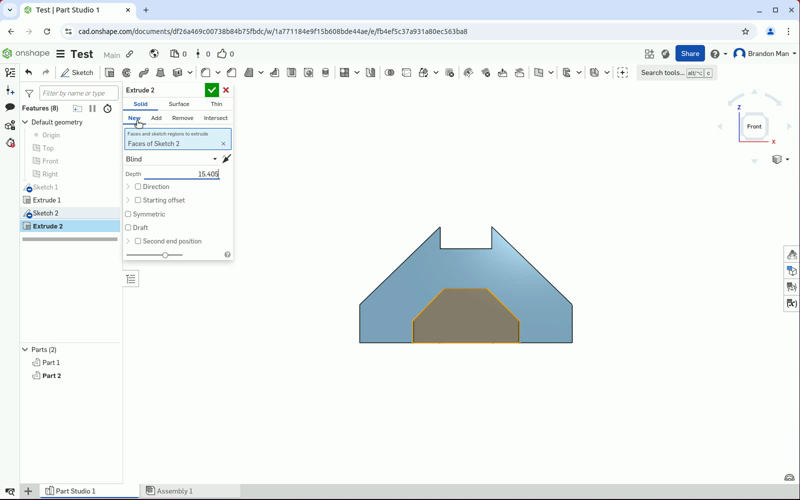
key(enter)
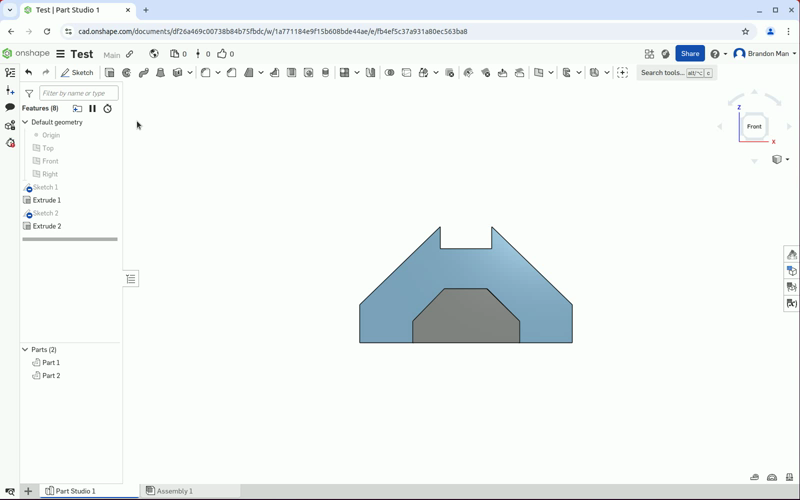
key(shift+h)
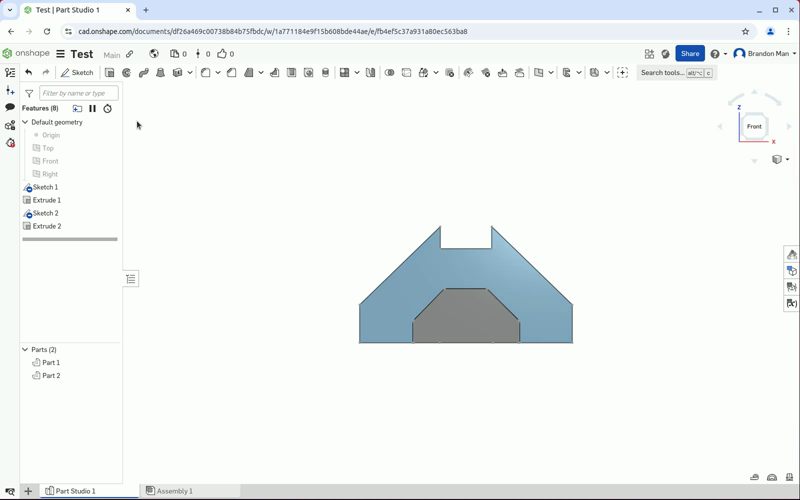
key(shift+h)
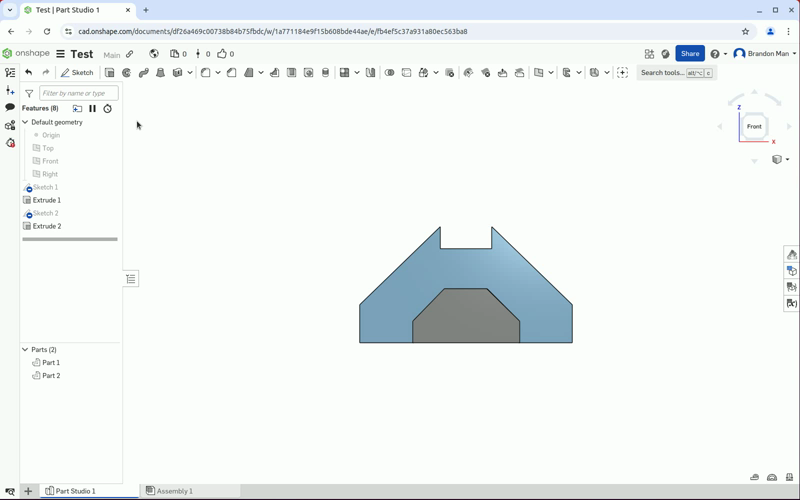
mouse_move(73, 189)
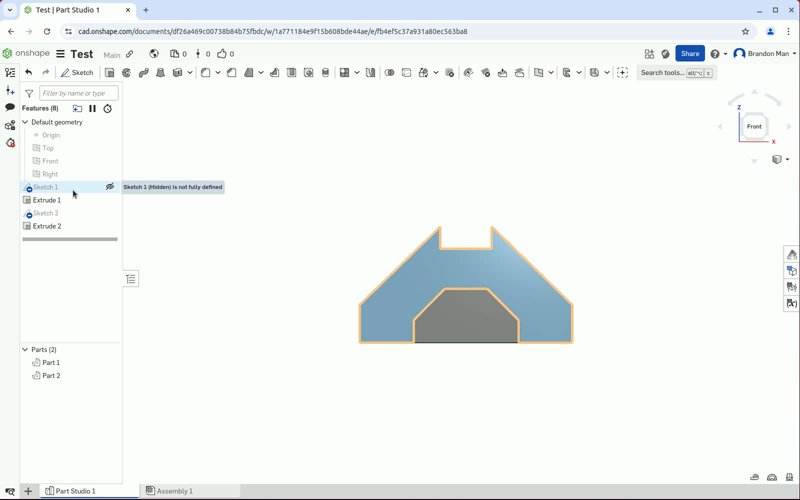
click(73, 189)
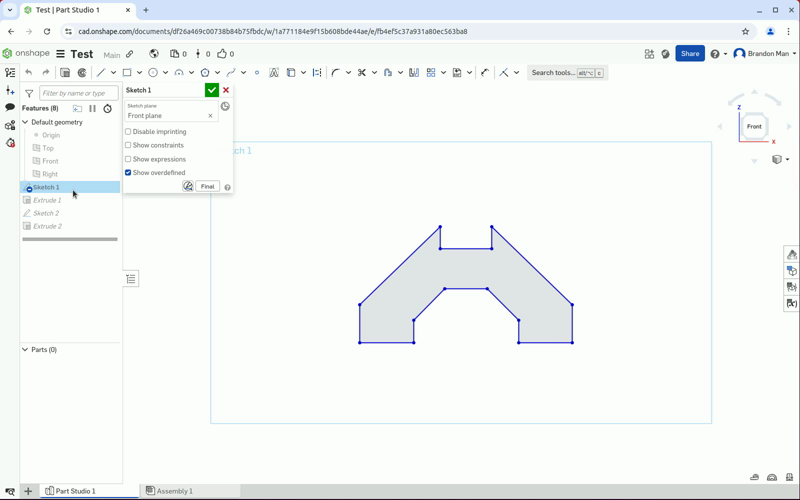
mouse_move(229, 92)
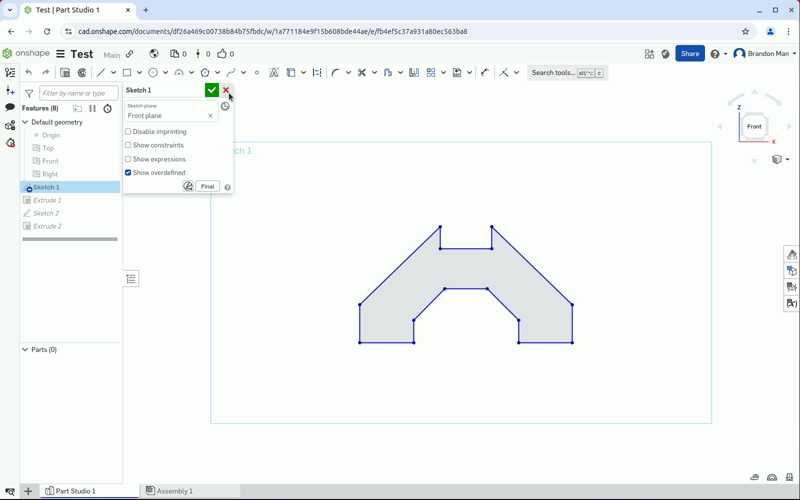
click(229, 92)
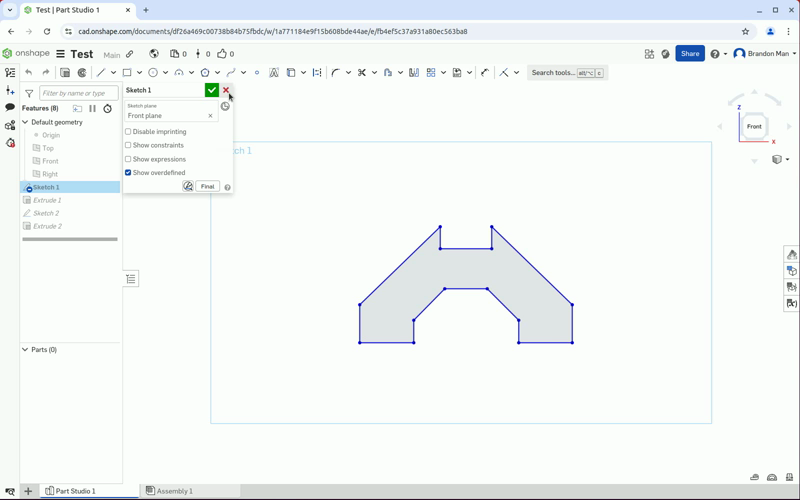
key(shift+s)
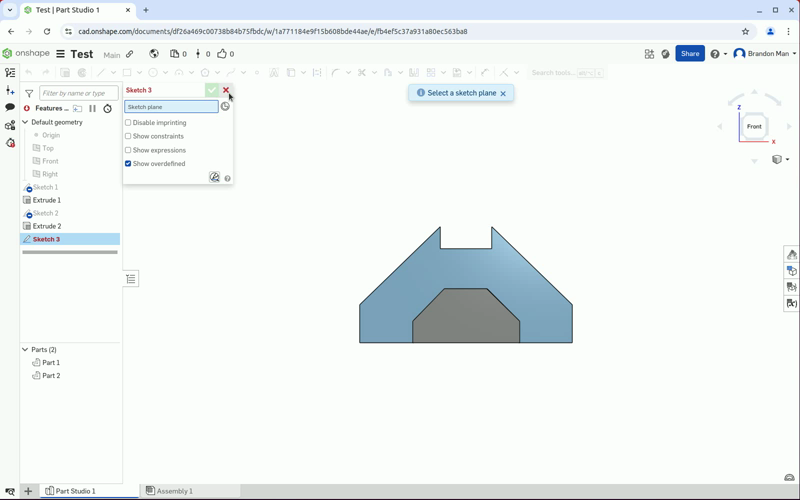
mouse_move(73, 163)
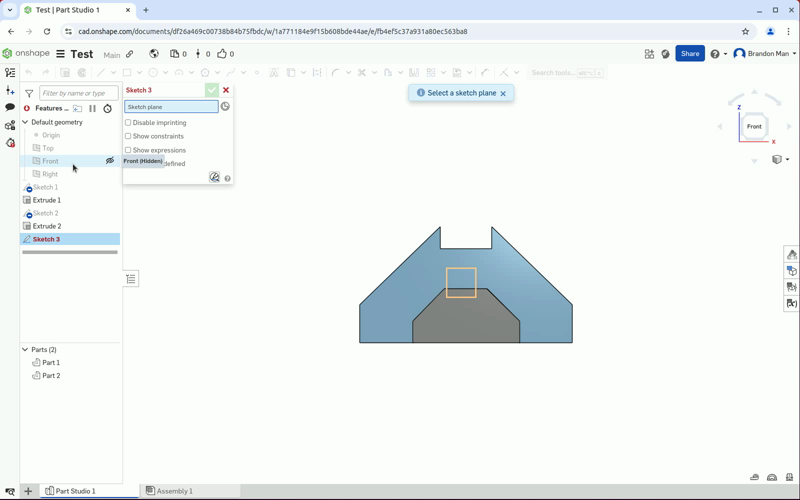
click(73, 163)
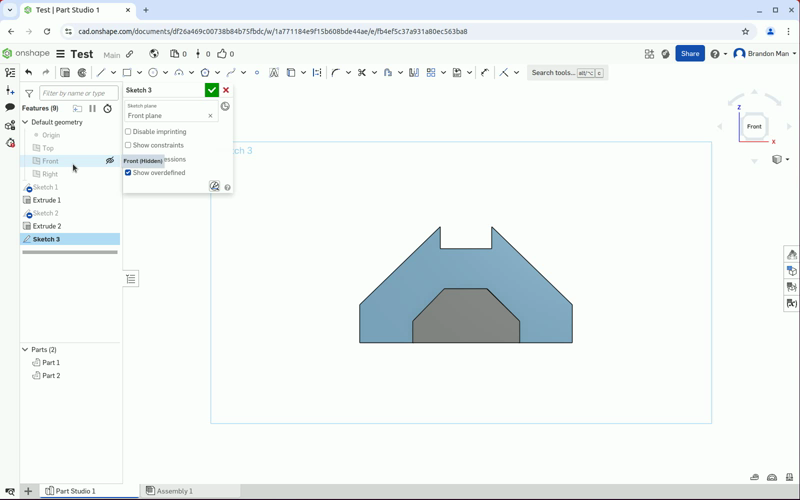
mouse_move(73, 352)
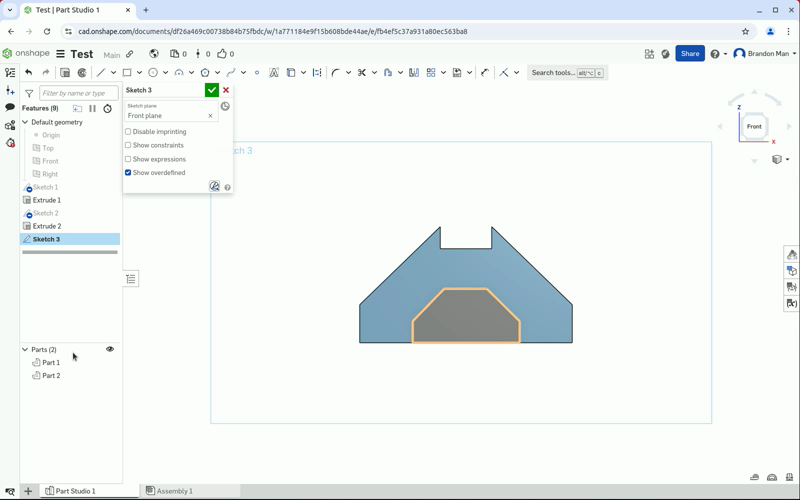
key(y)
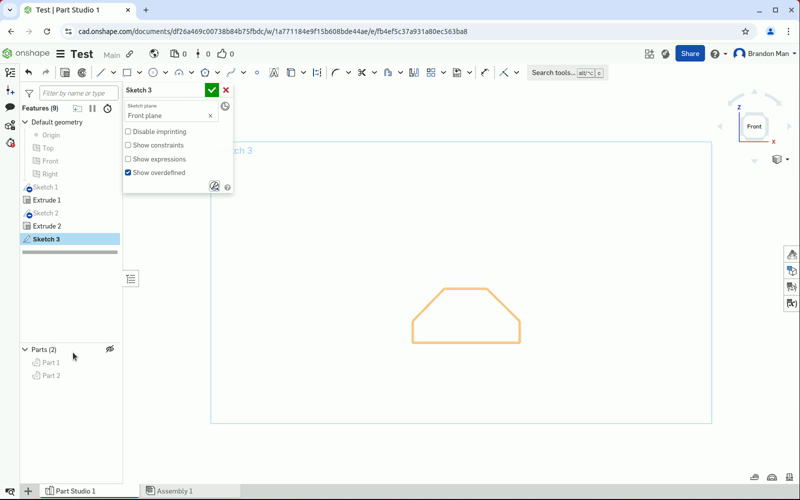
key(l)
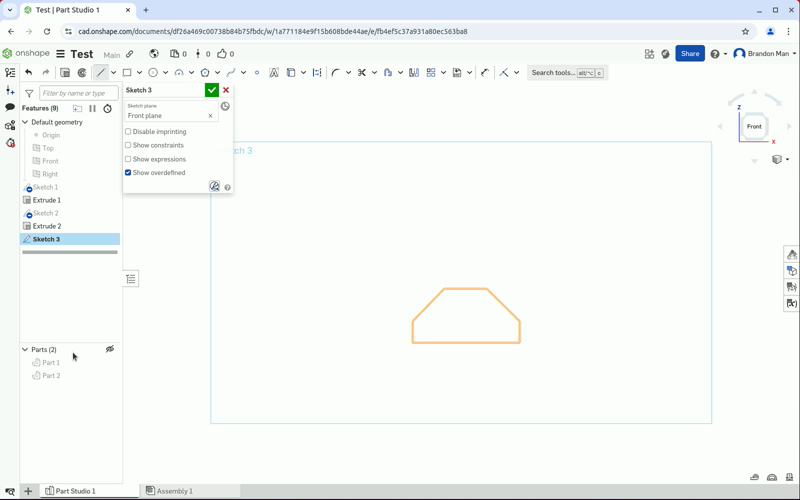
key_down(shift)
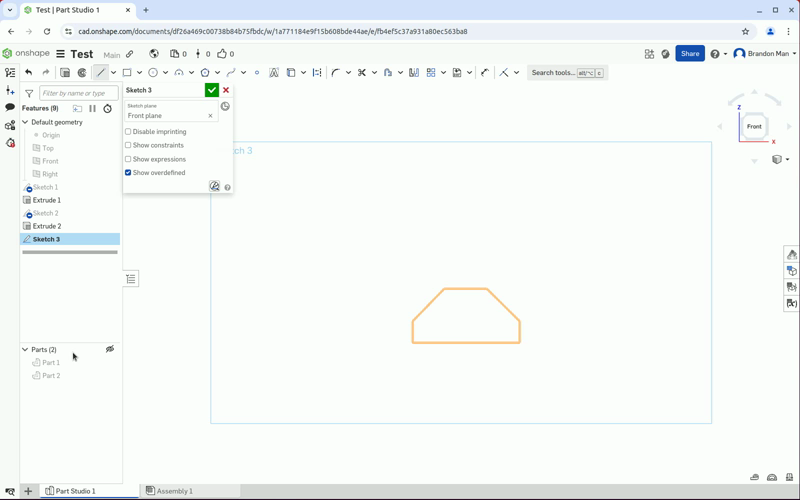
mouse_move(439, 249)
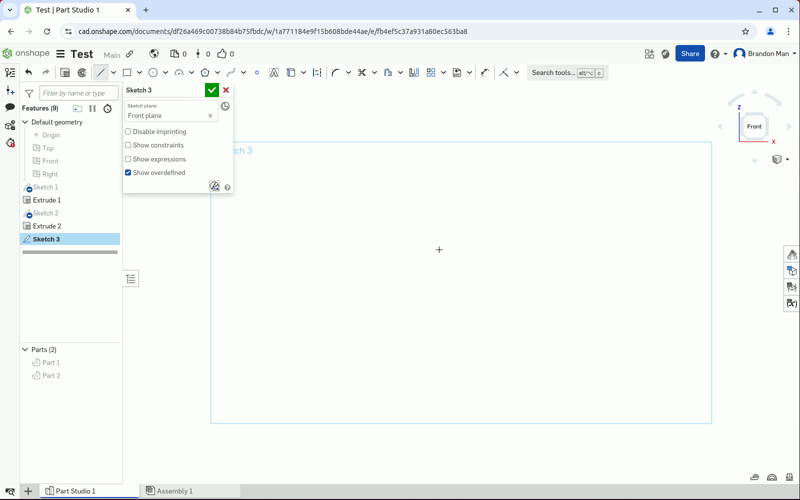
click(439, 249)
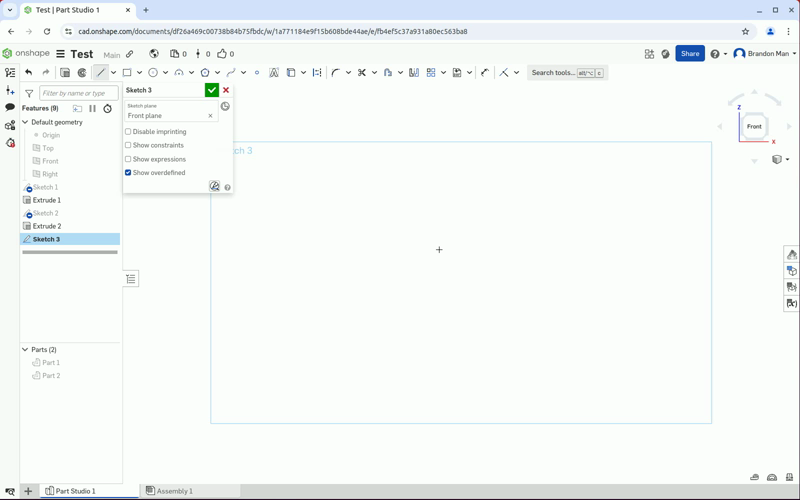
key_up(shift)
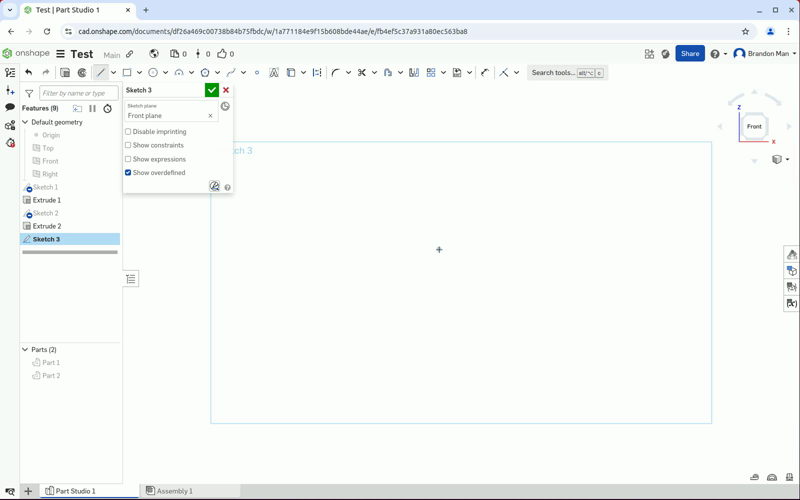
key_down(shift)
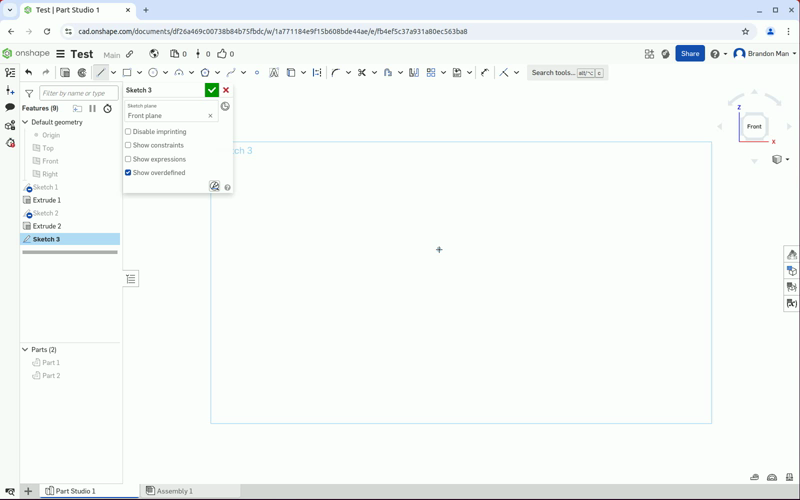
mouse_move(469, 249)
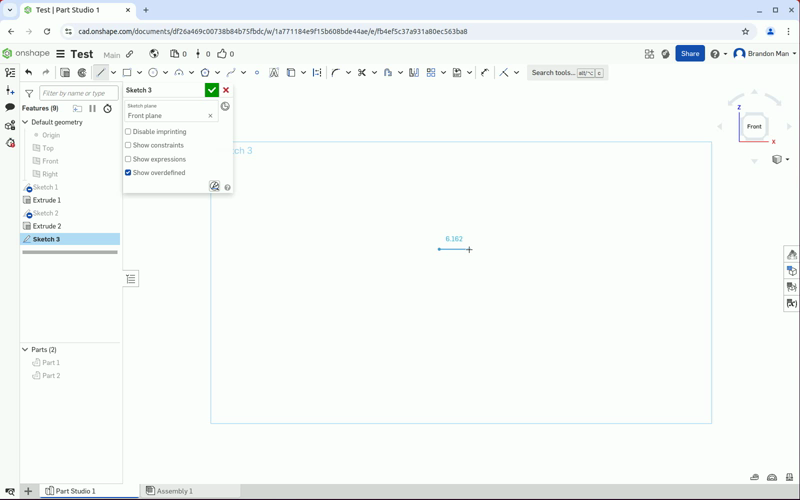
mouse_move(494, 249)
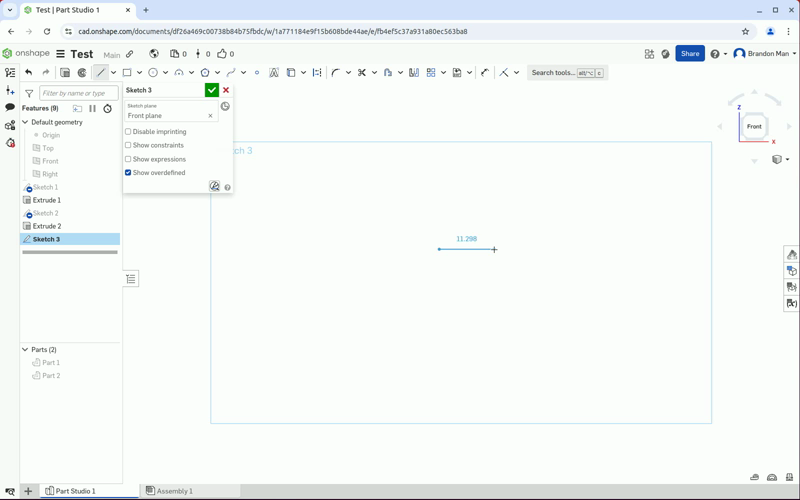
click(494, 249)
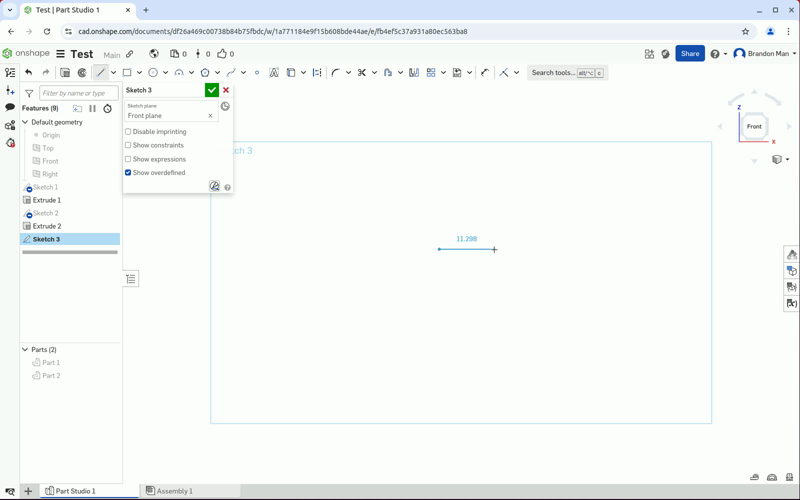
key_up(shift)
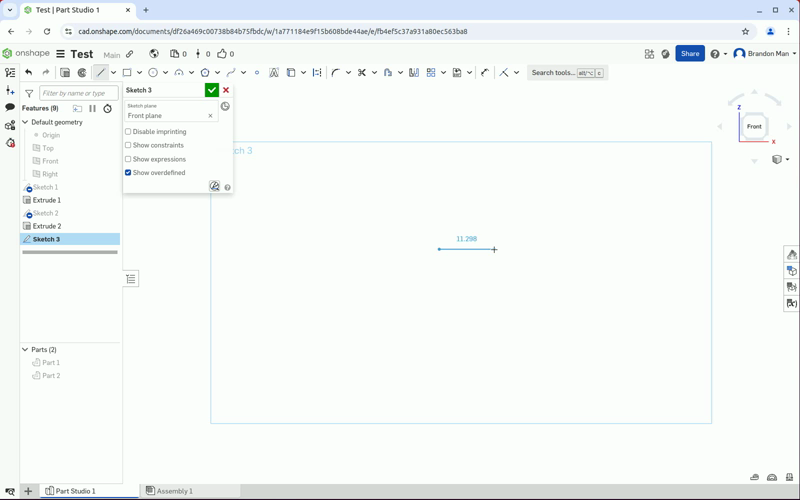
key_down(shift)
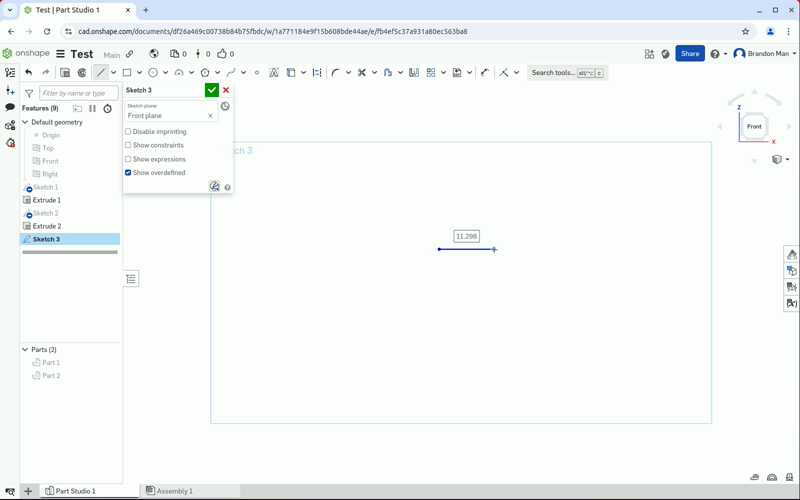
mouse_move(524, 249)
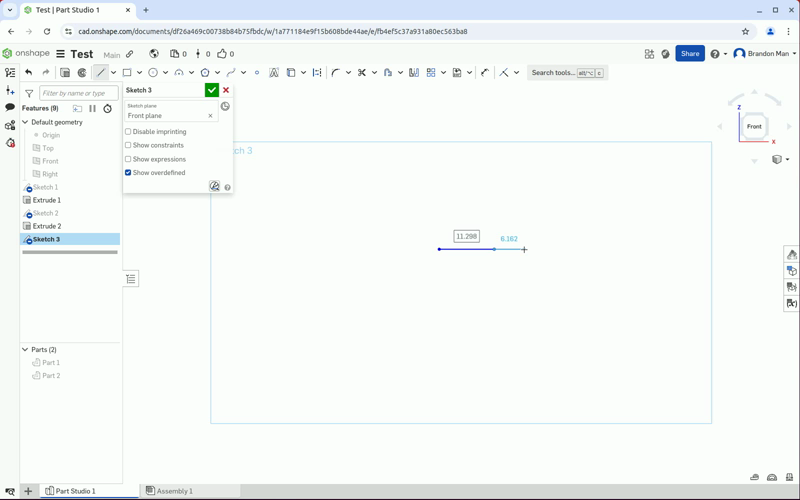
mouse_move(494, 224)
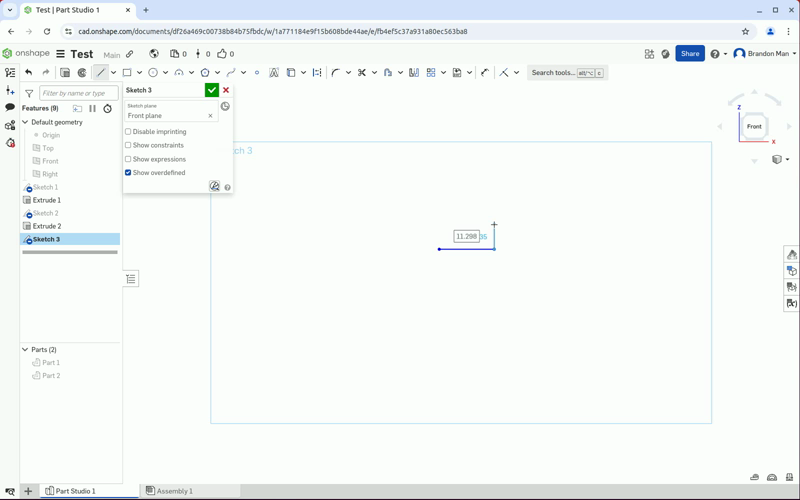
click(494, 224)
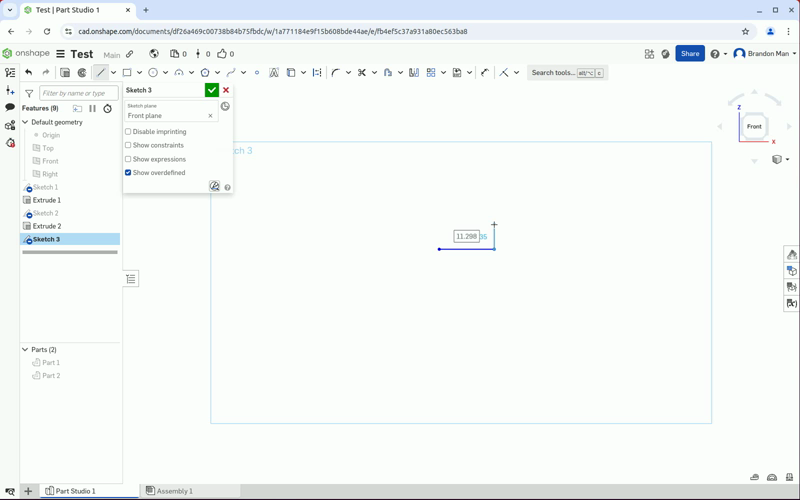
key_up(shift)
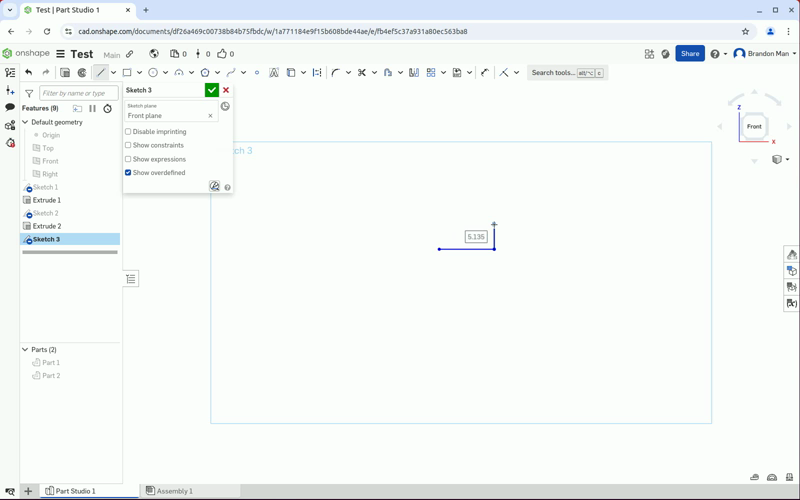
key_down(shift)
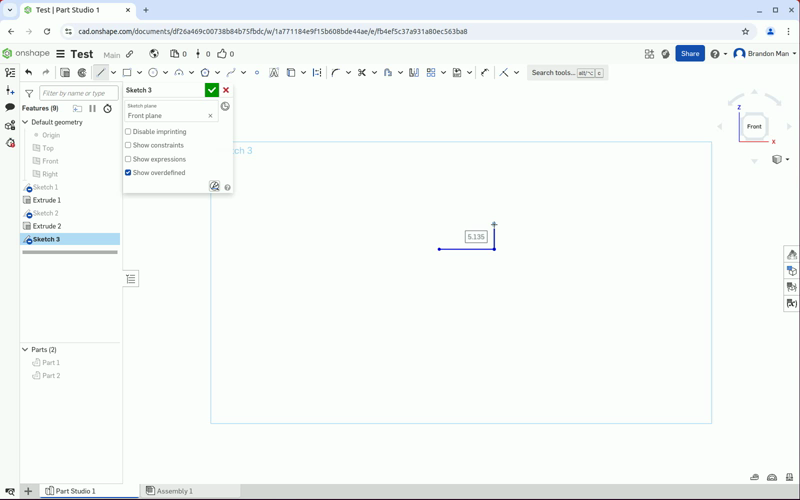
mouse_move(524, 224)
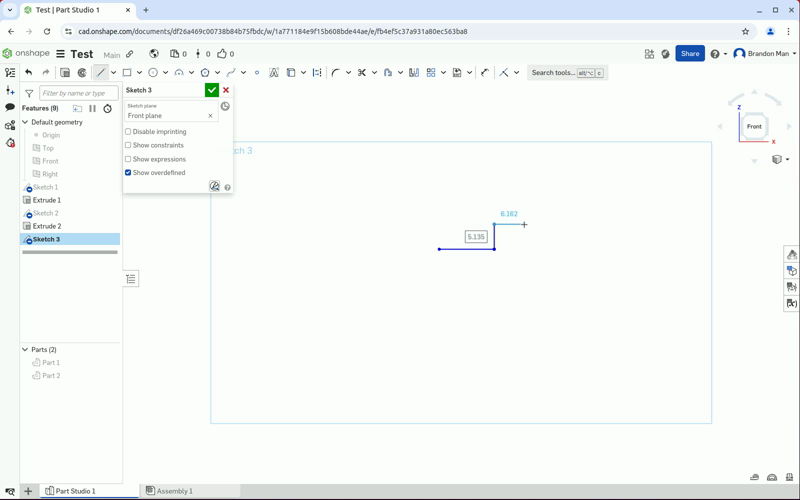
mouse_move(439, 224)
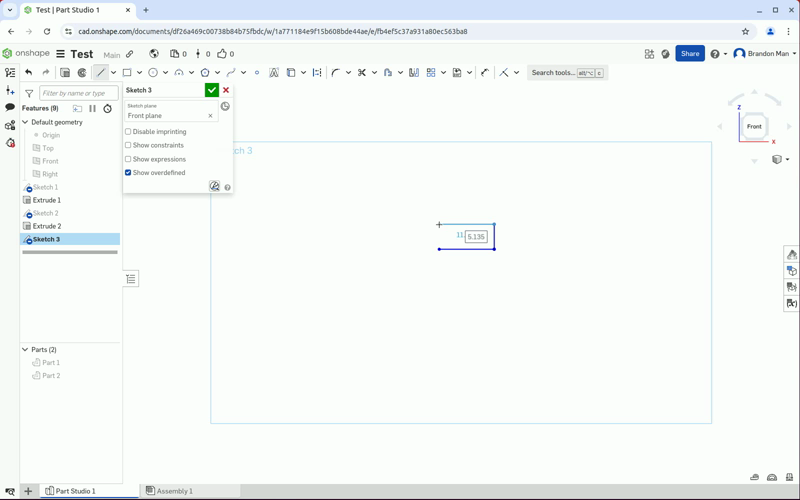
click(439, 224)
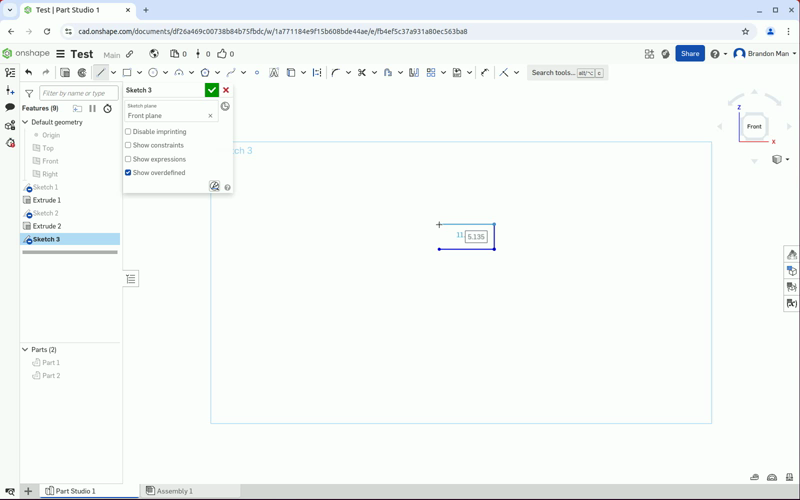
key_up(shift)
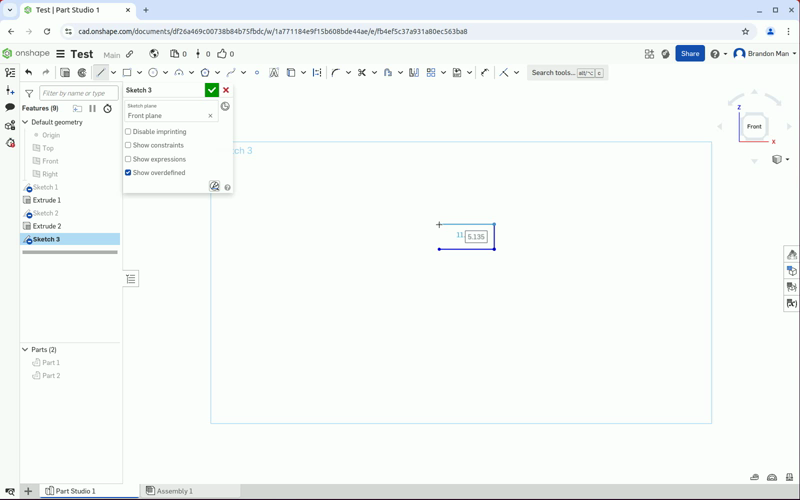
mouse_move(469, 224)
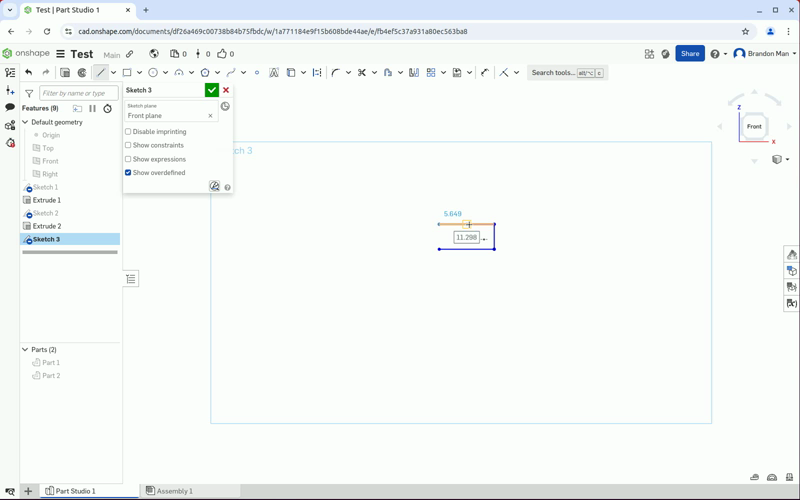
key_down(shift)
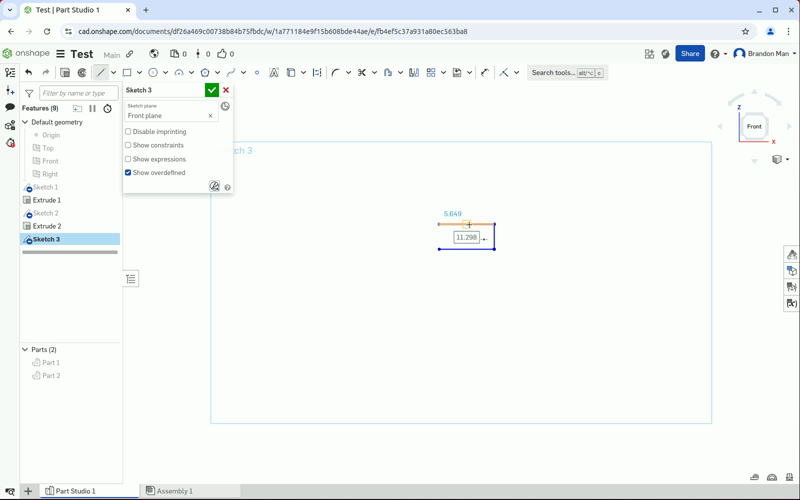
mouse_move(439, 249)
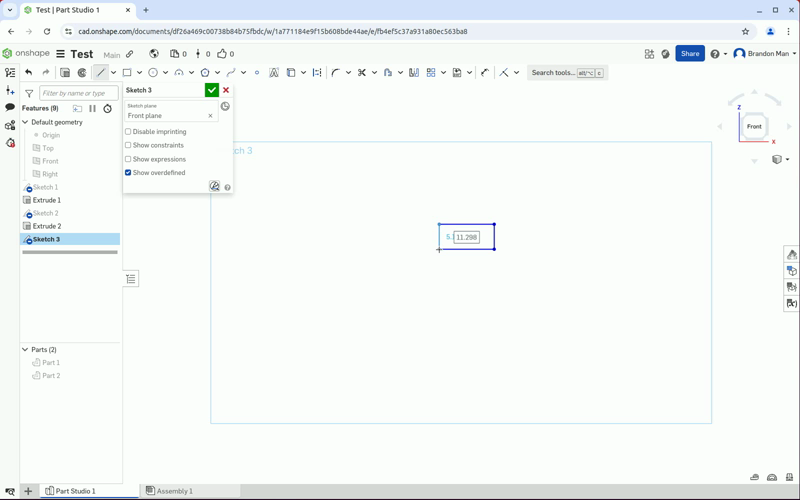
key_up(shift)
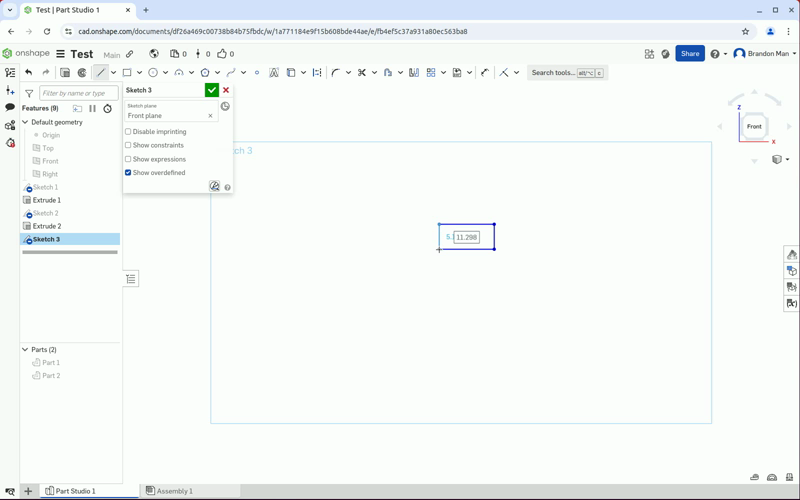
click(439, 249)
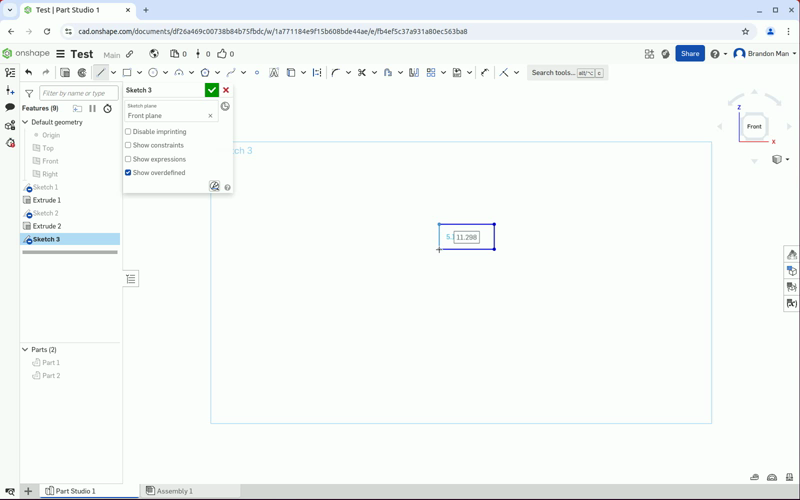
key(esc)
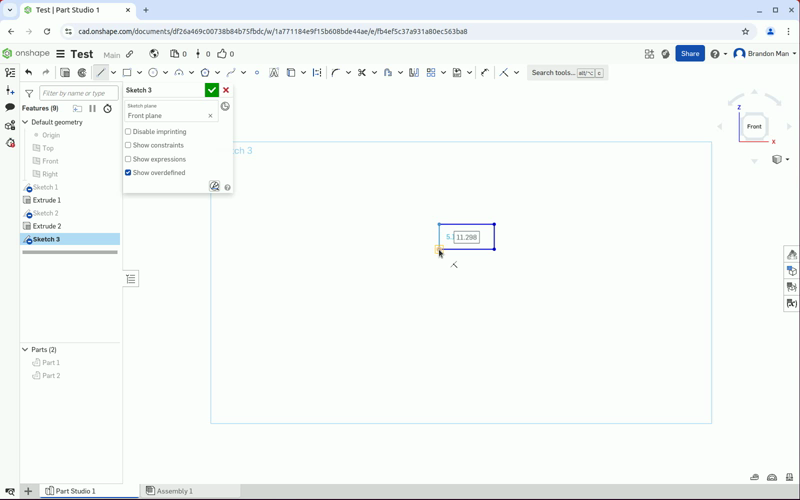
mouse_move(467, 227)
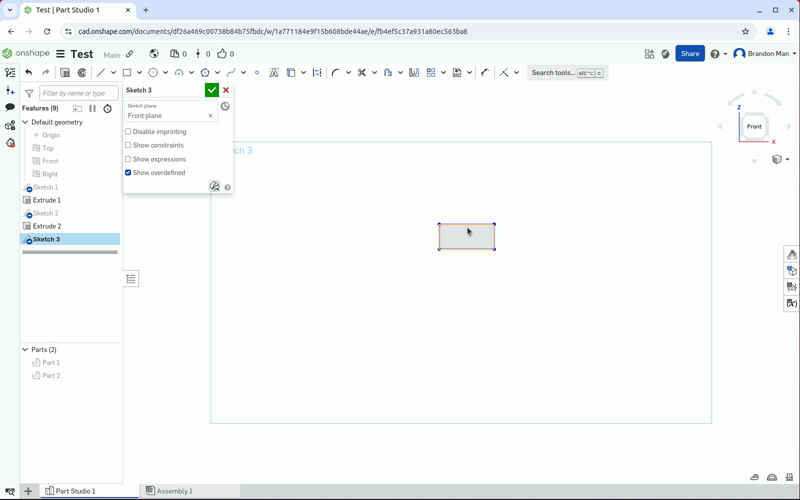
scroll(6)
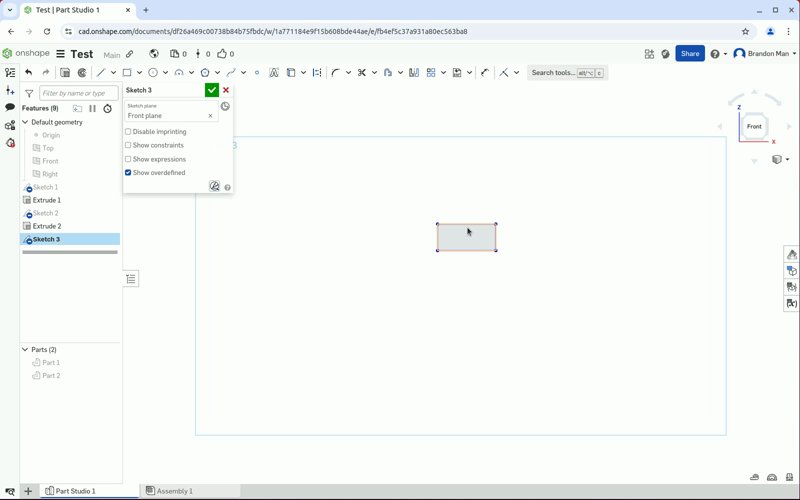
scroll(6)
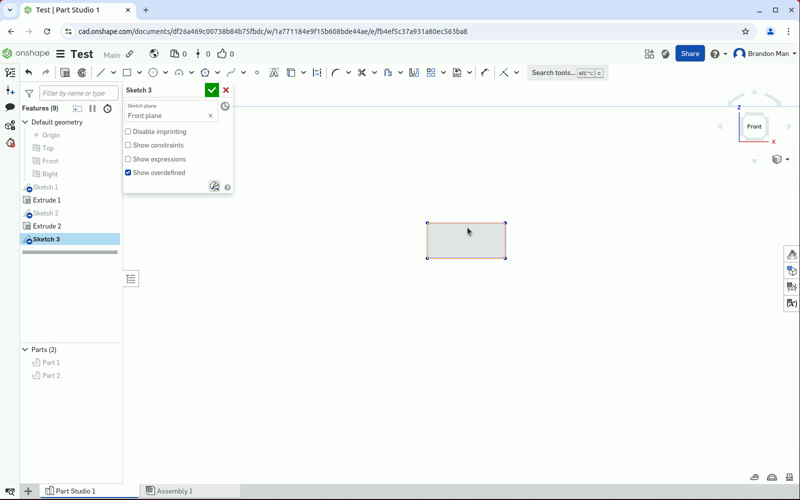
scroll(6)
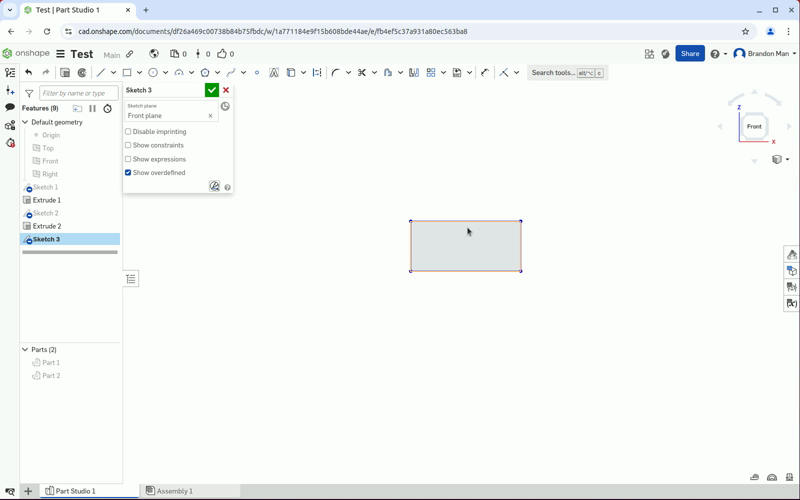
scroll(6)
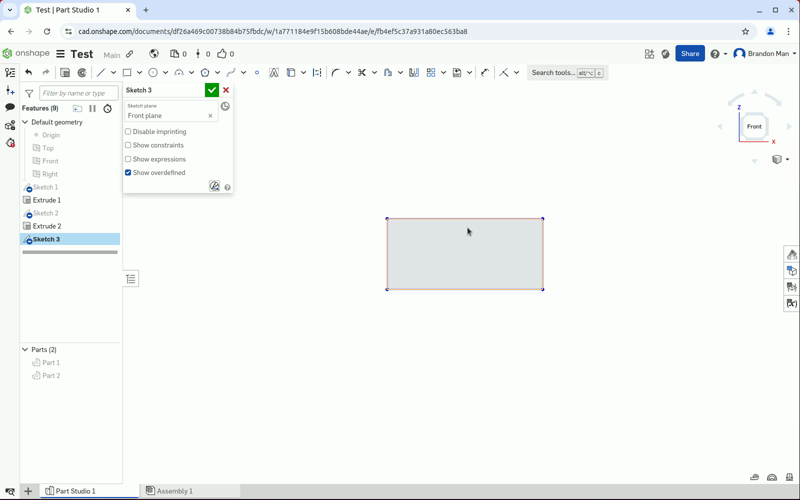
scroll(6)
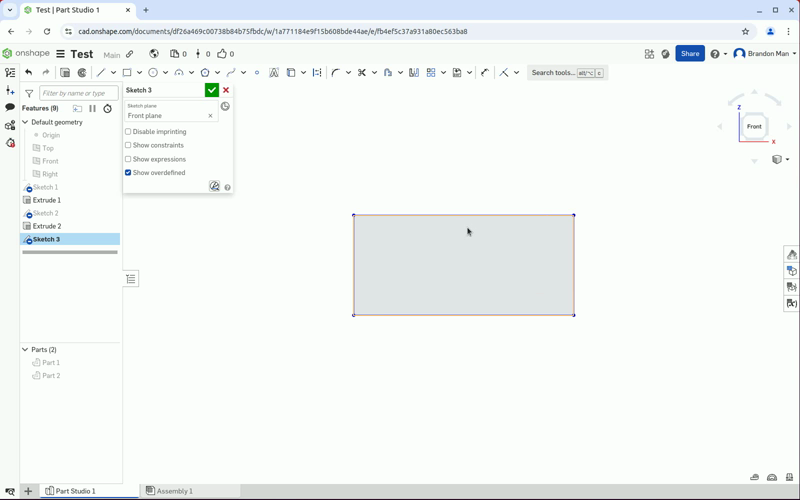
scroll(6)
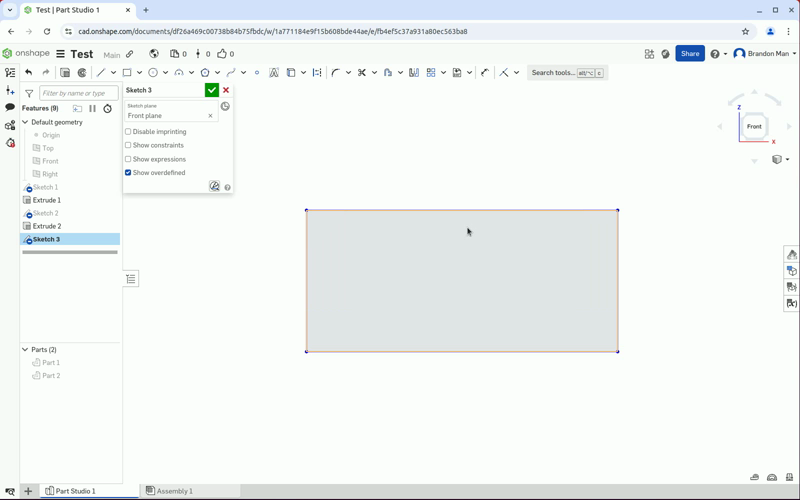
scroll(6)
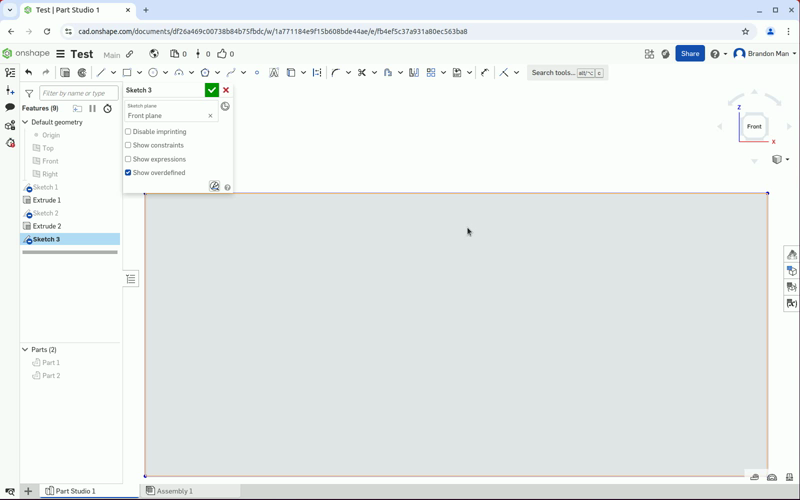
click(467, 227)
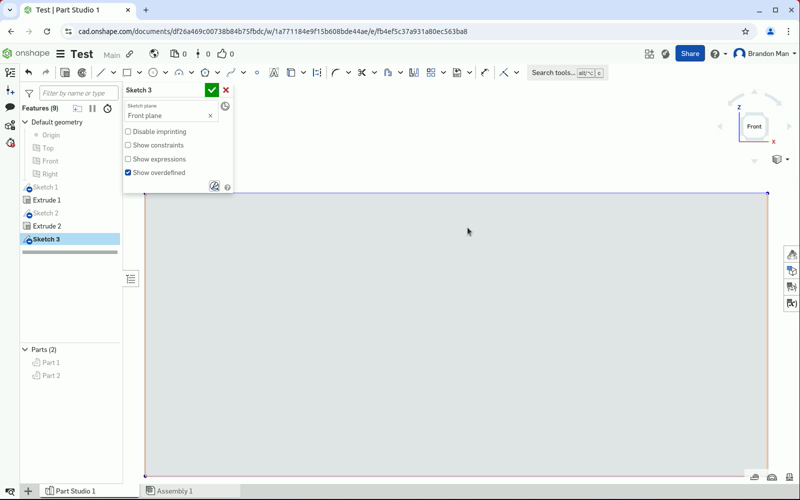
scroll(-6)
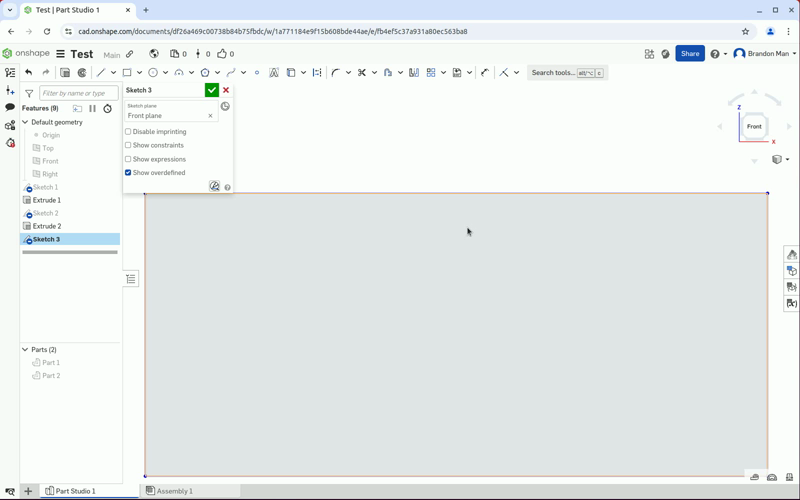
scroll(-6)
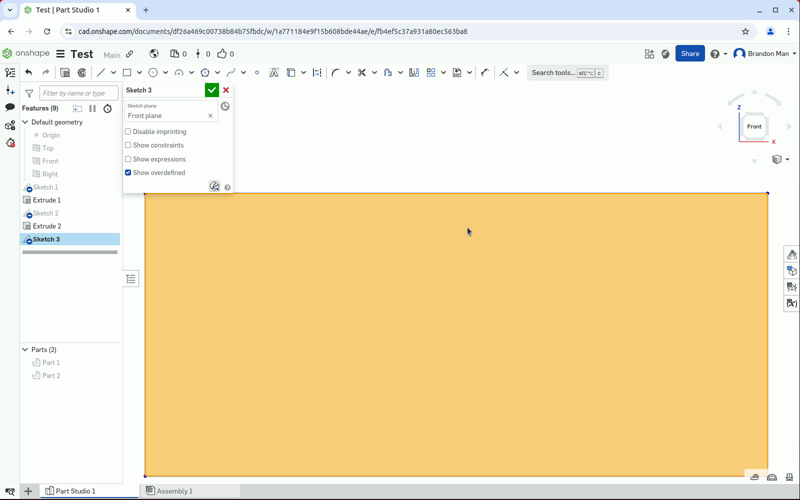
scroll(-6)
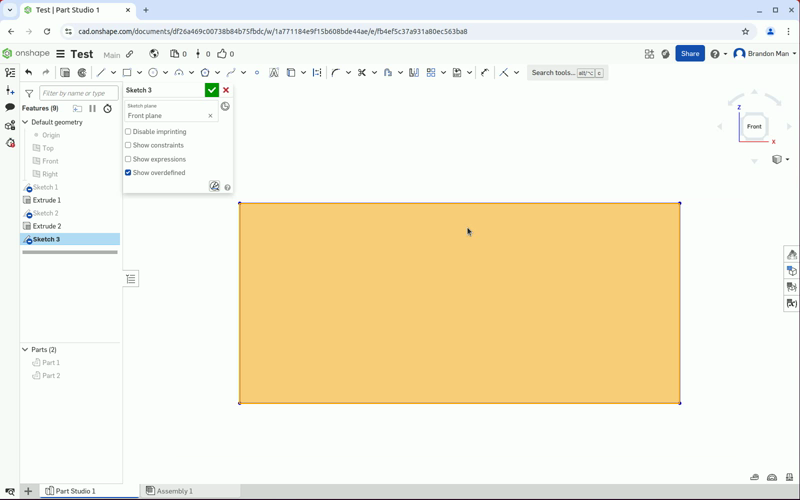
scroll(-6)
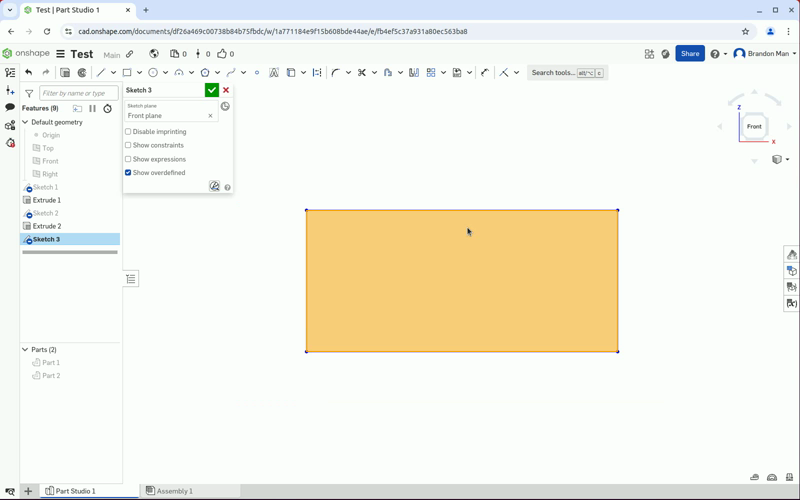
scroll(-6)
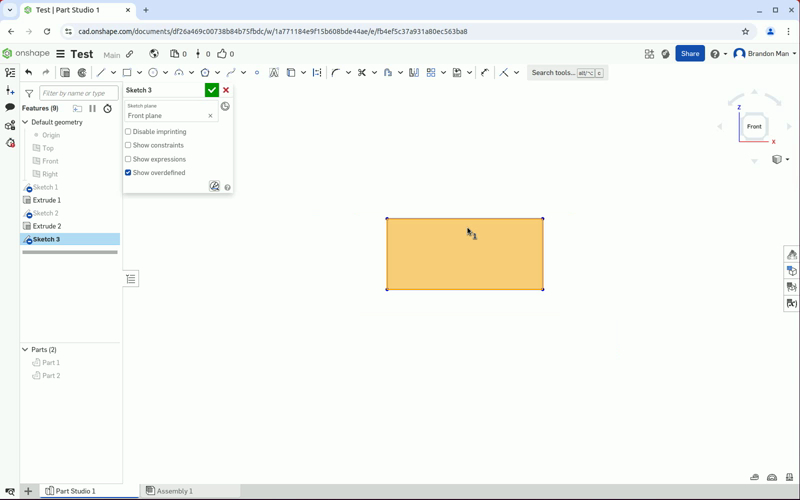
scroll(-6)
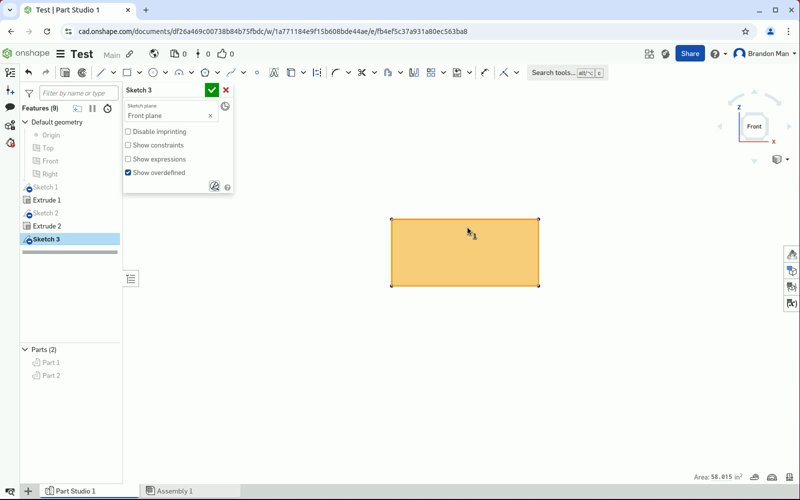
scroll(-6)
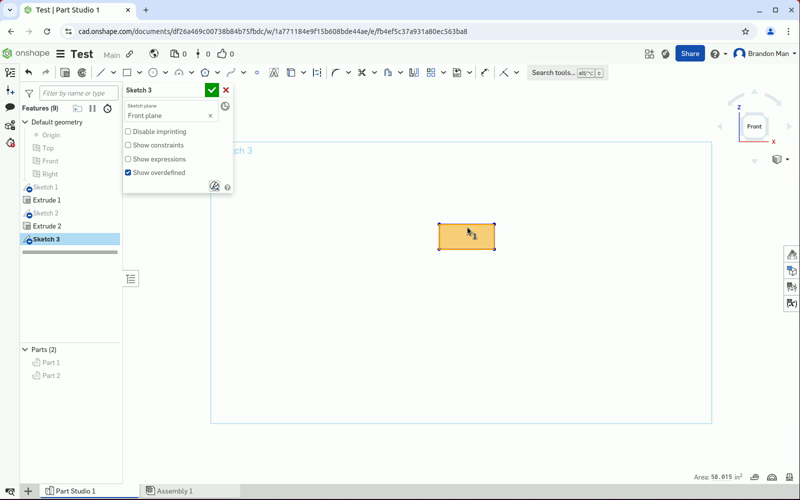
mouse_move(73, 352)
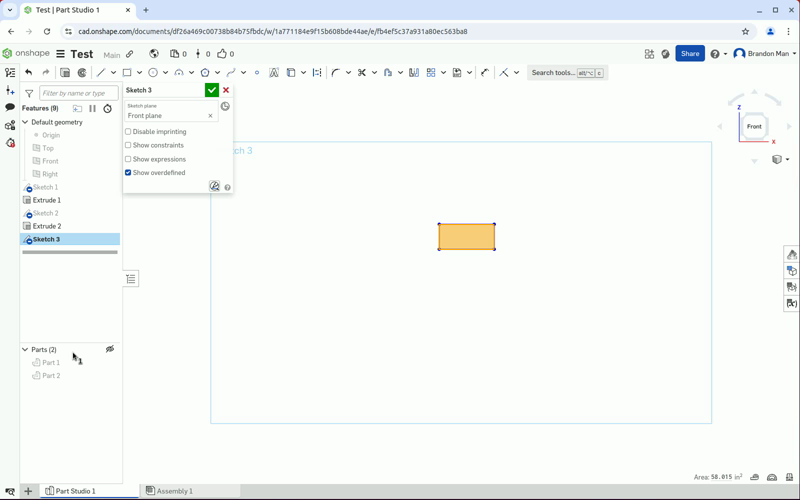
key(shift+y)
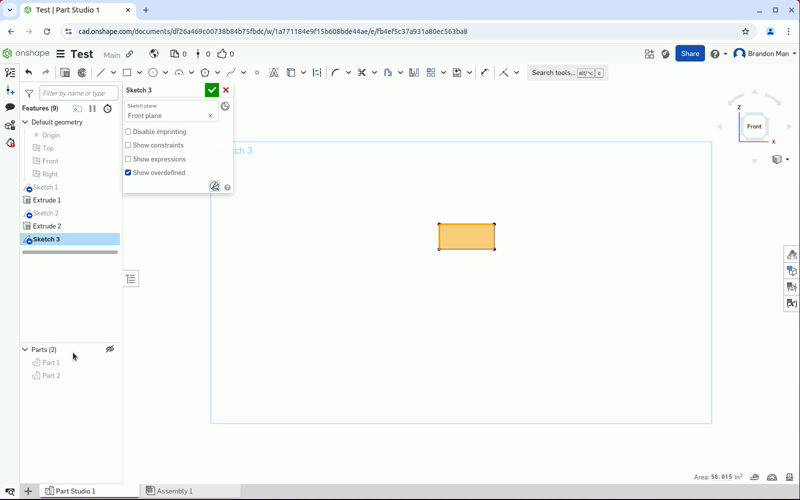
key(shift+e)
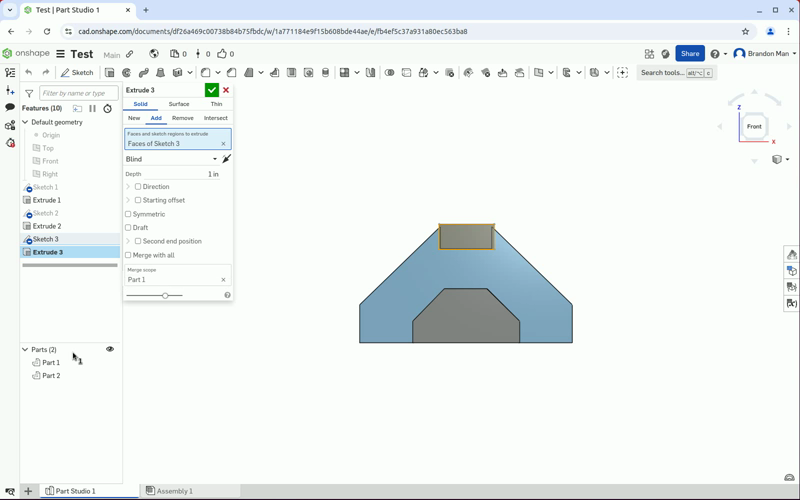
mouse_move(143, 106)
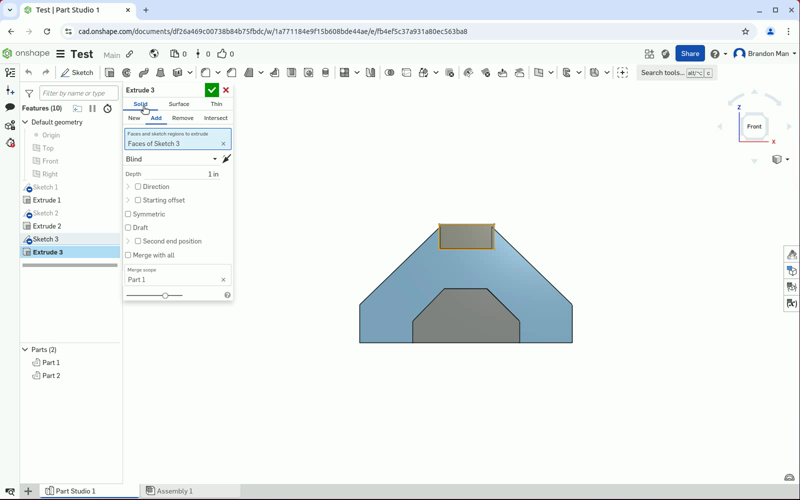
click(143, 106)
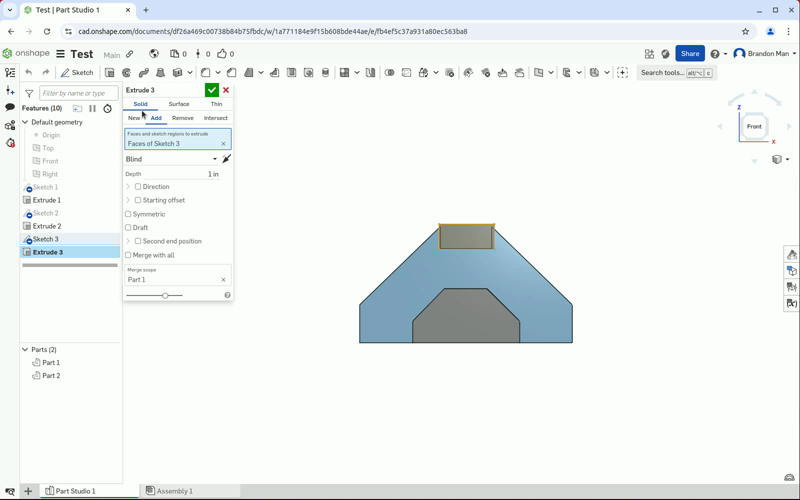
mouse_move(137, 120)
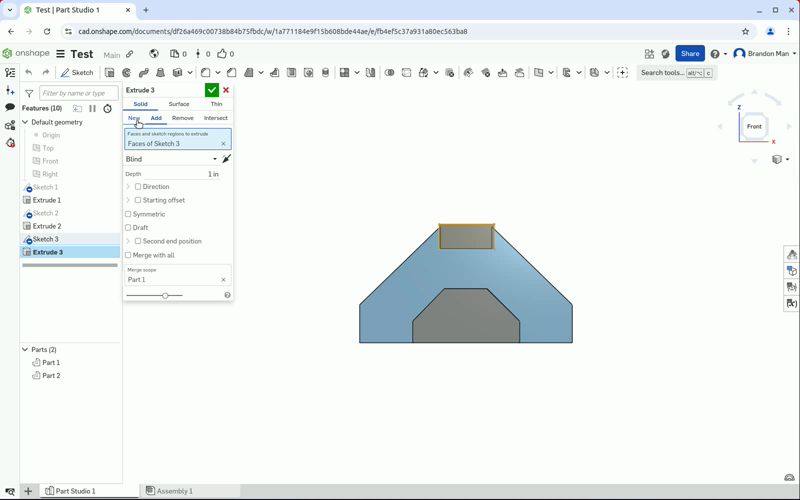
click(137, 120)
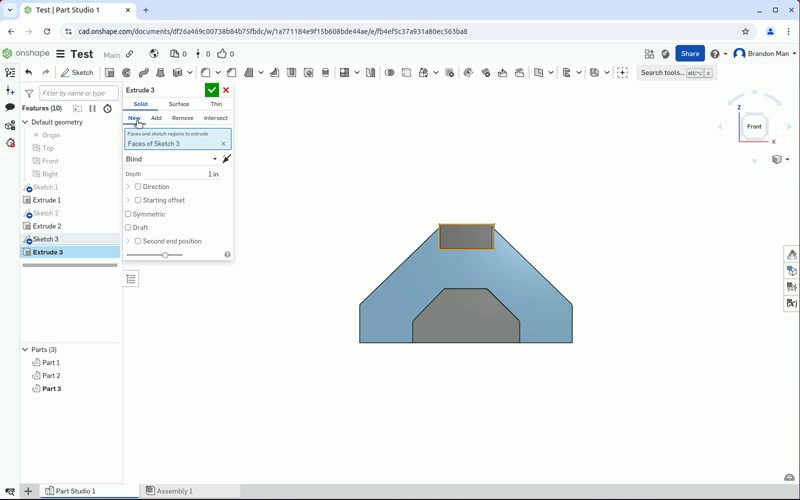
key(tab, 4)
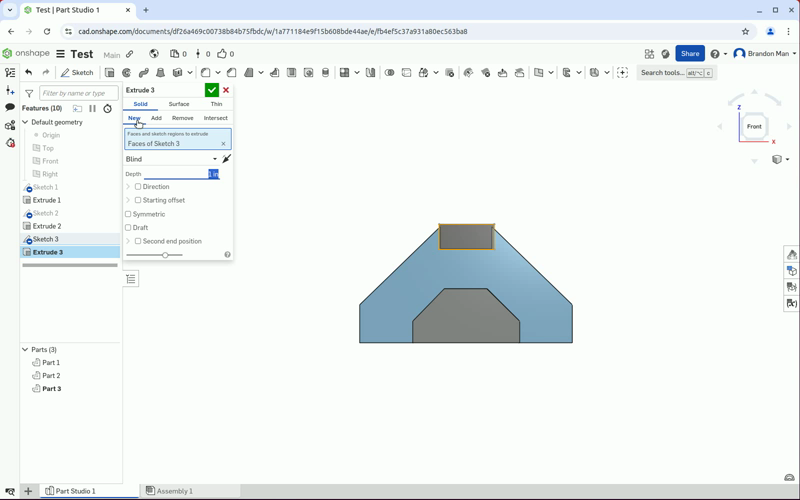
text(15.405)
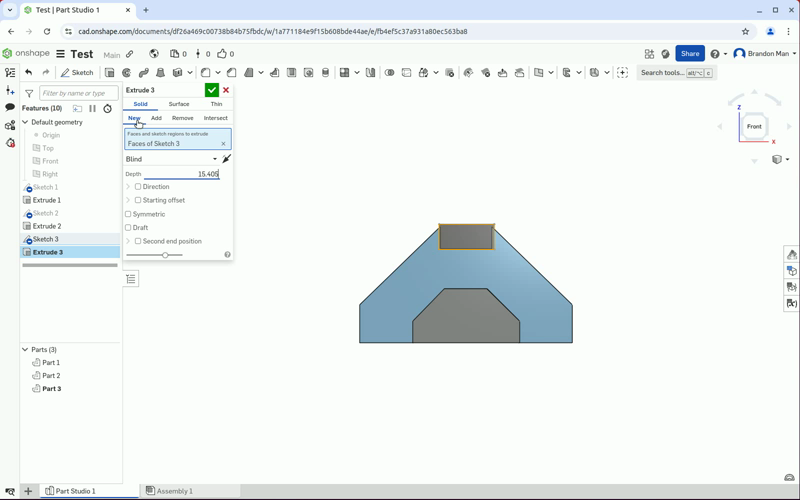
key(enter)
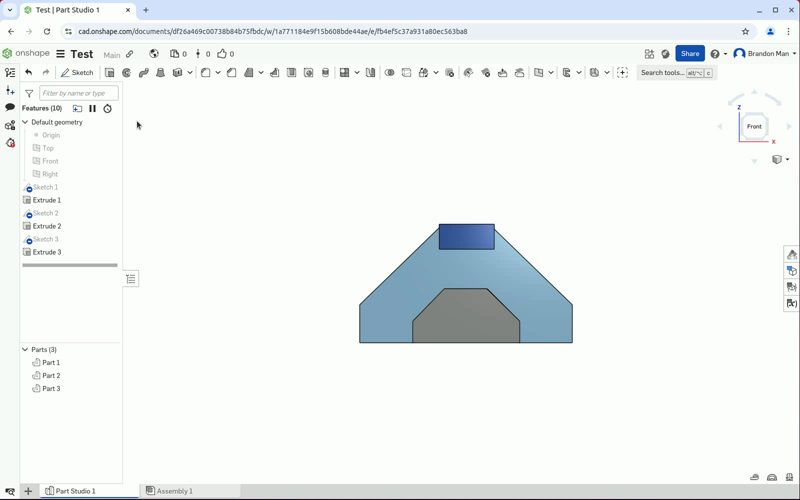
key(shift+h)
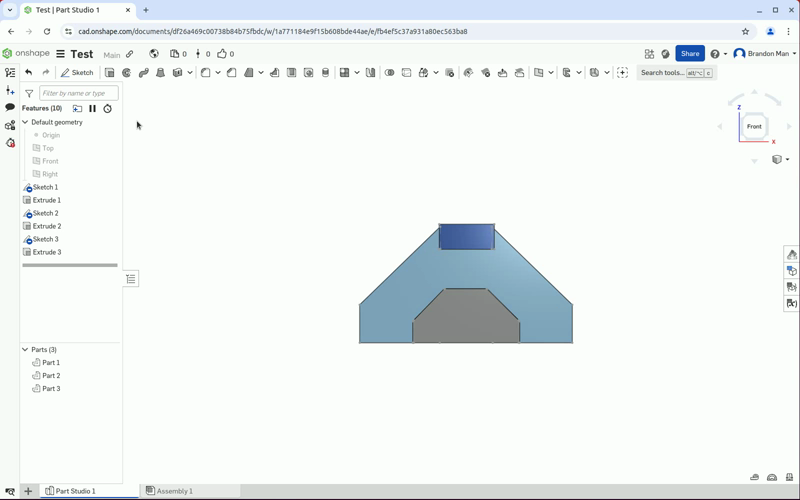
key(shift+h)
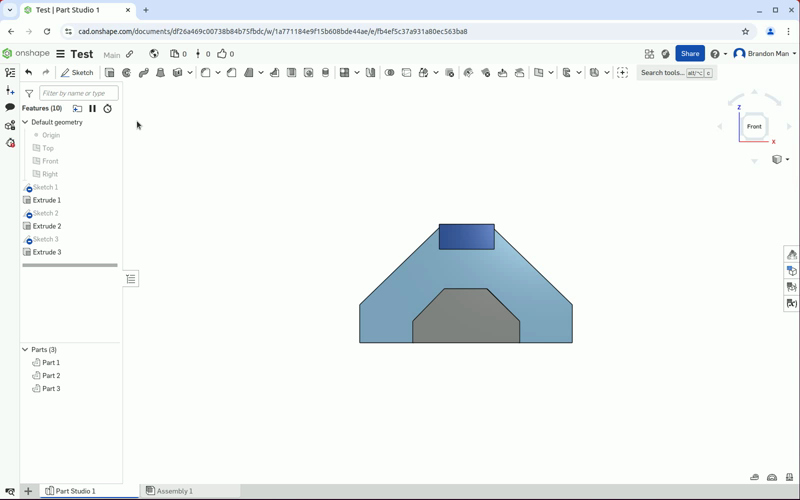
mouse_move(73, 189)
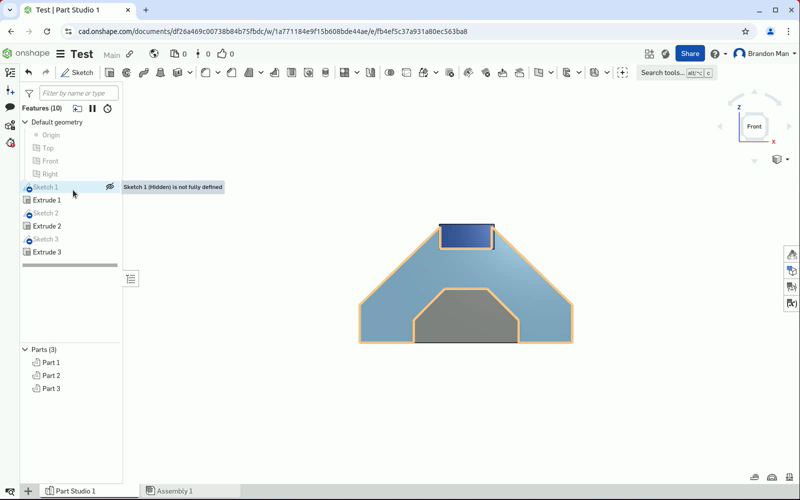
click(73, 189)
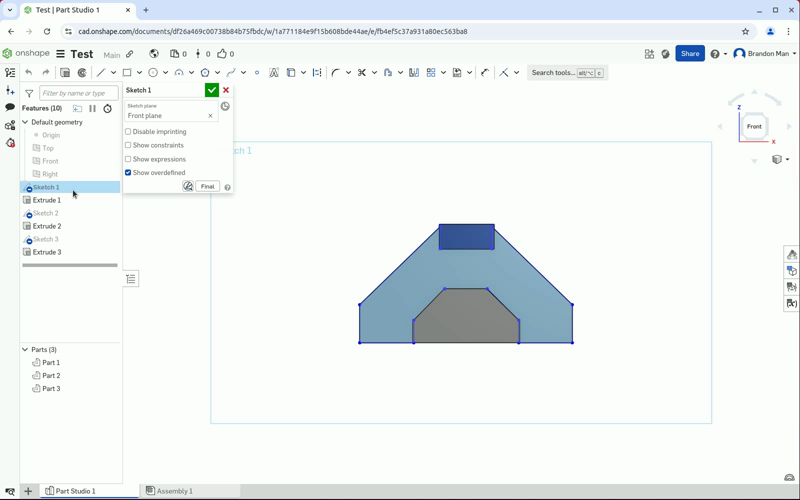
mouse_move(229, 92)
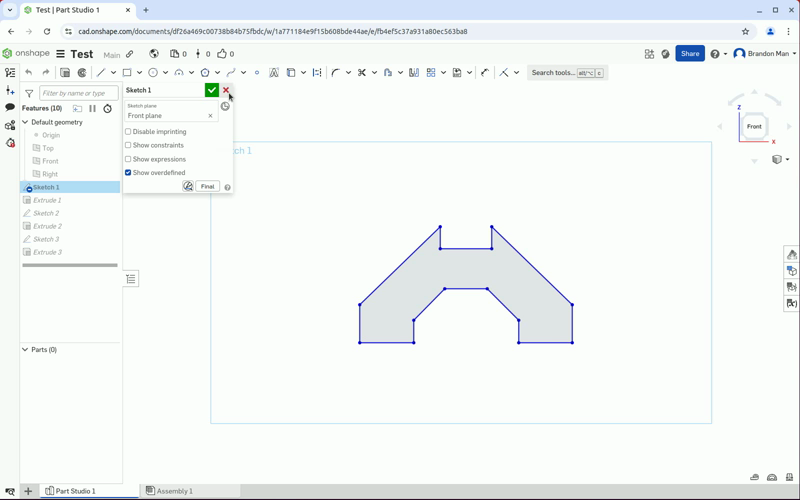
click(229, 92)
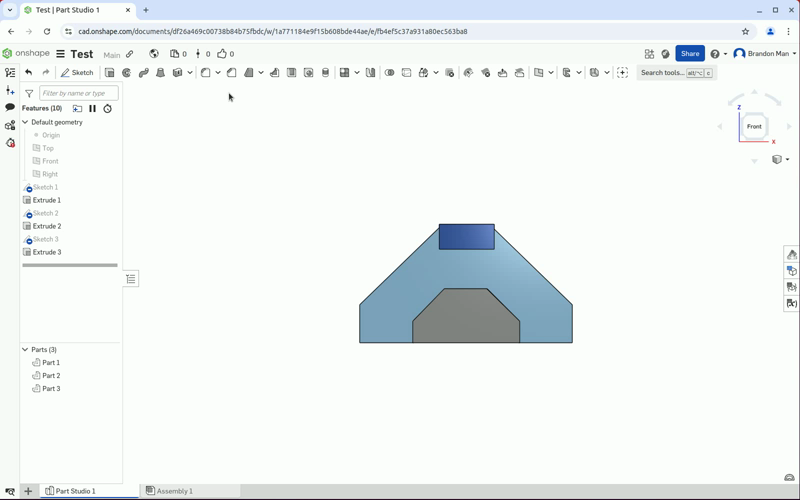
mouse_move(73, 352)
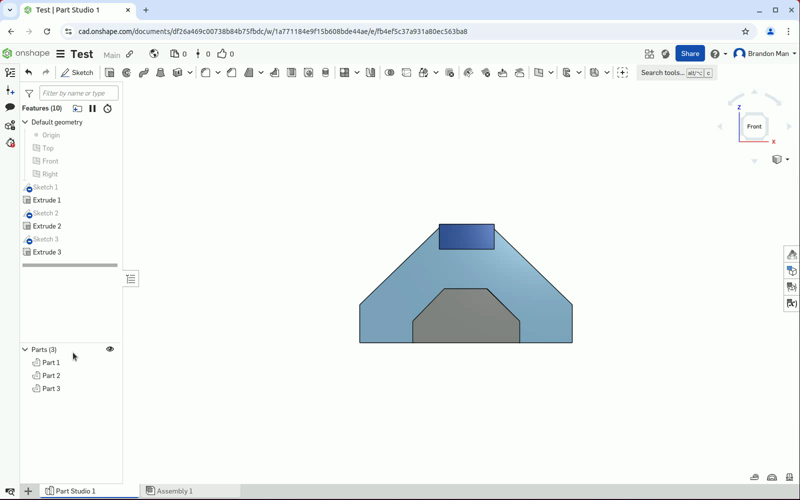
key(y)
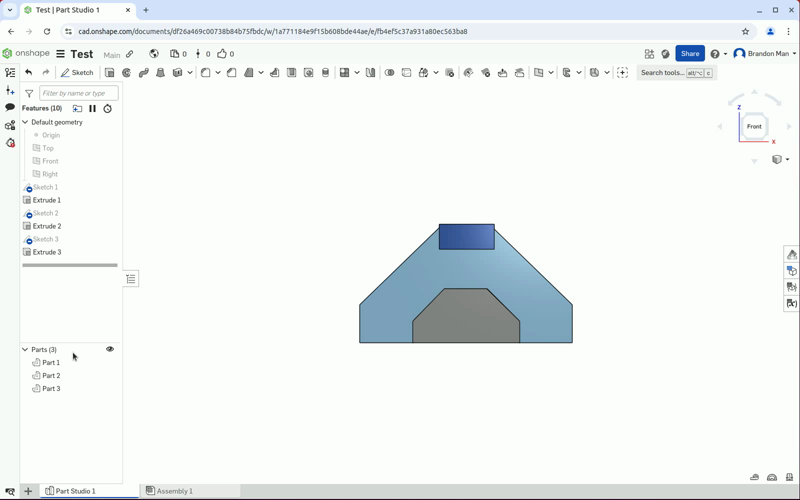
key(shift+p)
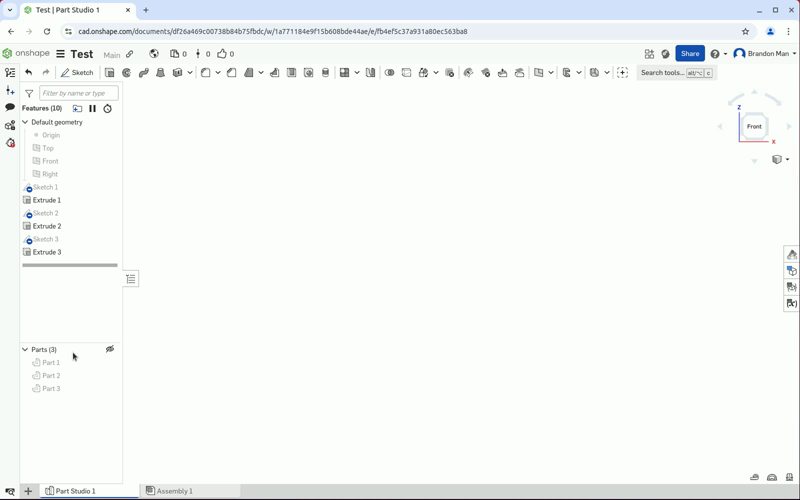
key(space)
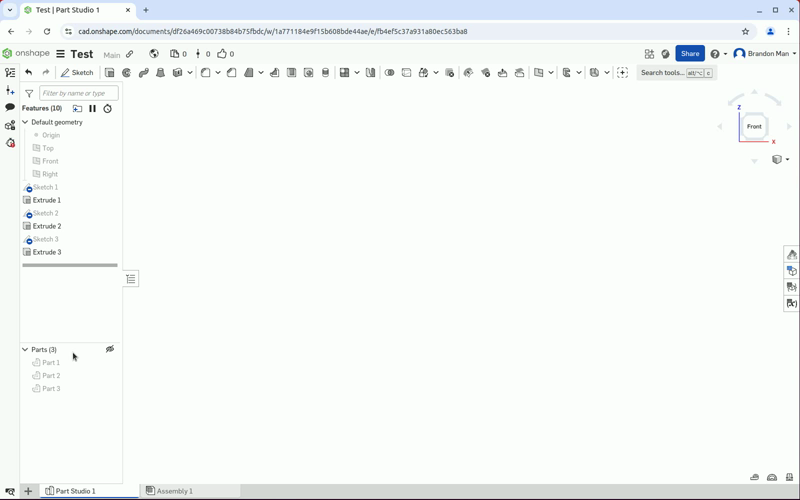
key_down(shift)
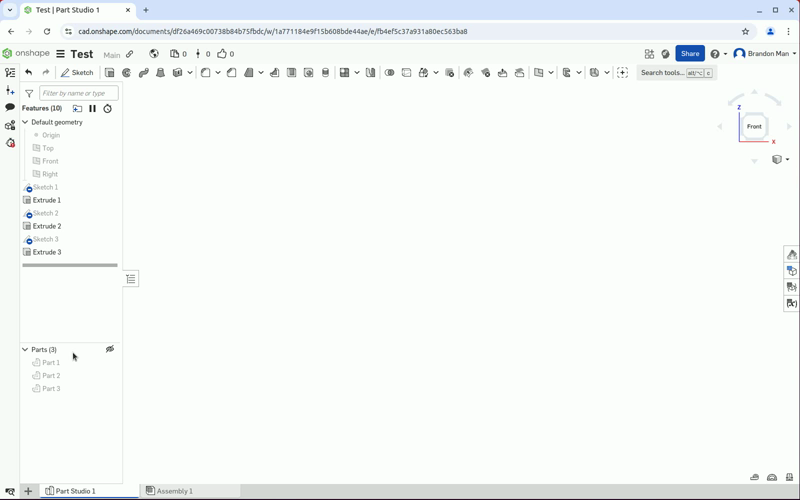
key(down)
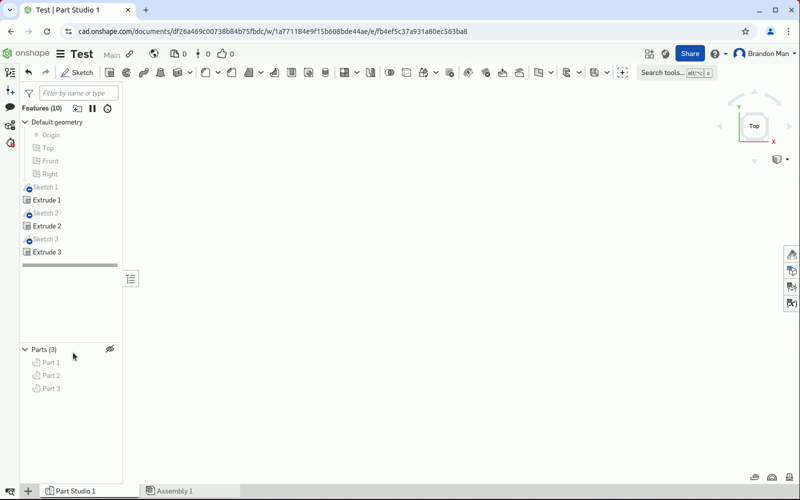
key_up(shift)
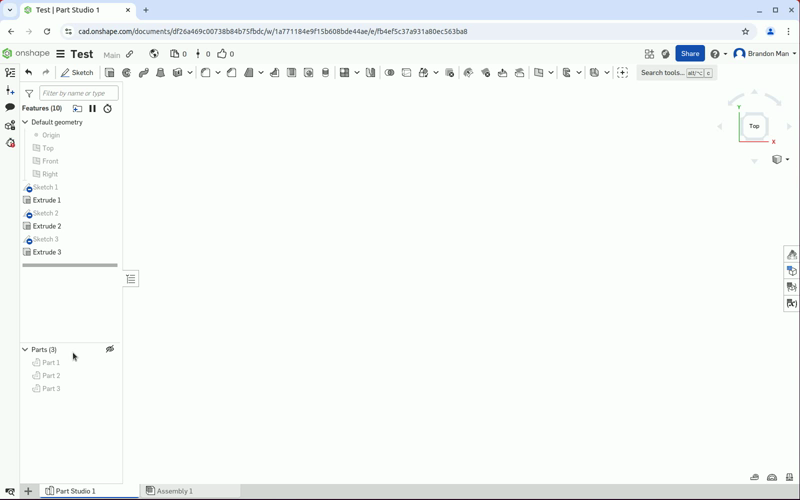
mouse_move(73, 352)
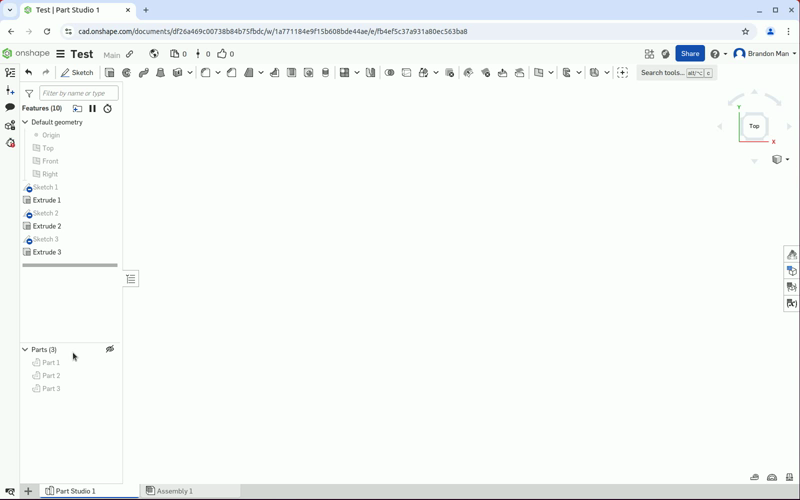
key(shift+y)
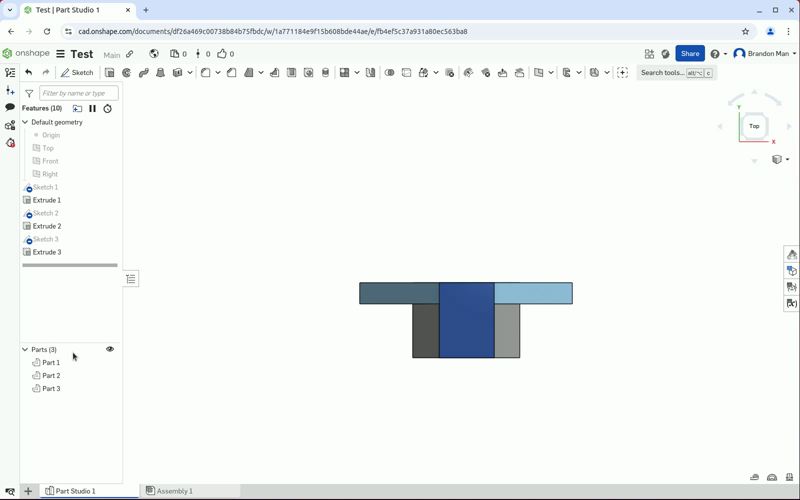
mouse_move(541, 75)
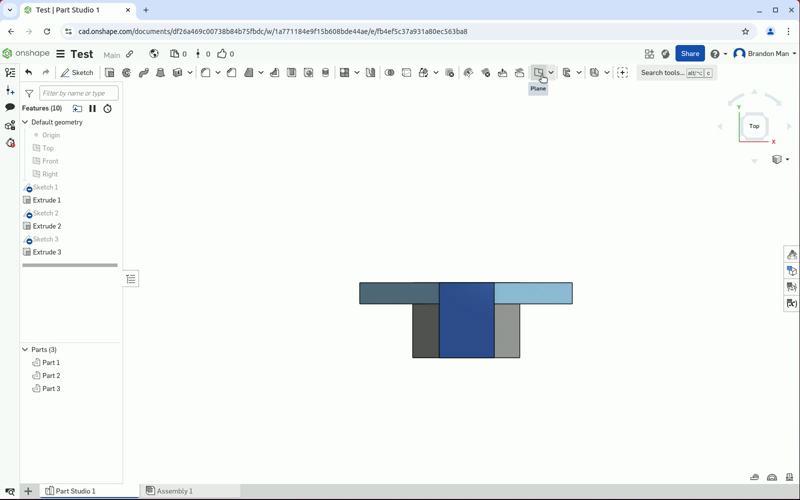
click(541, 75)
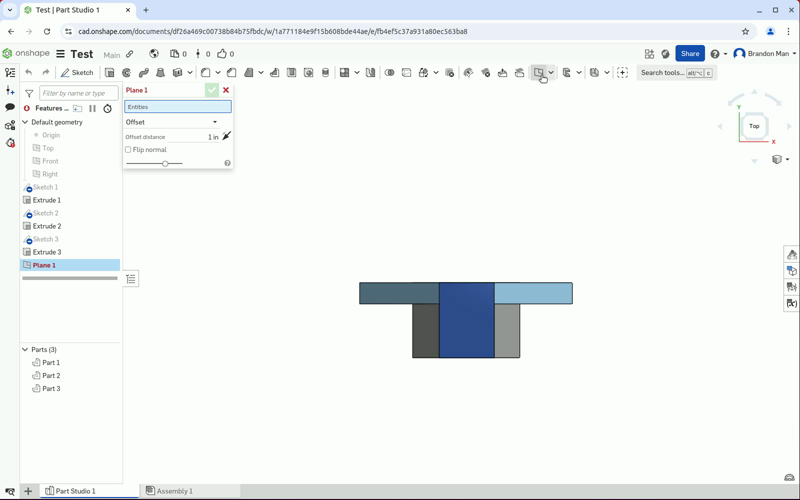
mouse_move(73, 150)
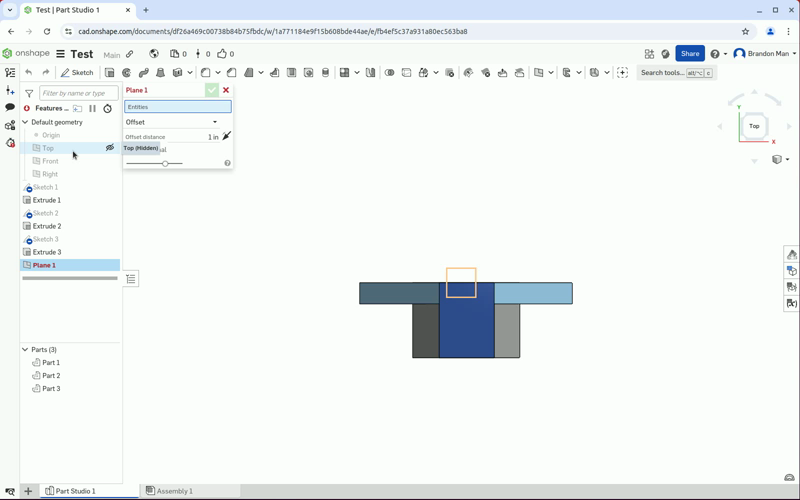
click(73, 150)
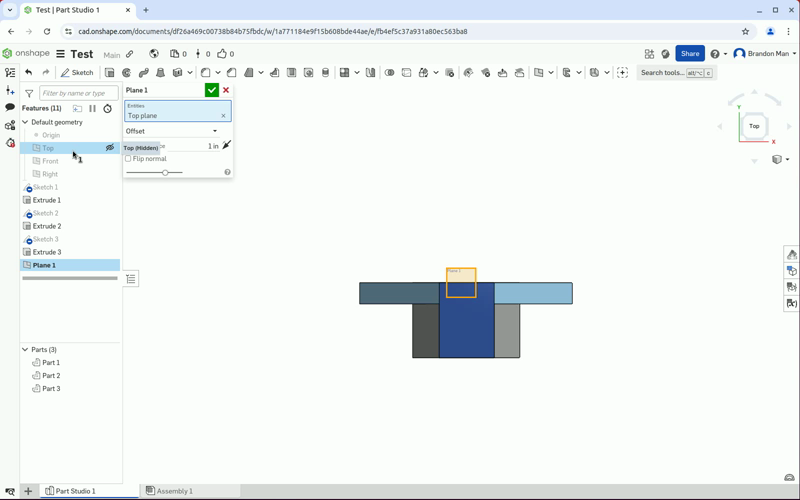
key(tab, 2)
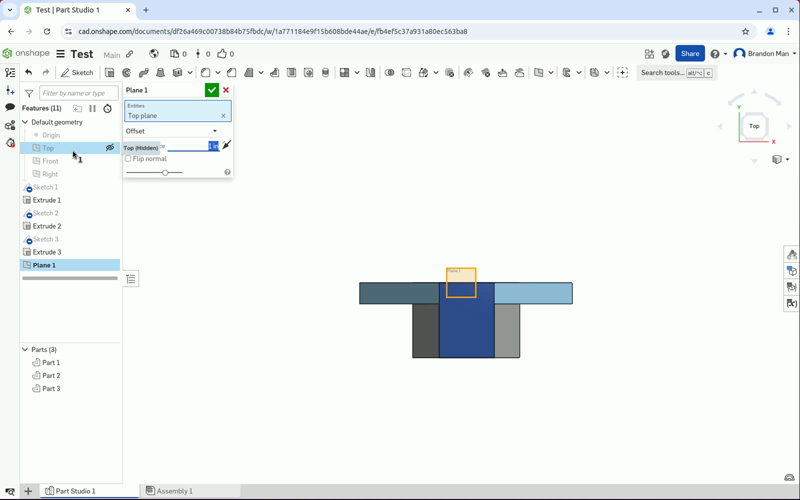
text(11.801)
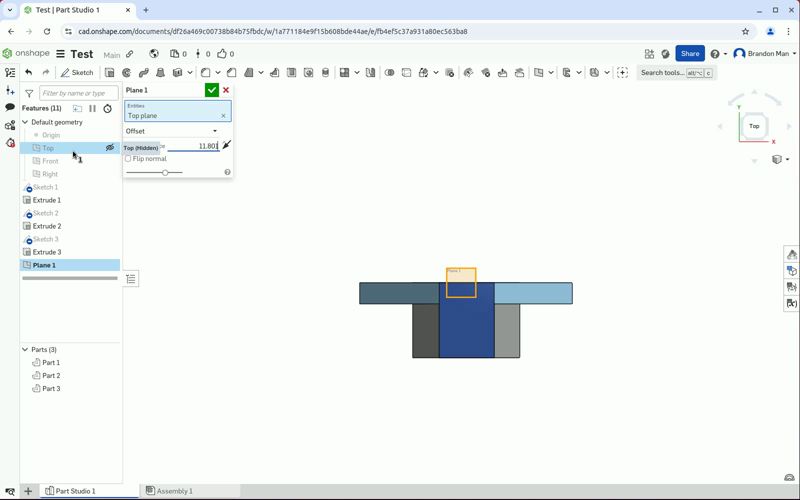
key(enter, 2)
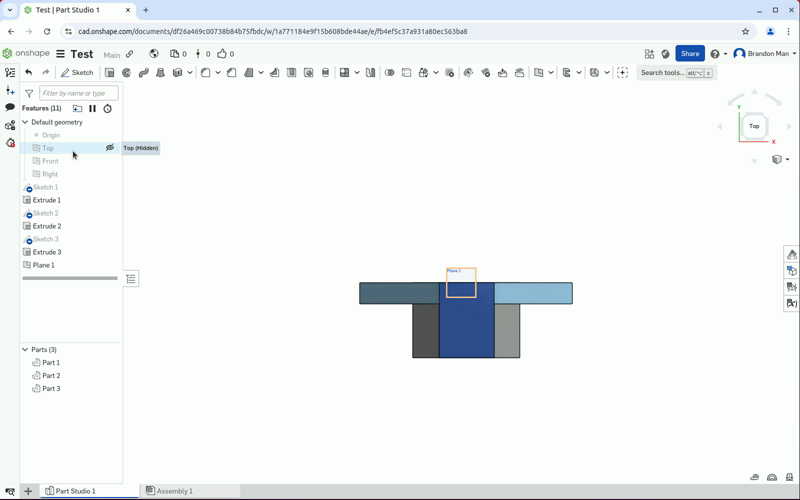
key(shift+s)
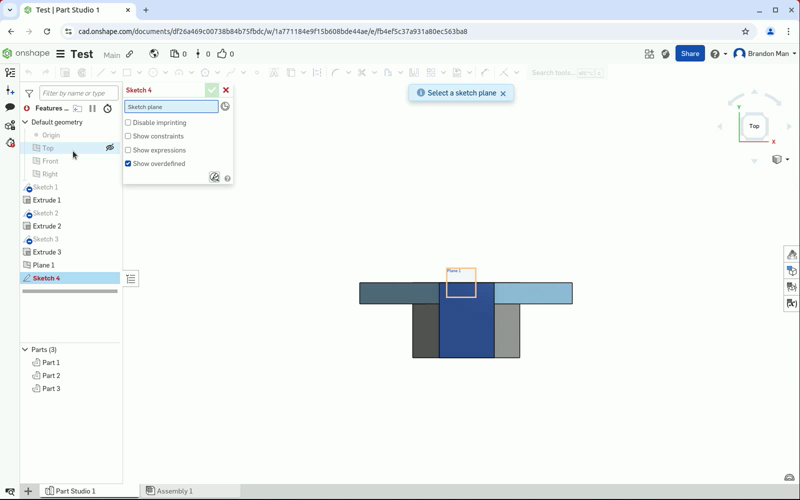
mouse_move(73, 267)
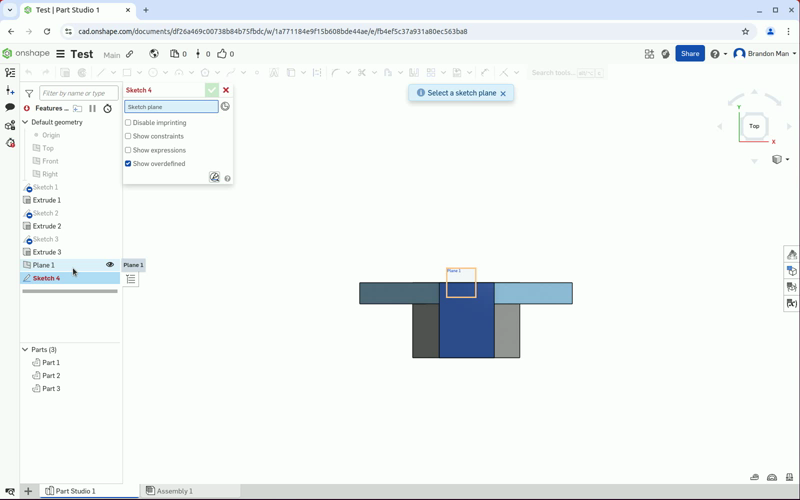
click(73, 267)
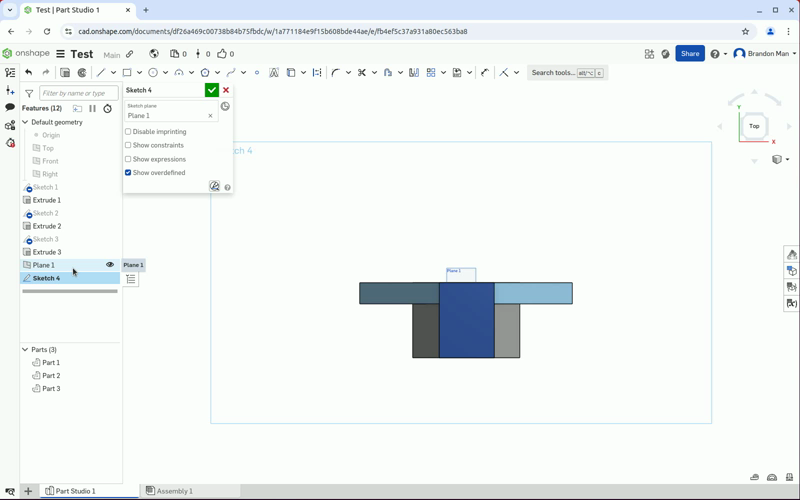
mouse_move(73, 352)
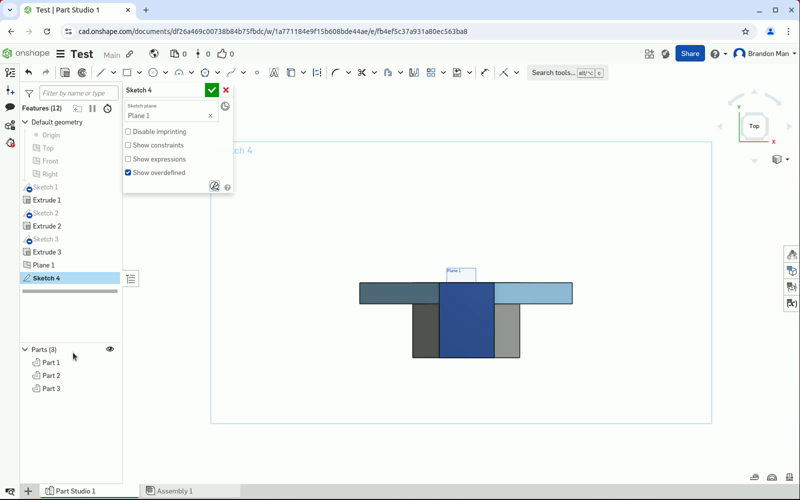
key(y)
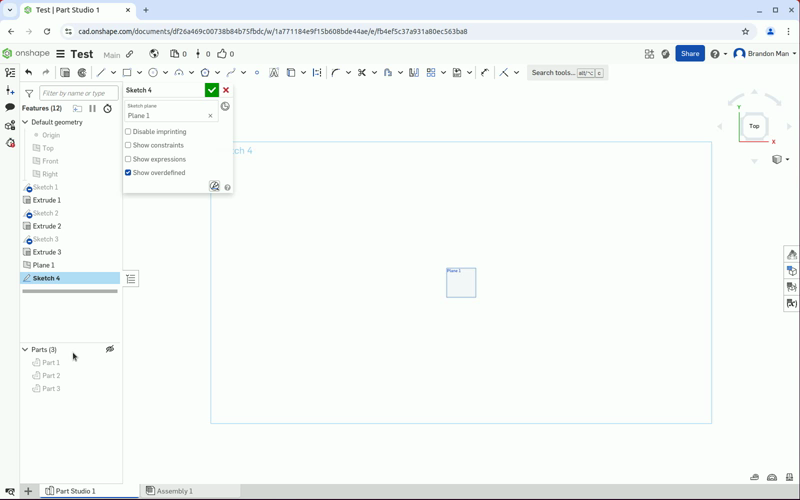
key(c)
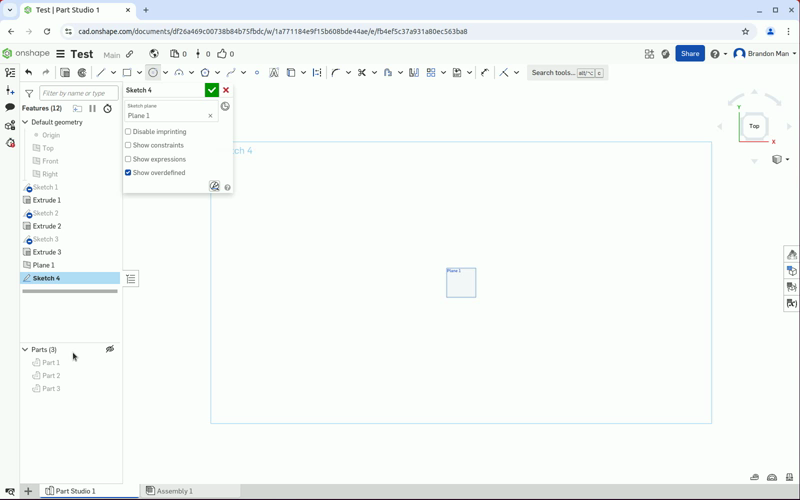
key_down(shift)
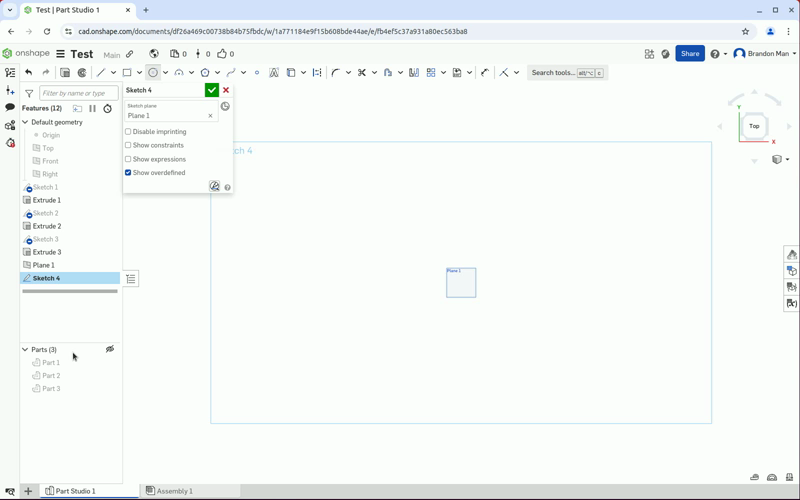
mouse_move(467, 330)
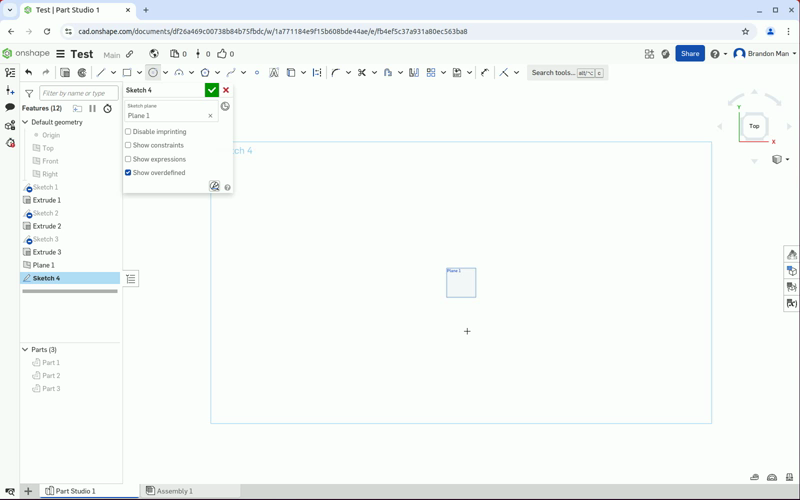
click(467, 330)
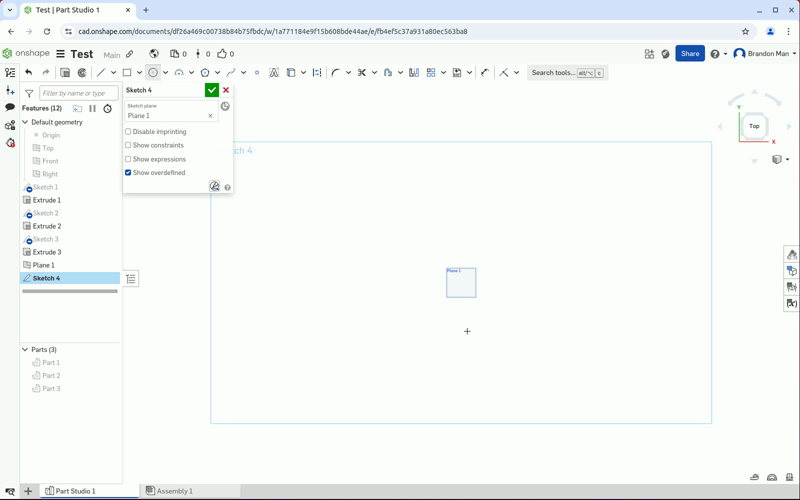
key_up(shift)
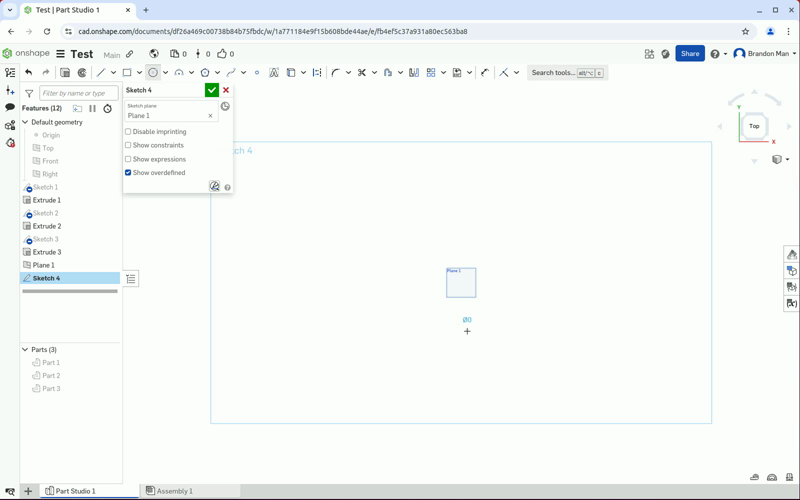
mouse_move(478, 330)
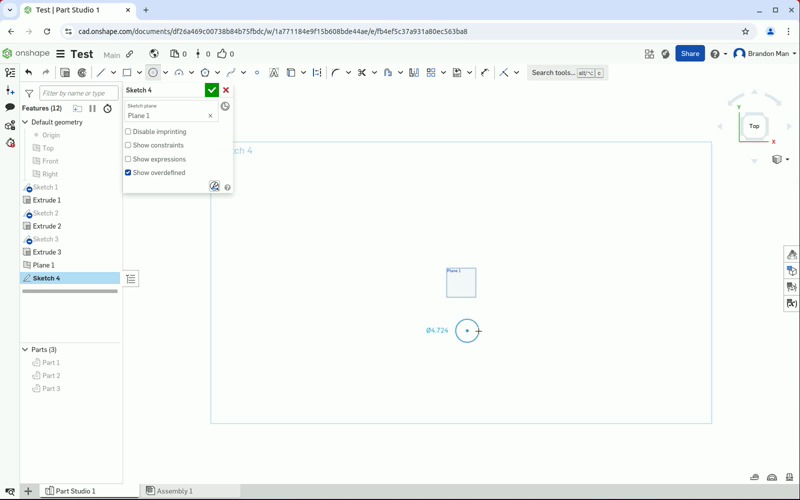
click(478, 330)
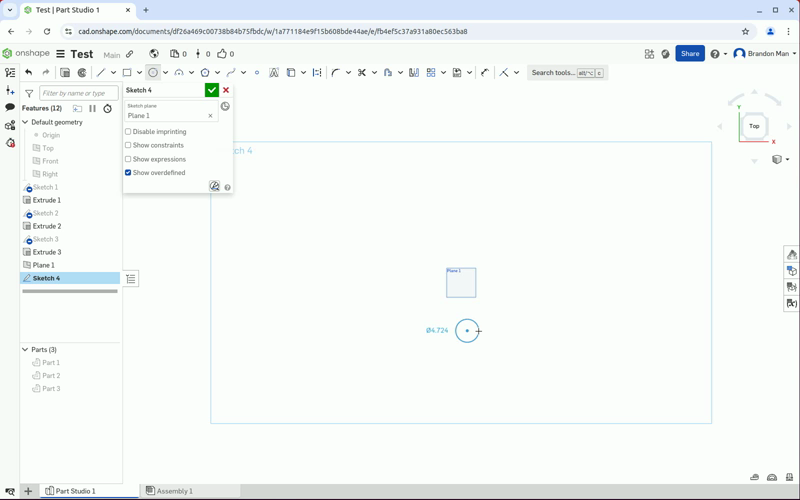
key(esc)
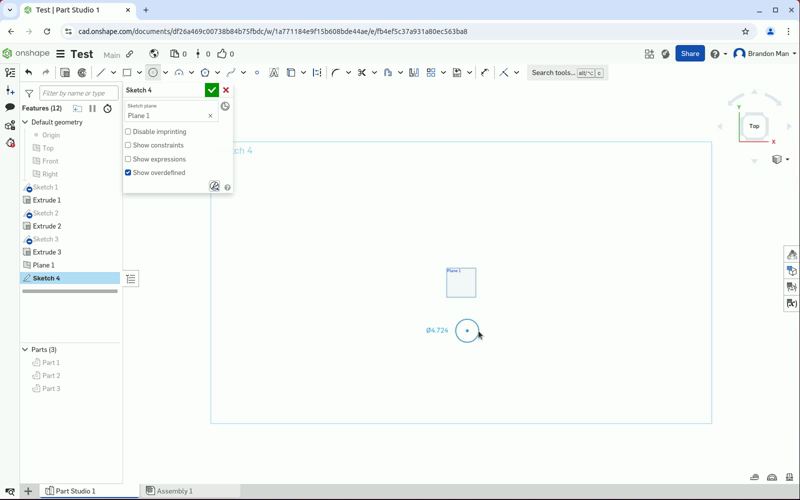
mouse_move(467, 339)
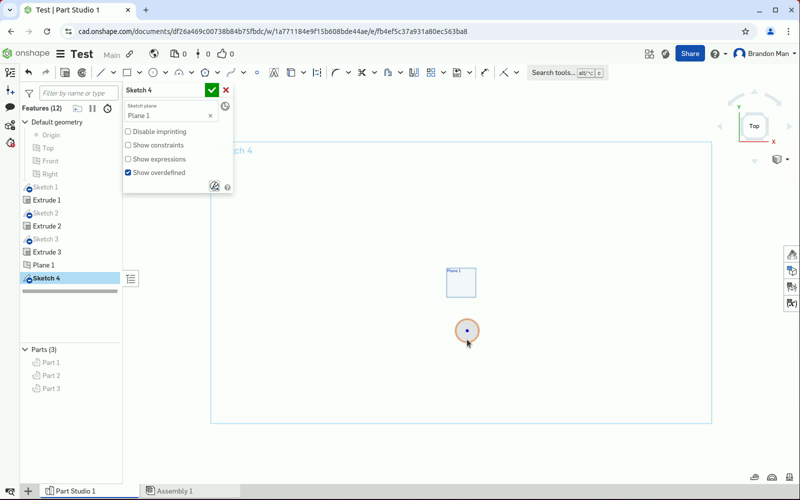
scroll(6)
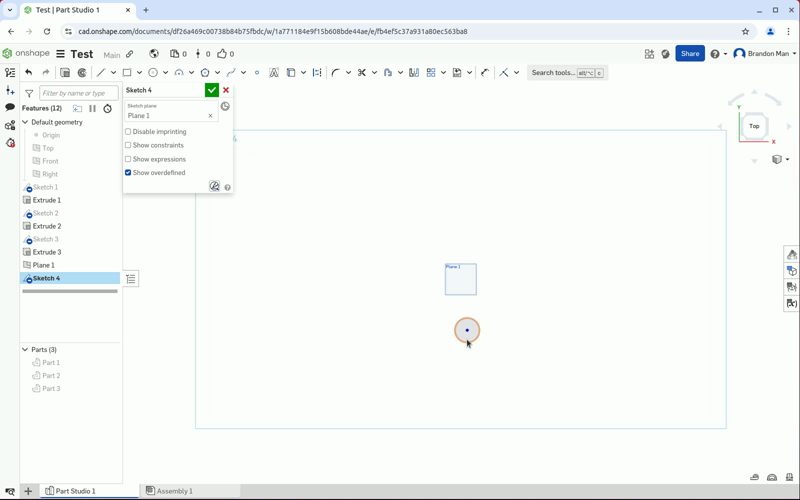
scroll(6)
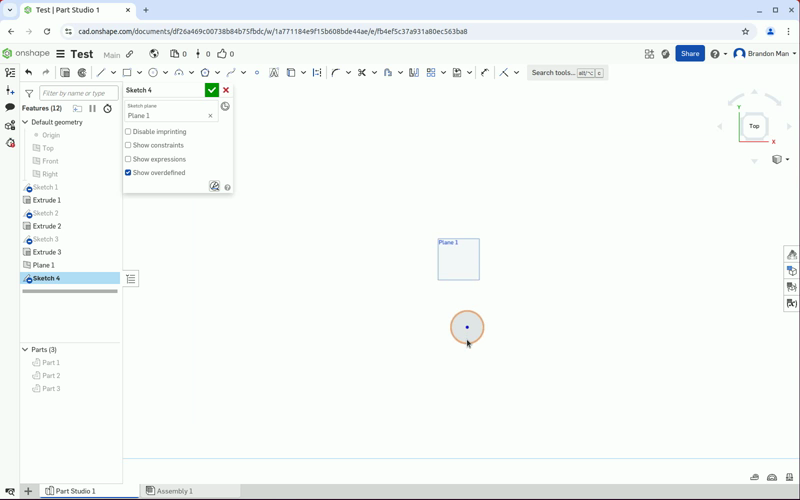
scroll(6)
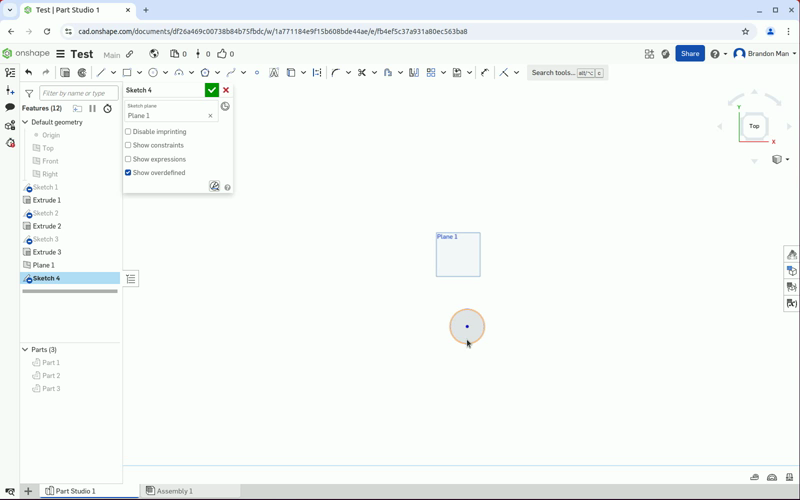
scroll(6)
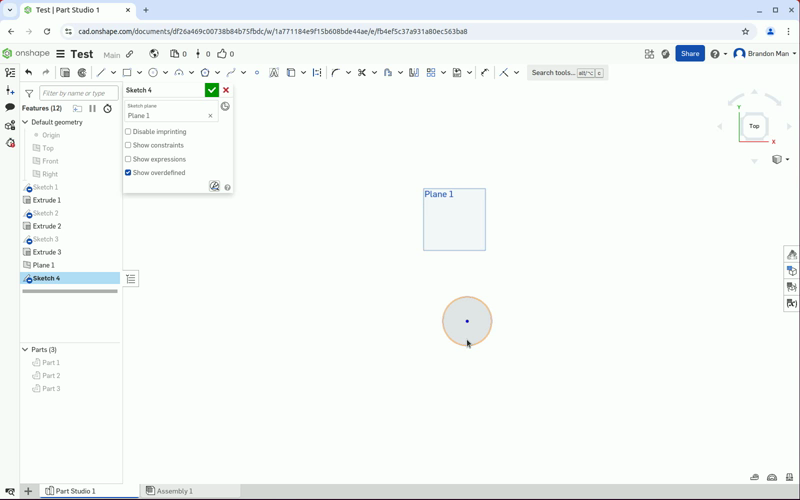
scroll(6)
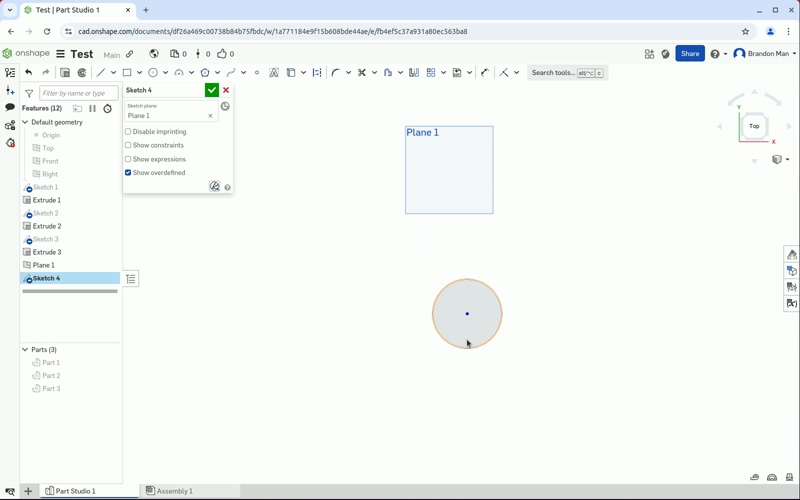
scroll(6)
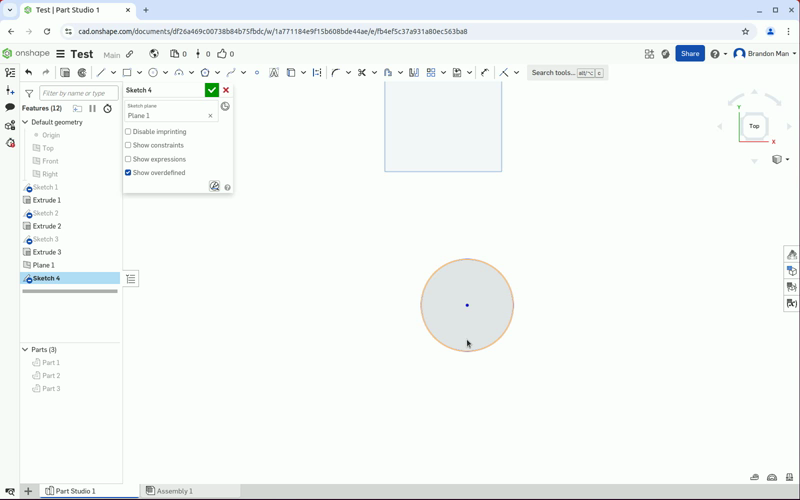
scroll(6)
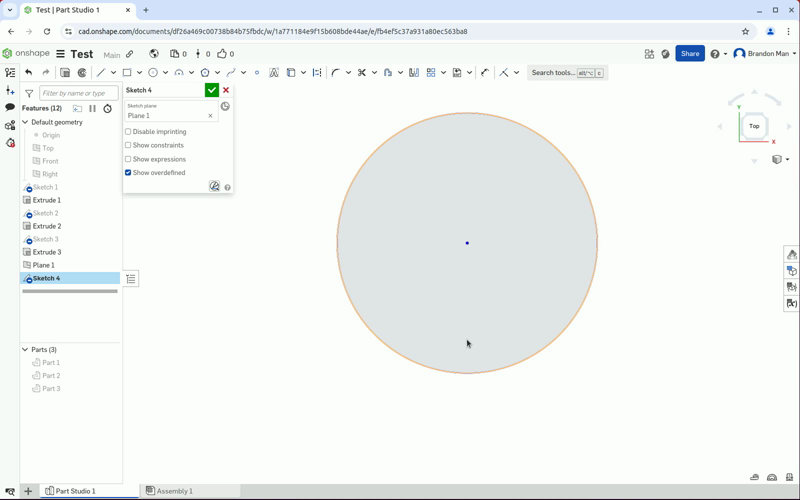
click(467, 339)
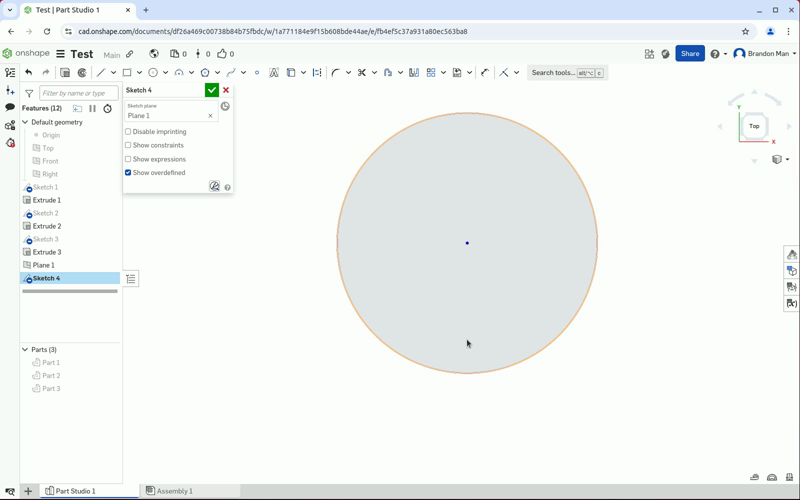
scroll(-6)
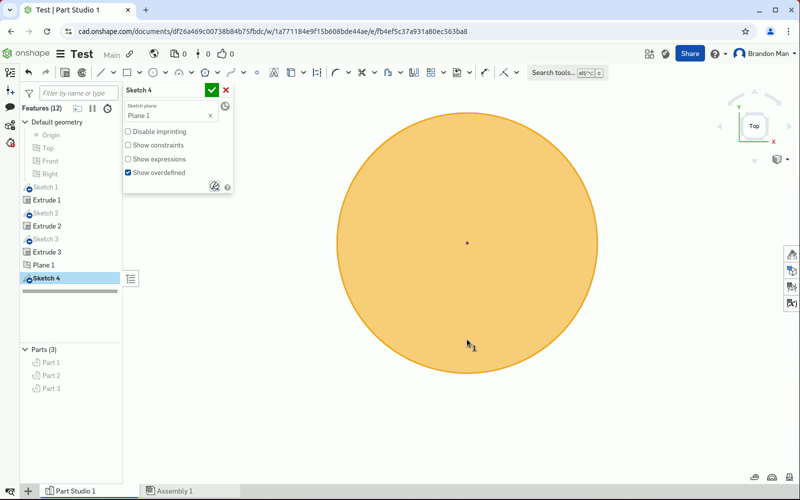
scroll(-6)
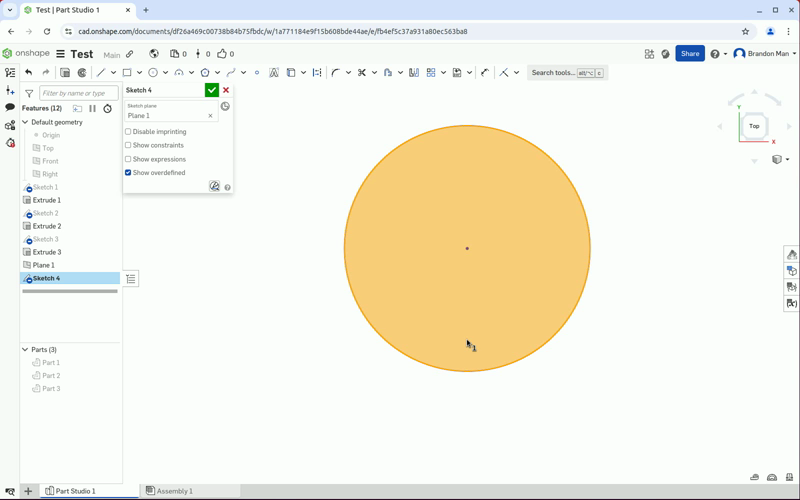
scroll(-6)
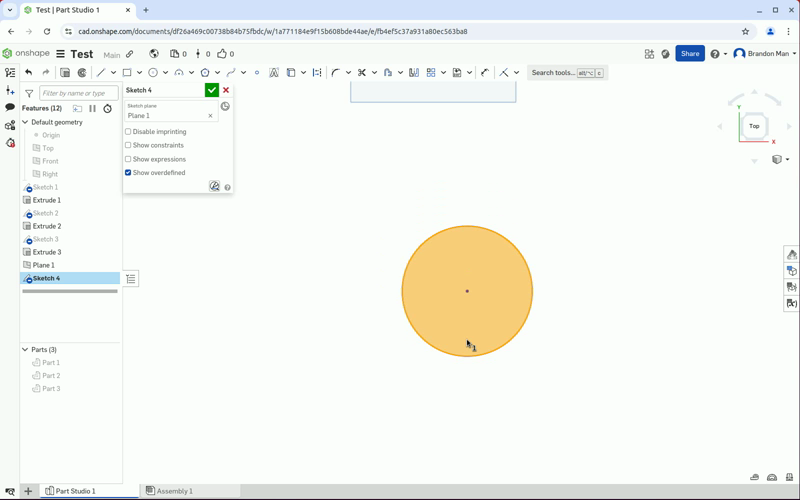
scroll(-6)
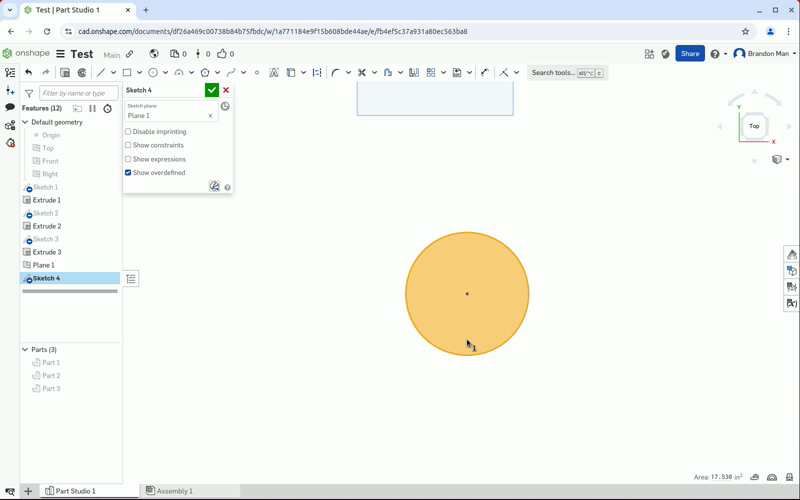
scroll(-6)
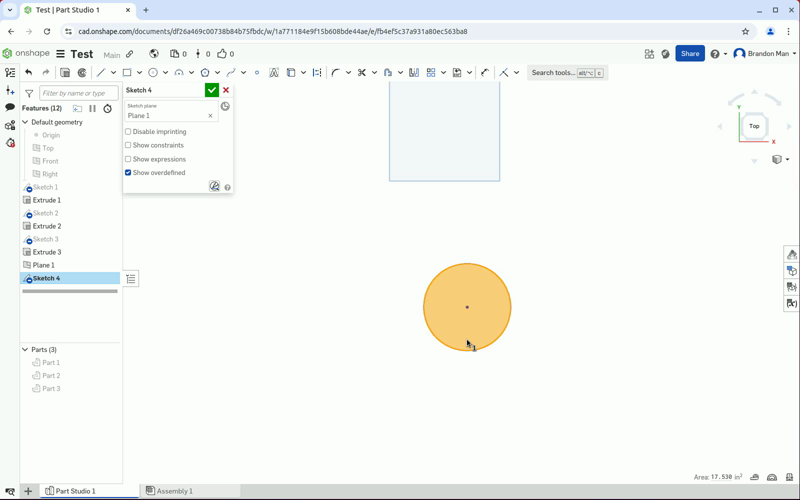
scroll(-6)
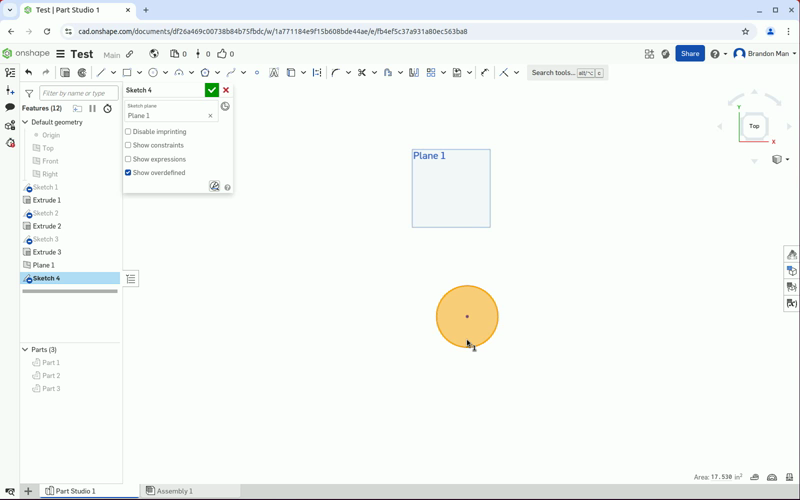
scroll(-6)
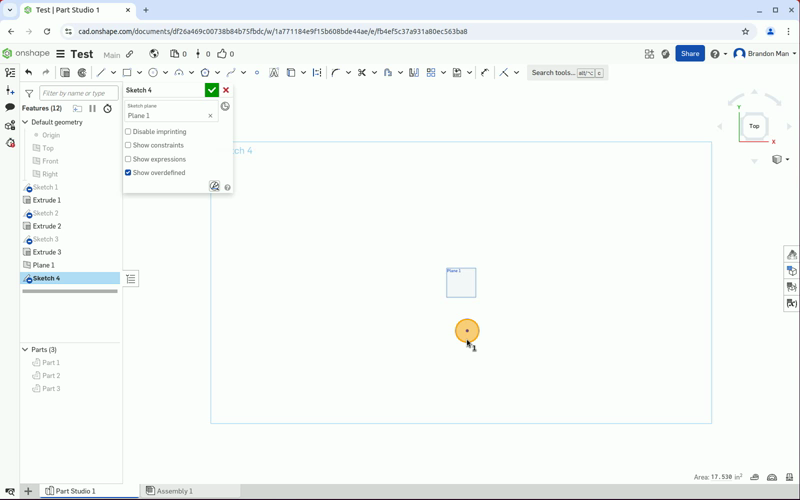
mouse_move(73, 352)
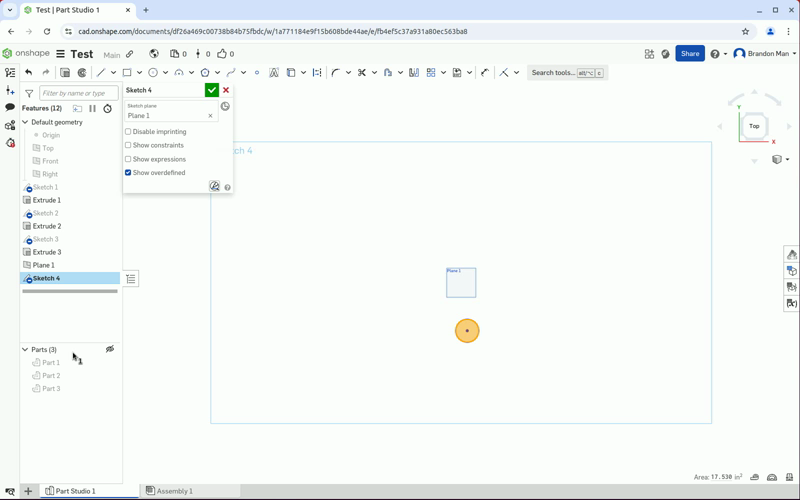
key(shift+y)
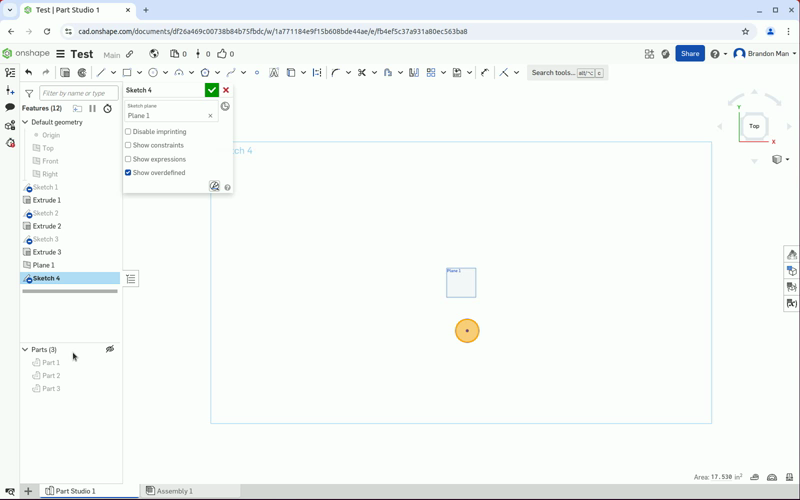
key(shift+e)
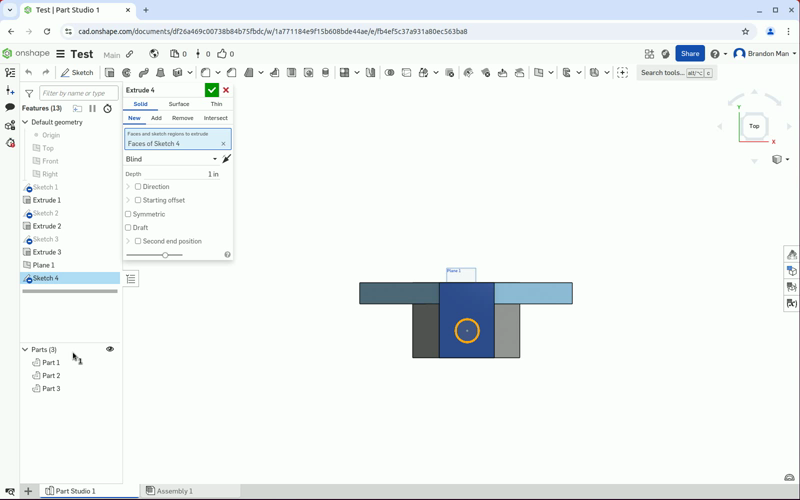
mouse_move(143, 106)
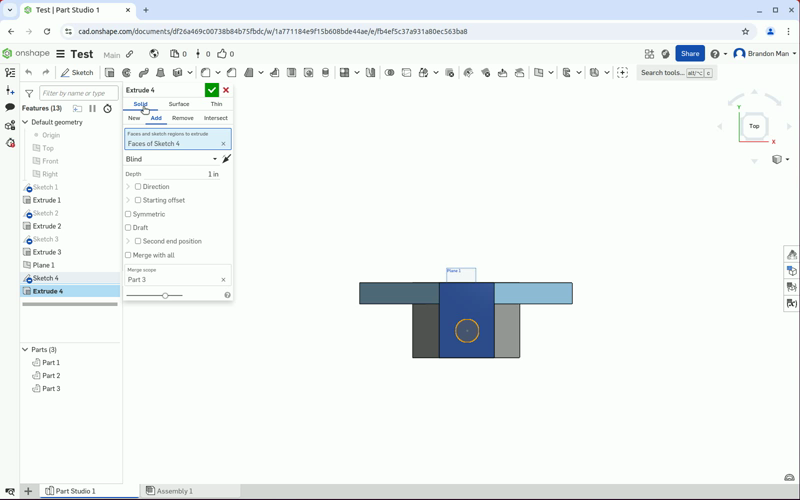
click(143, 106)
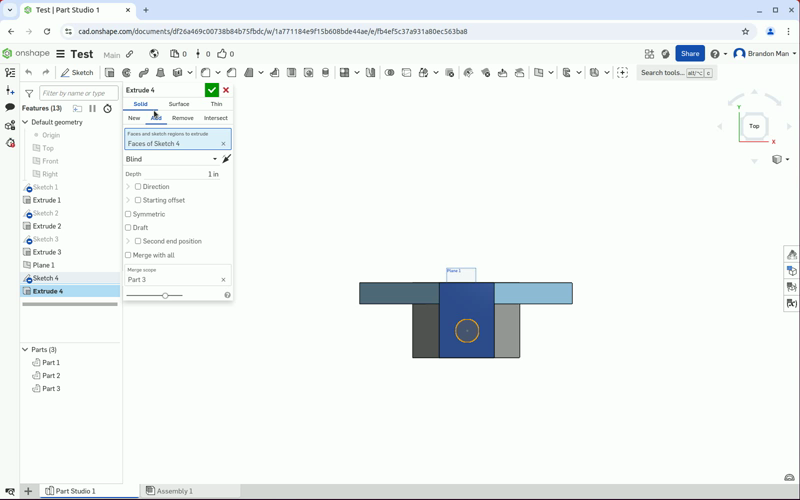
mouse_move(186, 120)
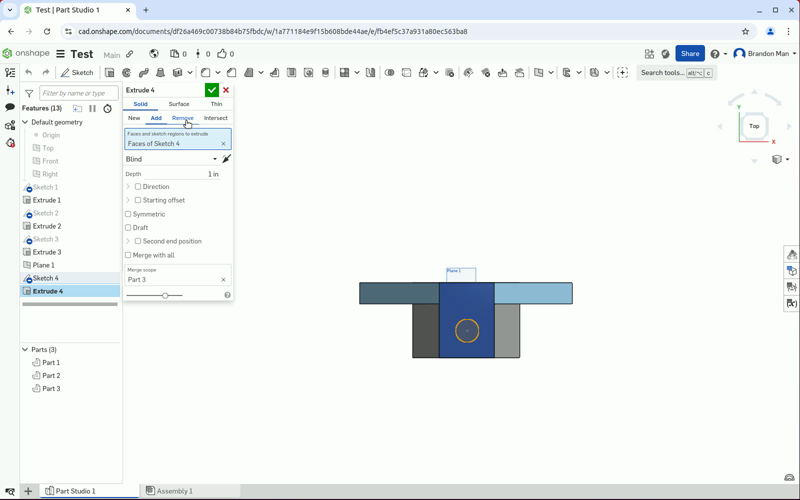
click(186, 120)
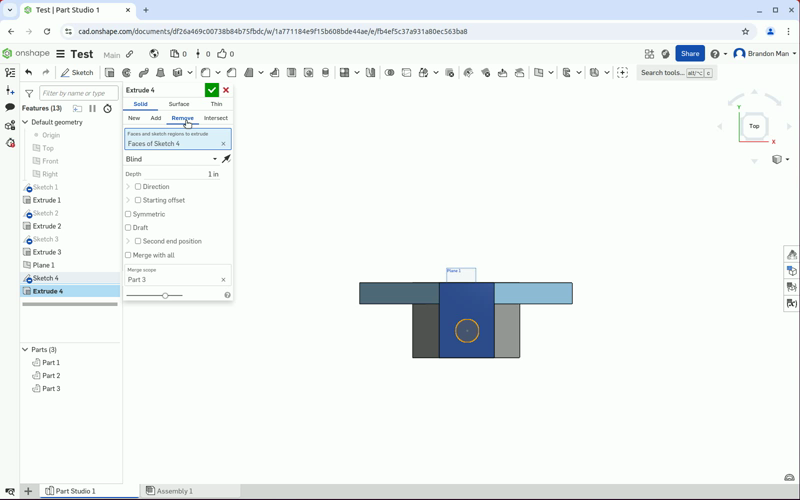
key(tab, 4)
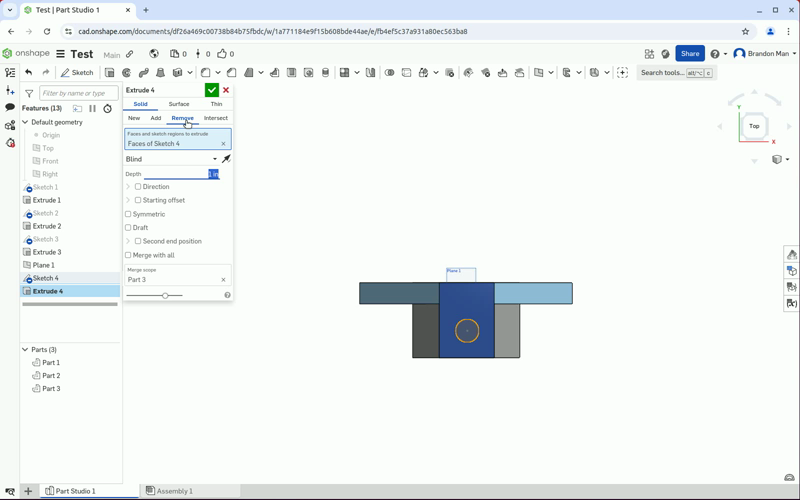
text(8.666)
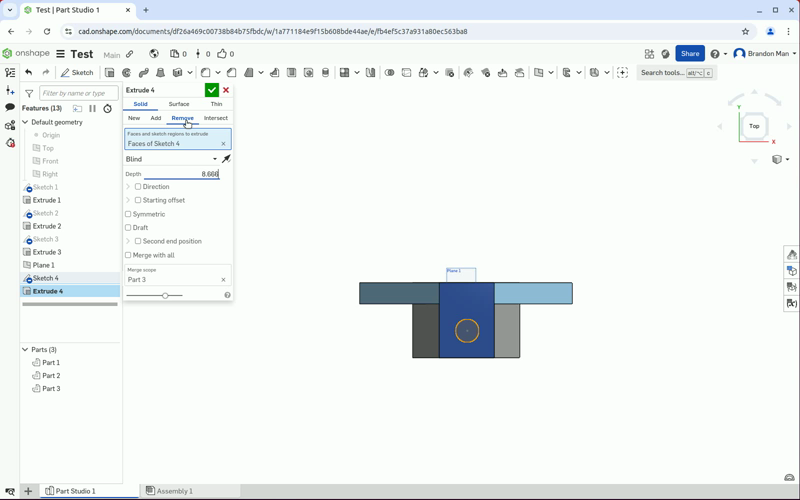
key(tab, 6)
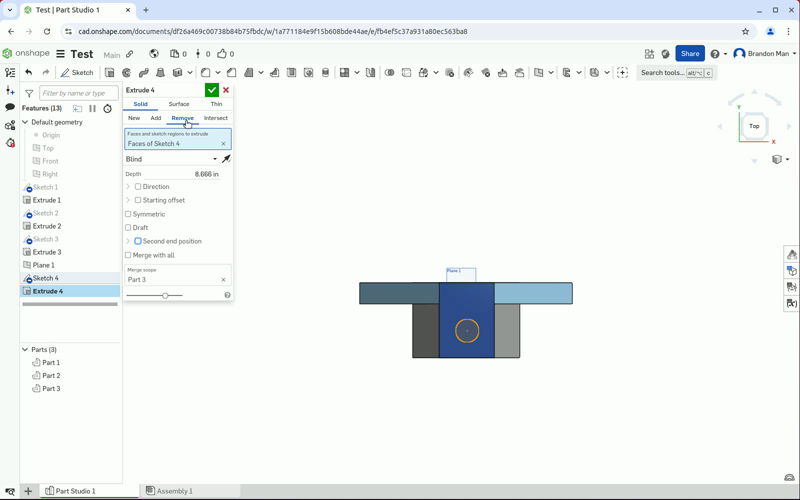
key(space)
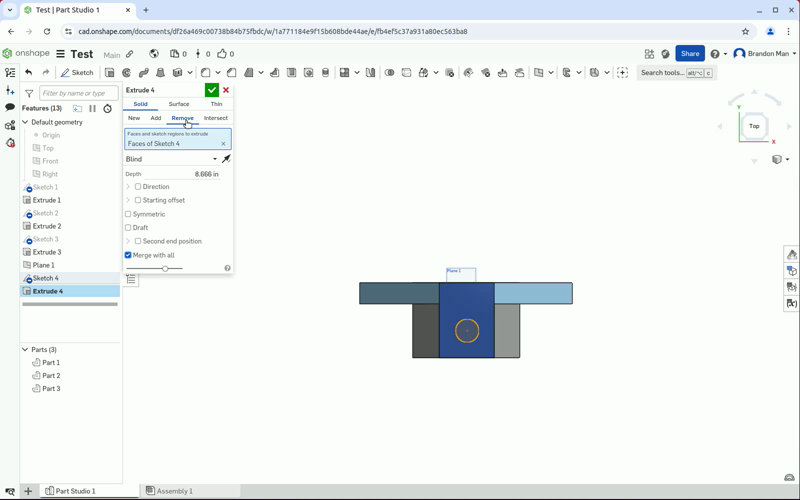
key(enter)
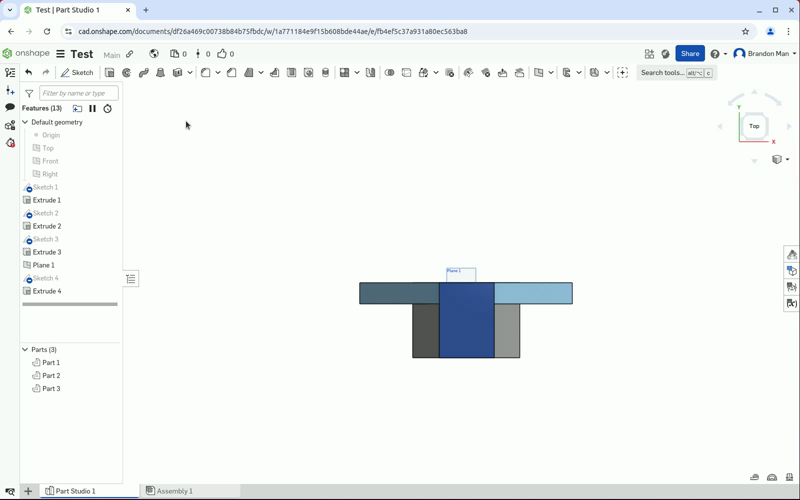
key(shift+h)
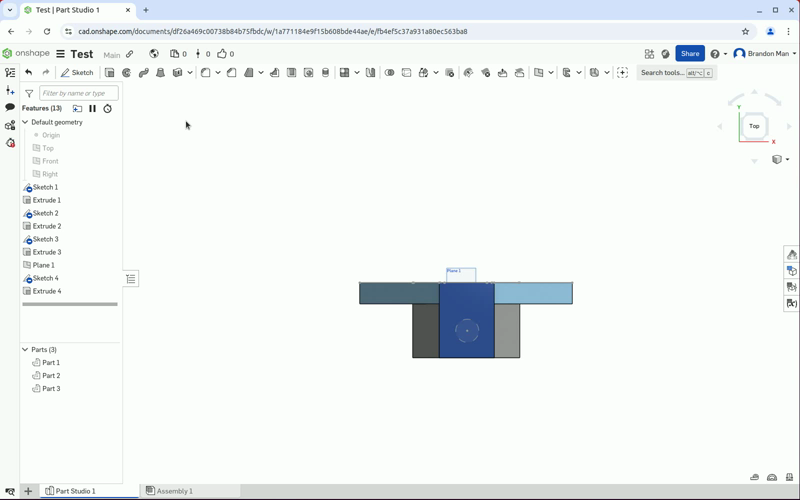
key(shift+h)
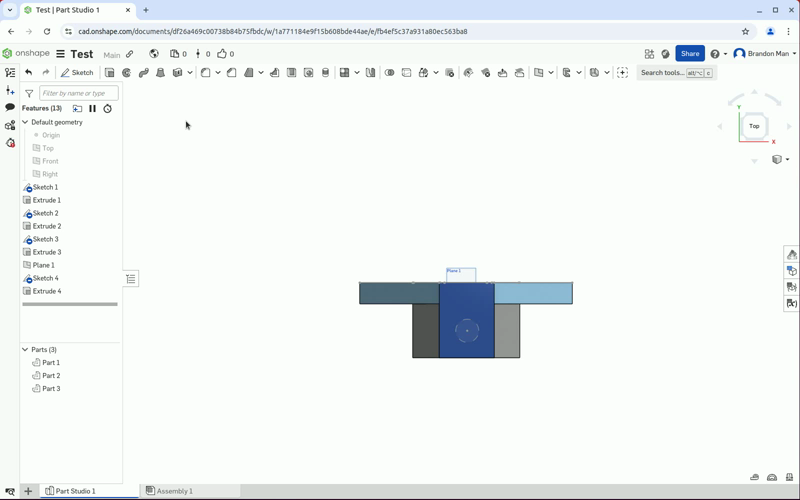
key(shift+7)
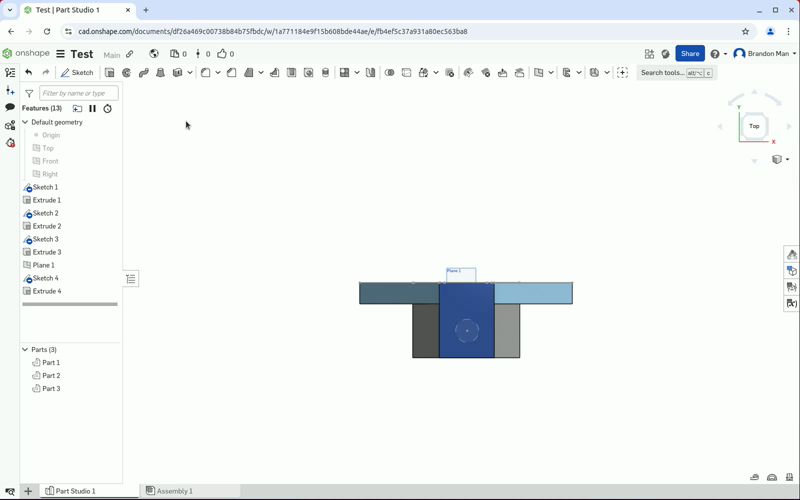
key(up, 3)
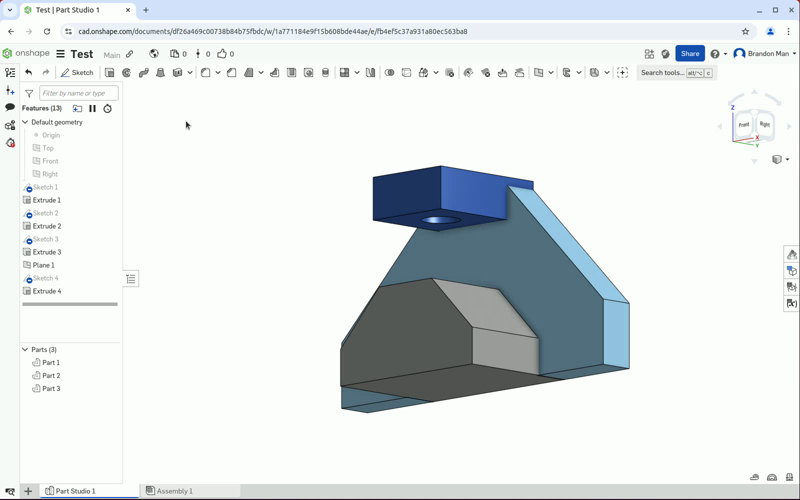
key(left, 3)
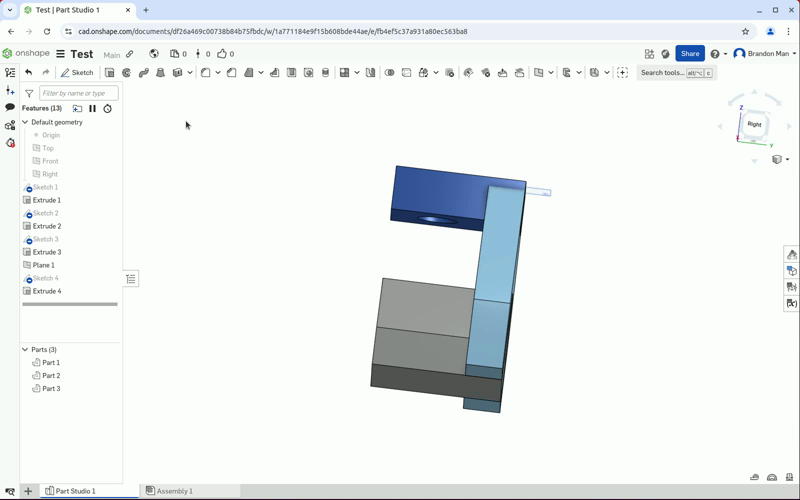
key(right, 3)
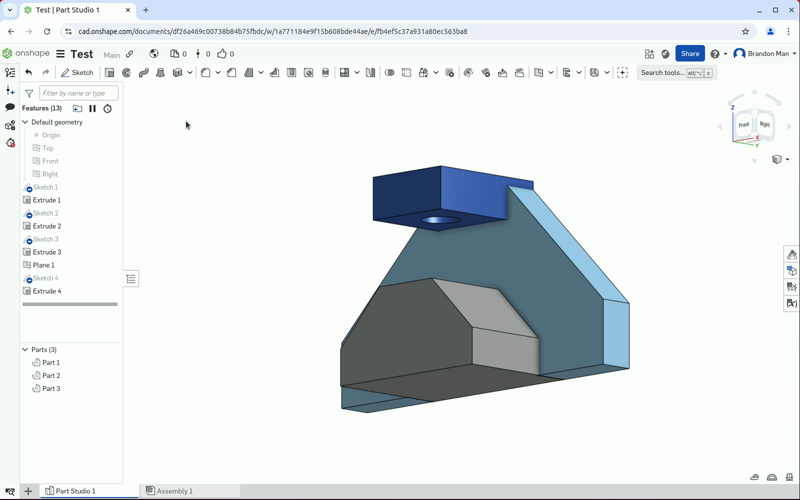
key(down, 3)
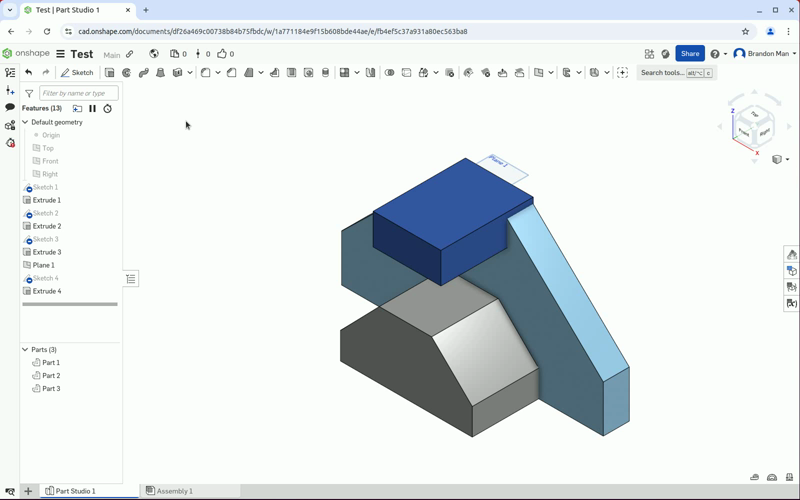
mouse_move(73, 189)
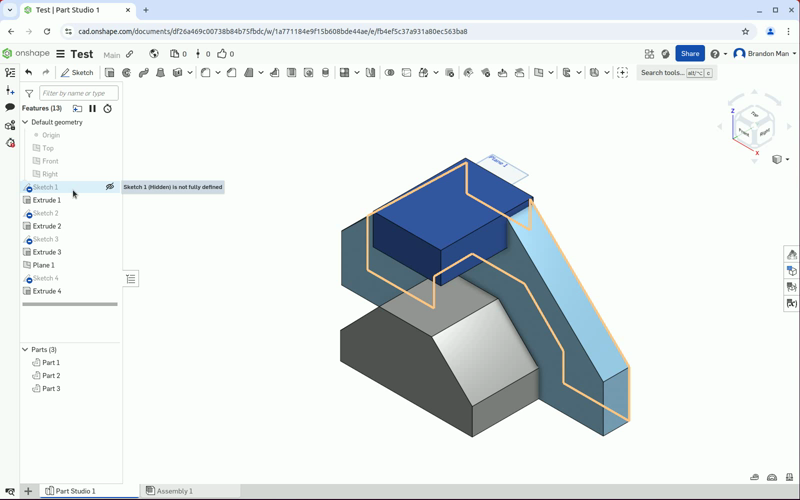
click(73, 189)